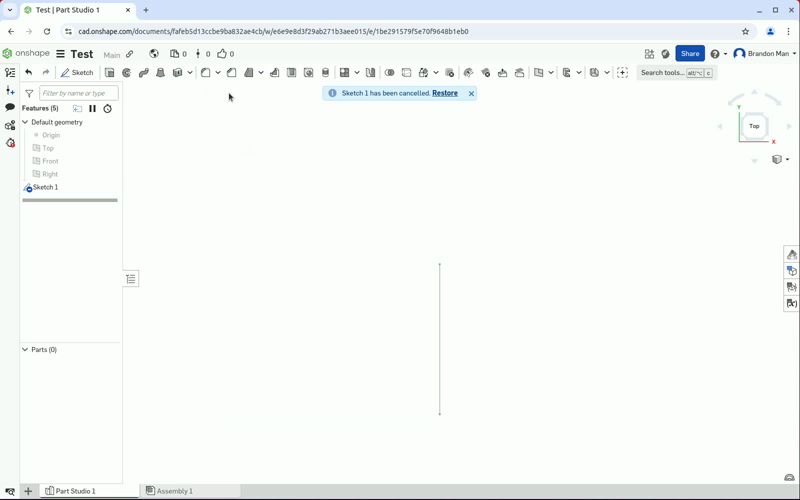
key(shift+h)
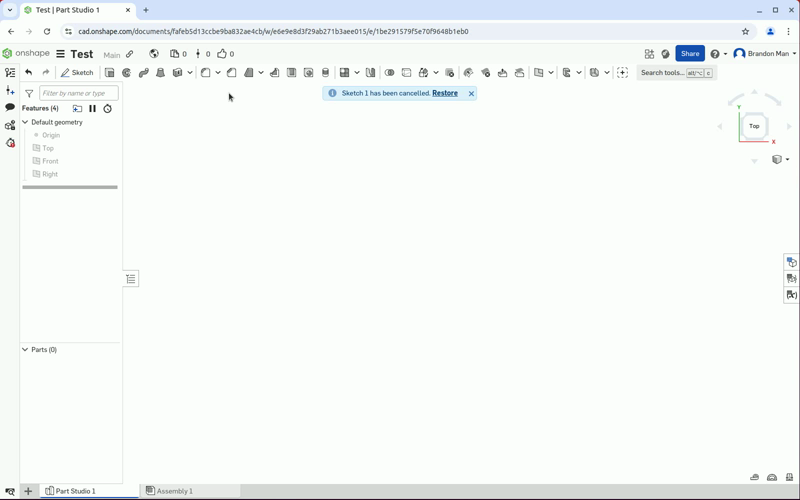
mouse_move(73, 352)
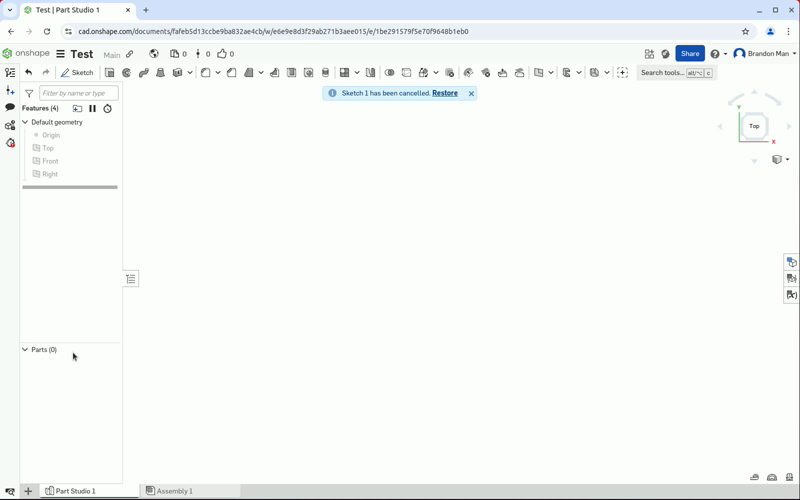
key(y)
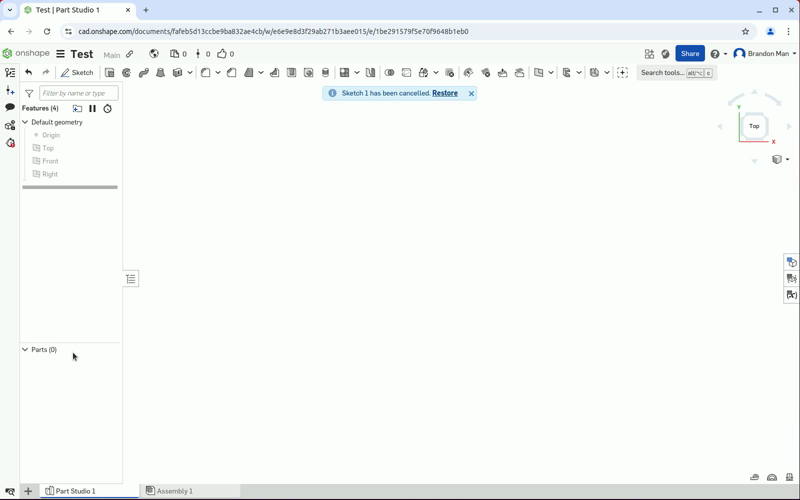
key(shift+p)
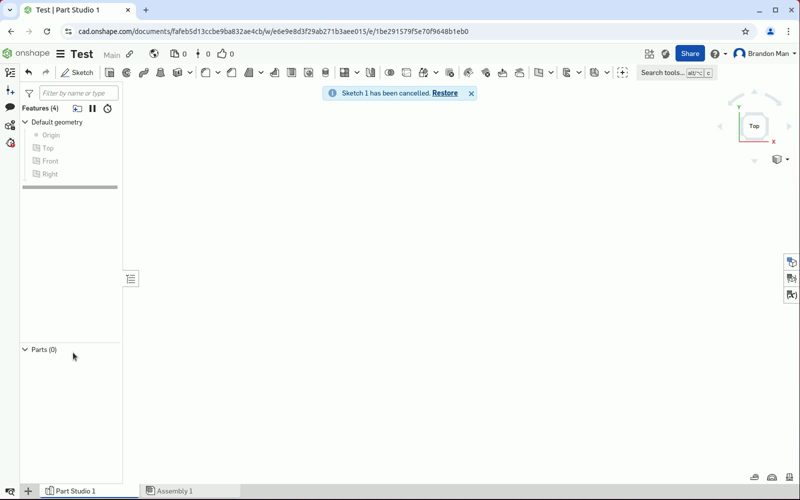
key(space)
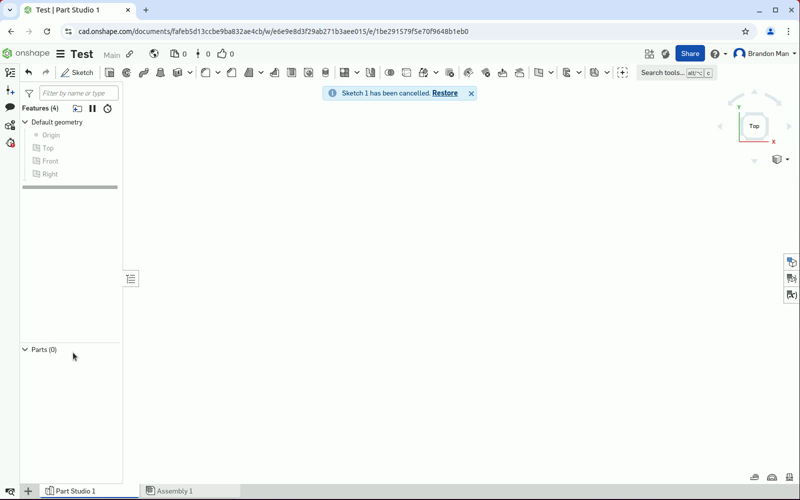
key_down(shift)
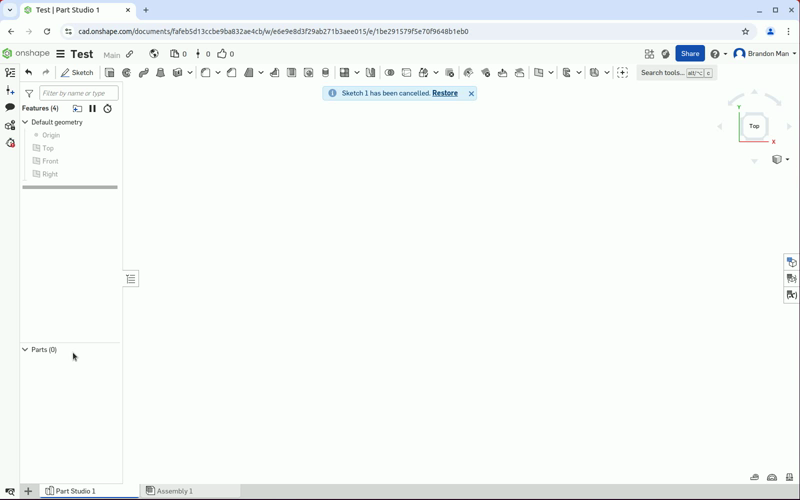
key(up)
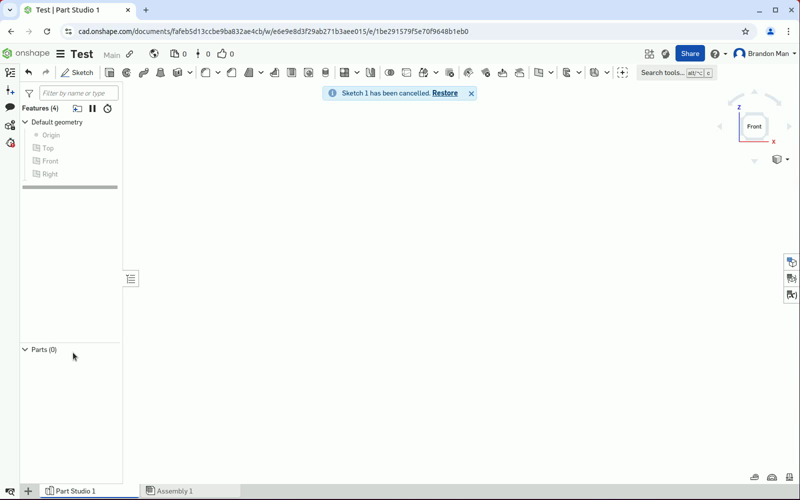
key_up(shift)
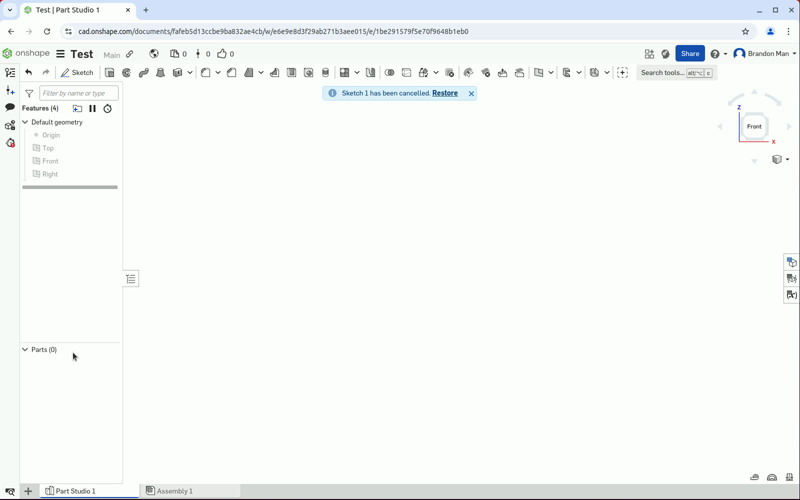
mouse_move(73, 352)
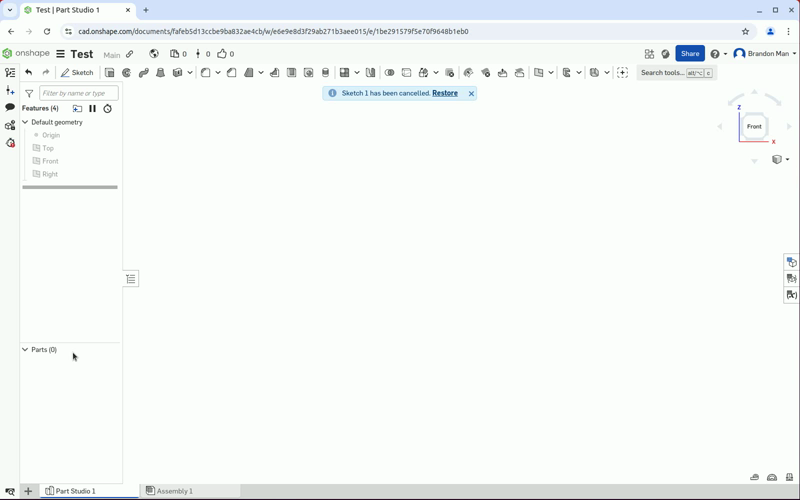
key(shift+y)
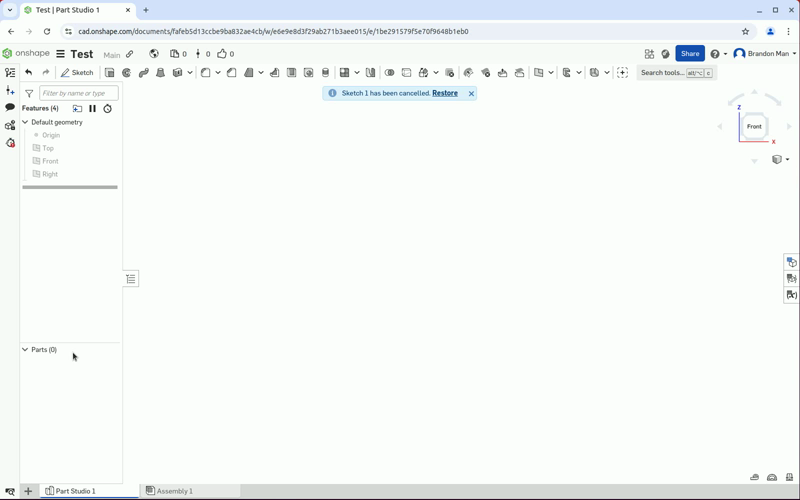
key(shift+s)
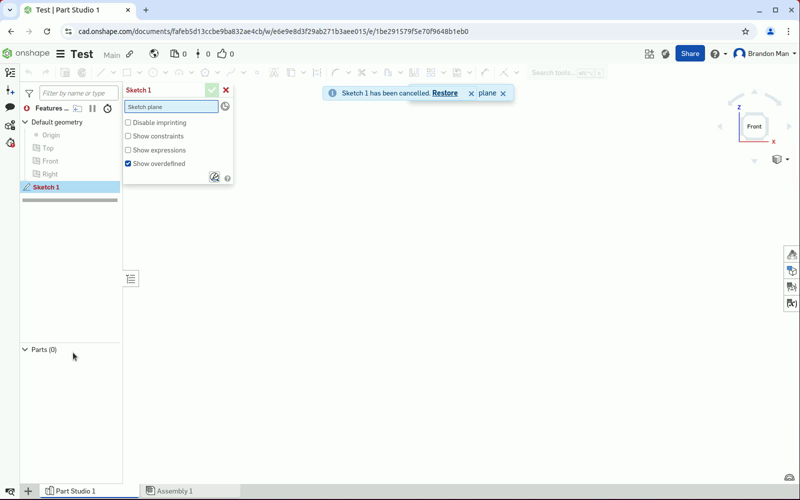
mouse_move(73, 163)
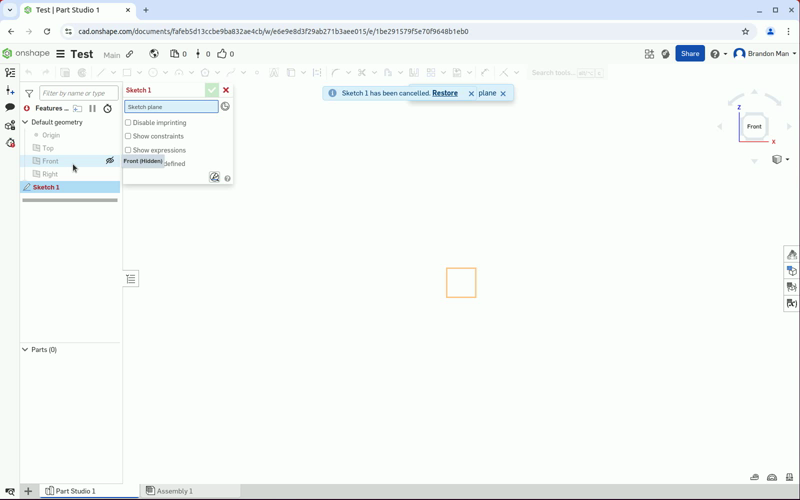
click(73, 163)
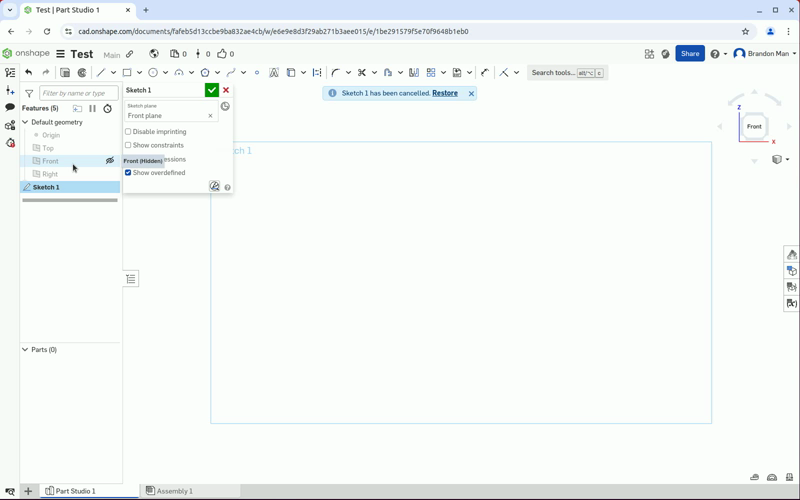
mouse_move(73, 352)
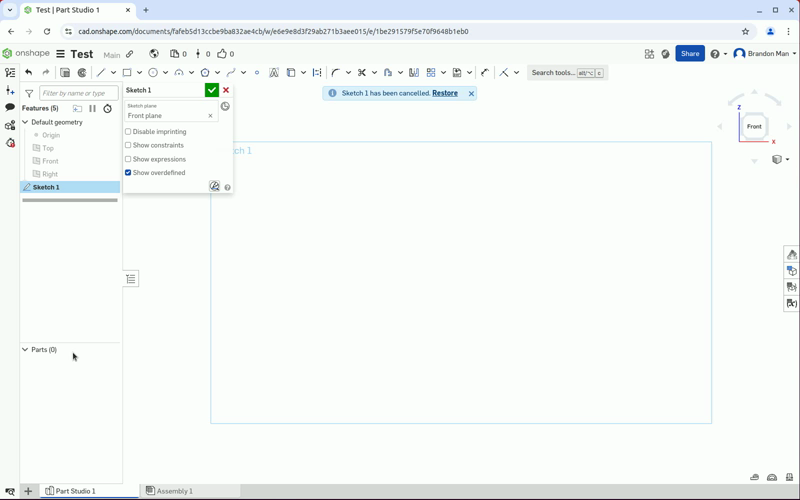
key(y)
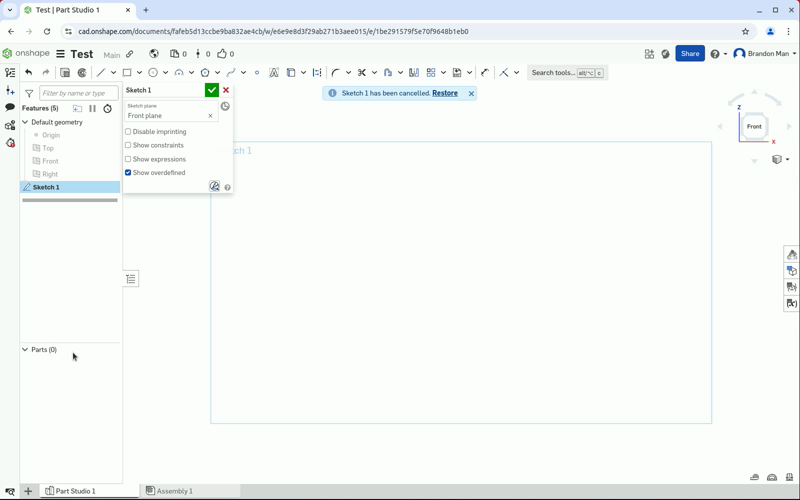
key(l)
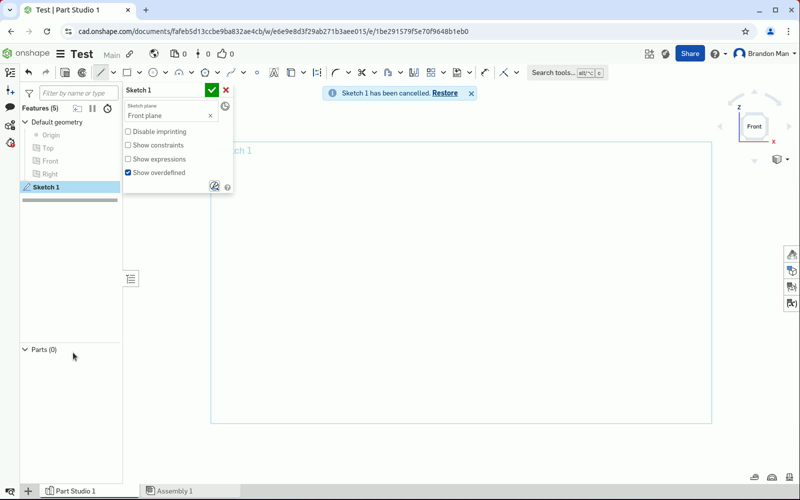
key_down(shift)
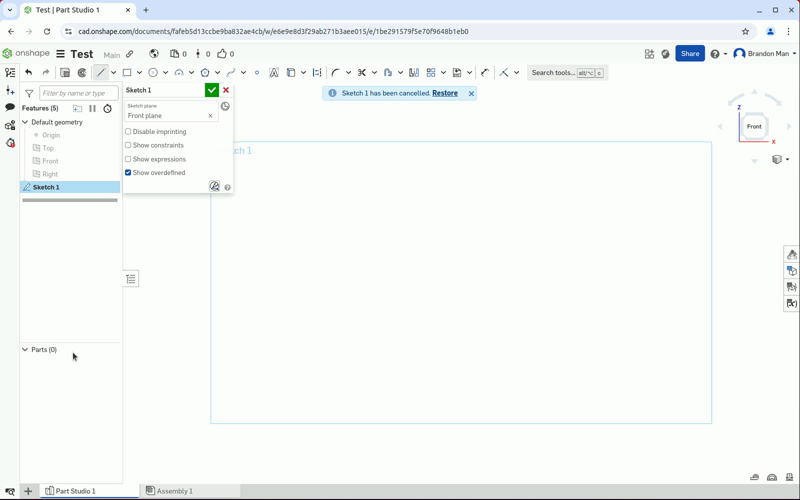
mouse_move(407, 295)
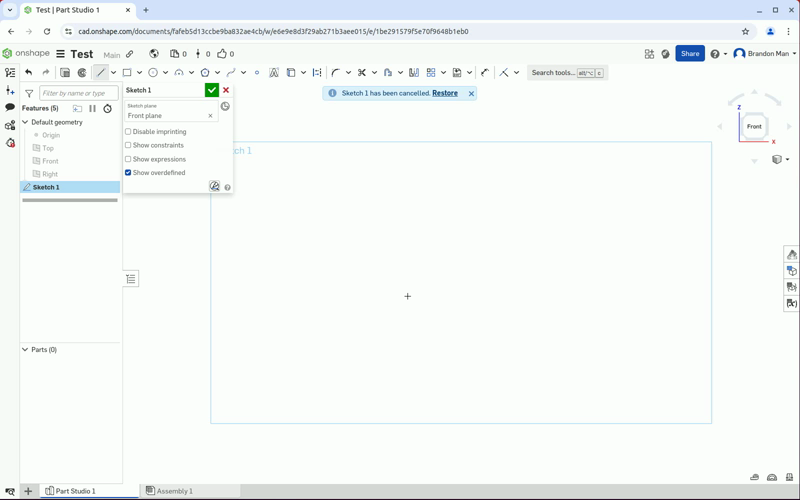
click(407, 295)
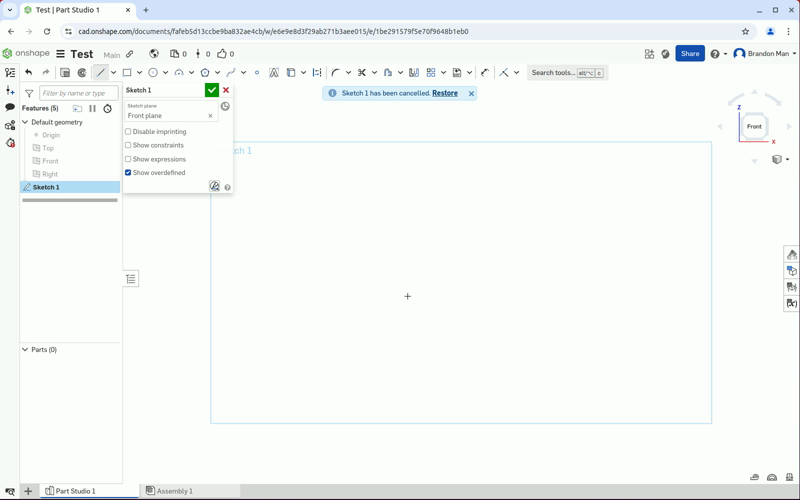
key_up(shift)
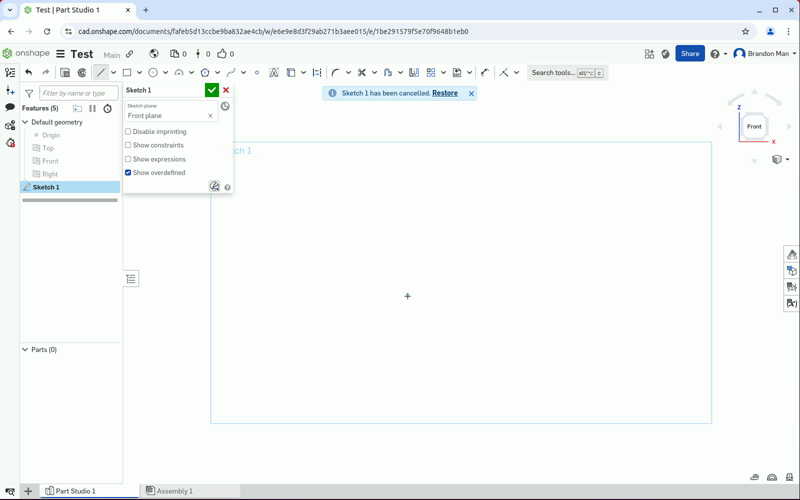
key_down(shift)
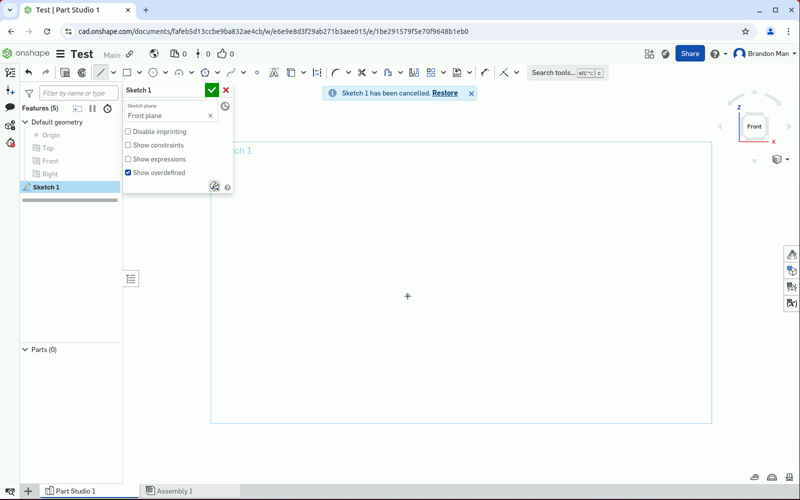
mouse_move(514, 295)
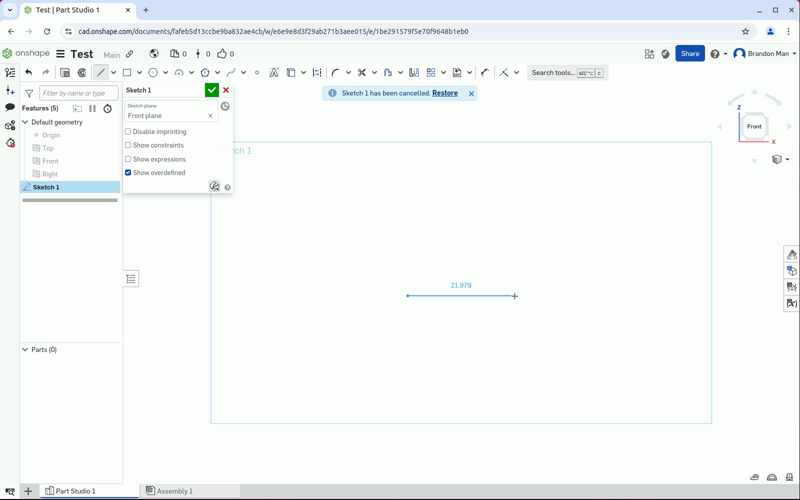
click(514, 295)
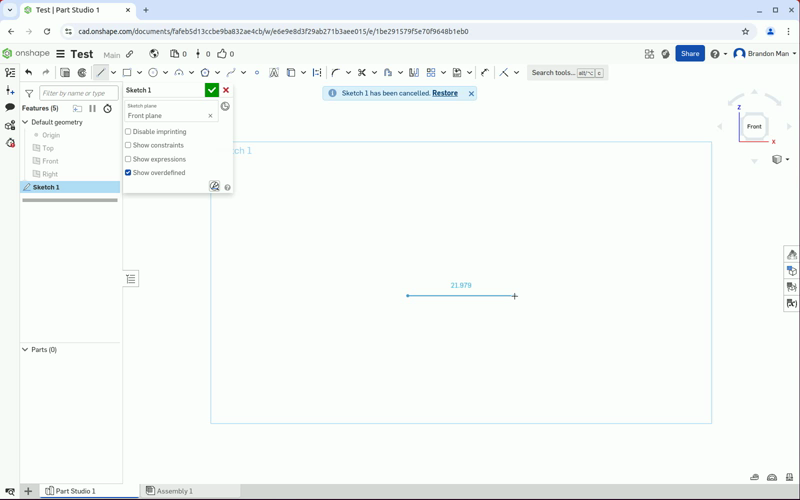
key_up(shift)
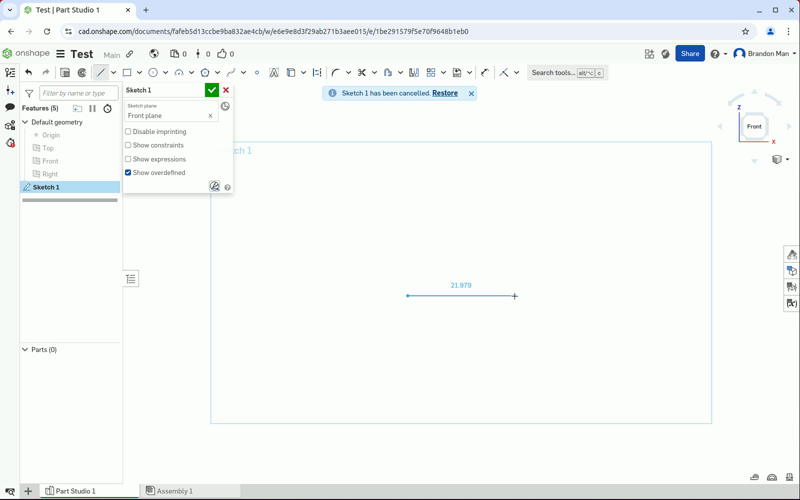
key_down(shift)
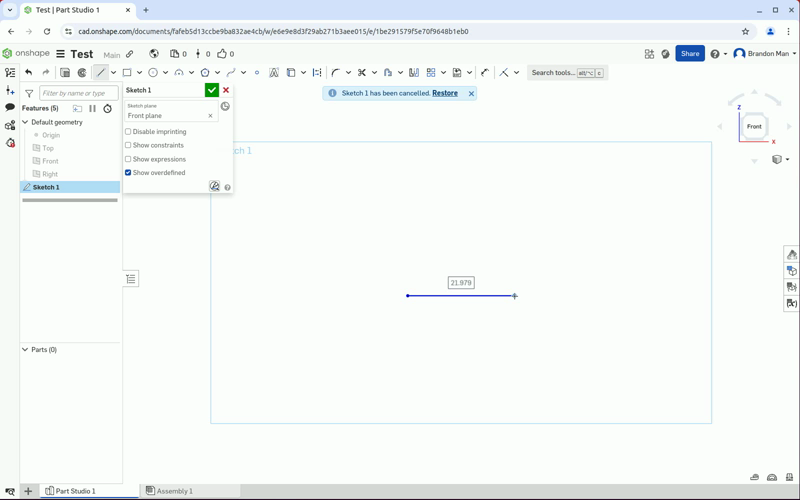
mouse_move(544, 295)
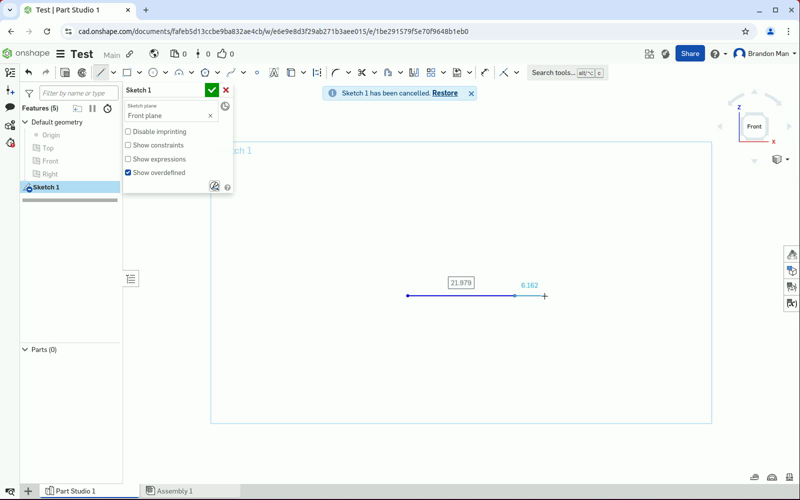
mouse_move(514, 270)
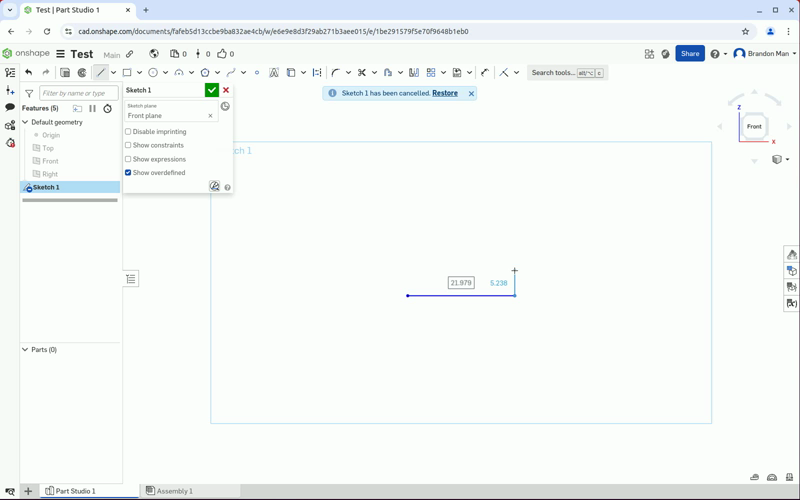
click(514, 270)
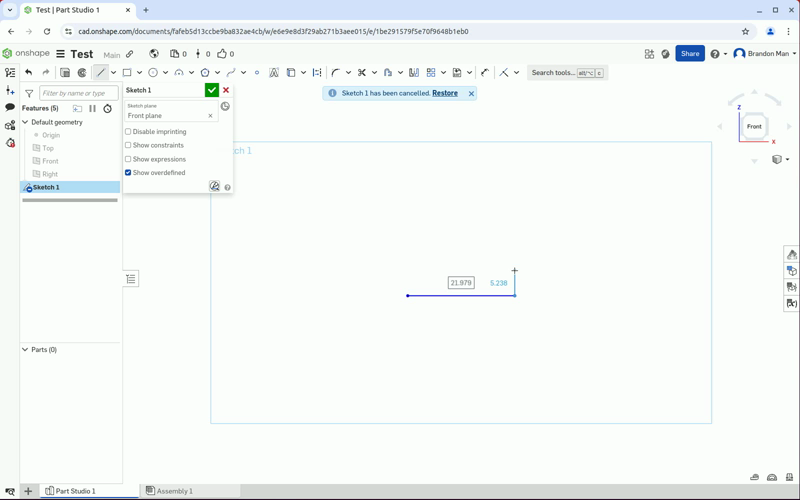
key_up(shift)
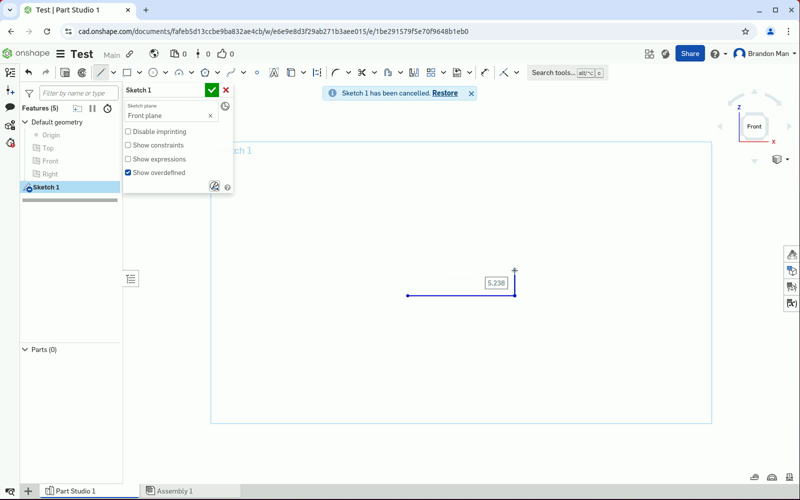
key_down(shift)
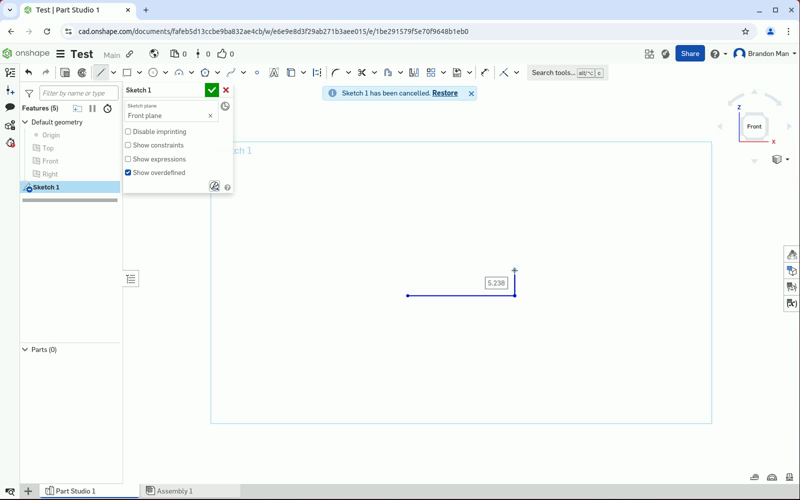
mouse_move(407, 270)
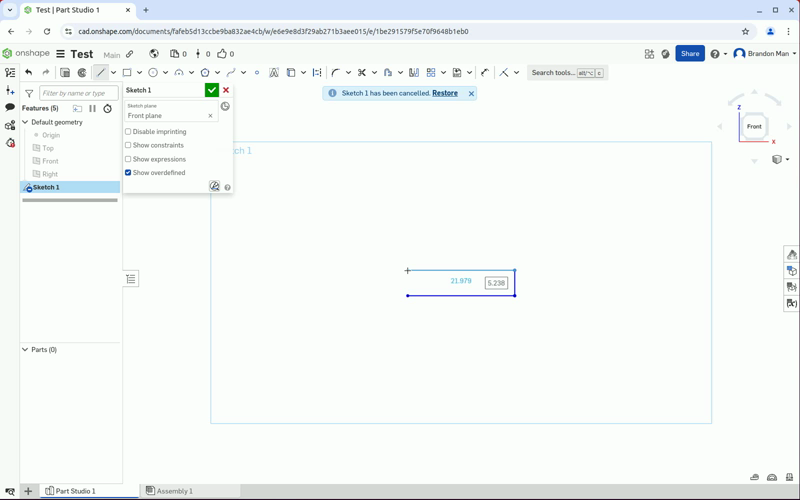
click(407, 270)
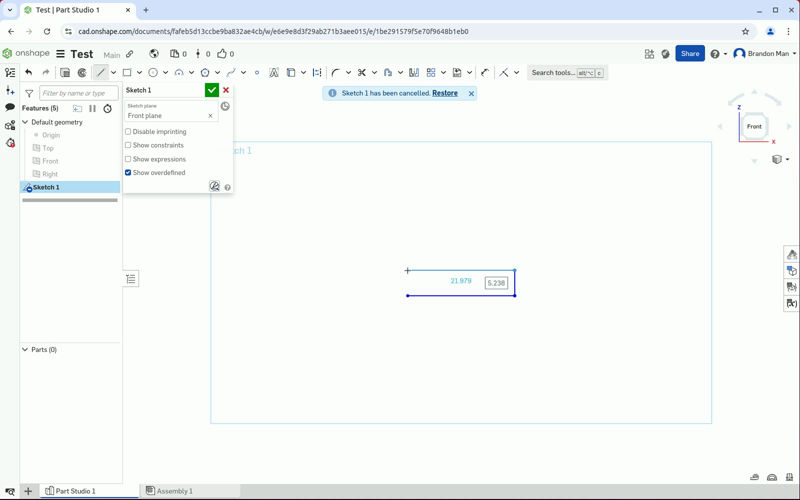
key_up(shift)
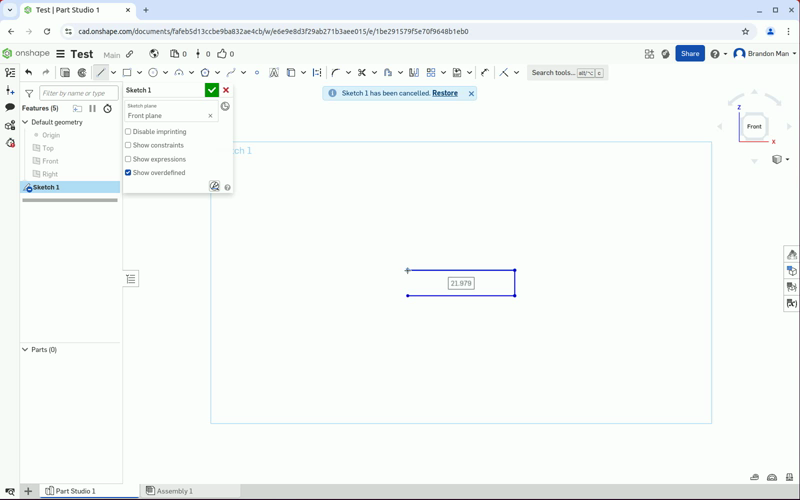
mouse_move(437, 270)
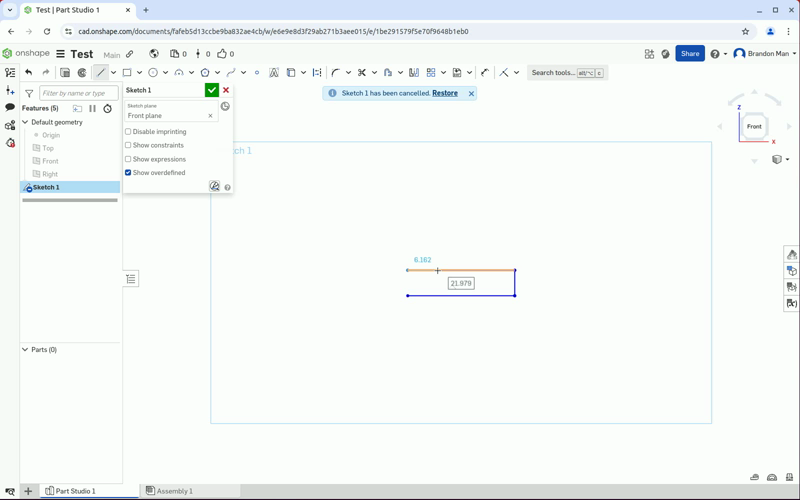
key_down(shift)
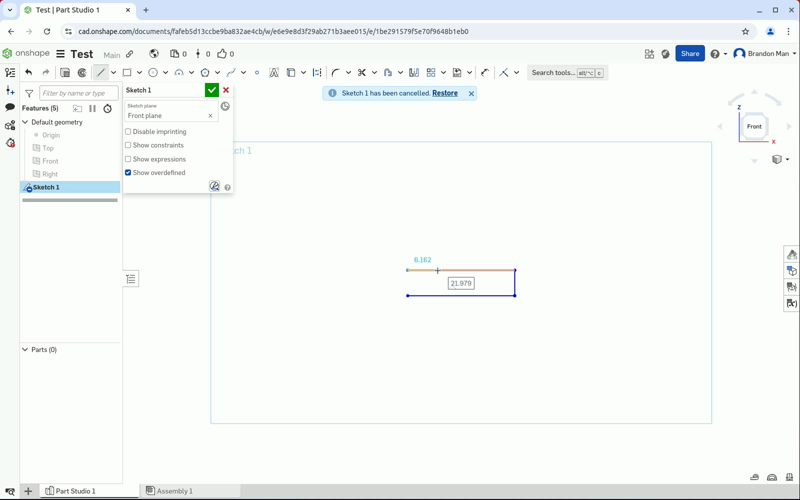
mouse_move(407, 295)
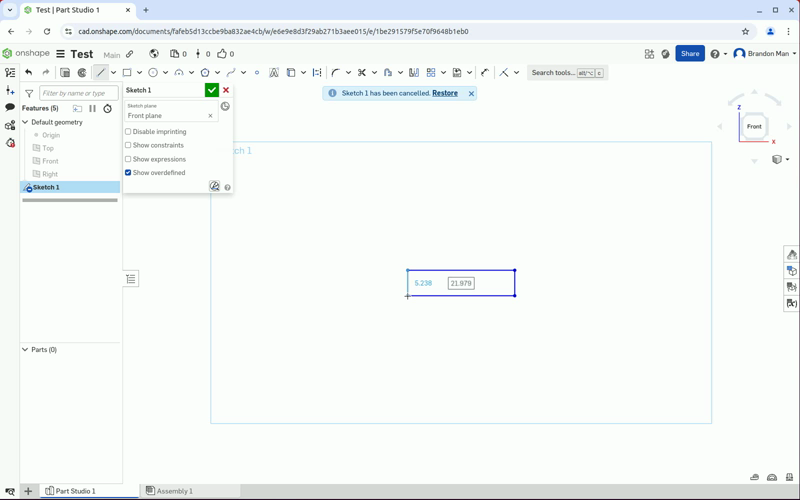
key_up(shift)
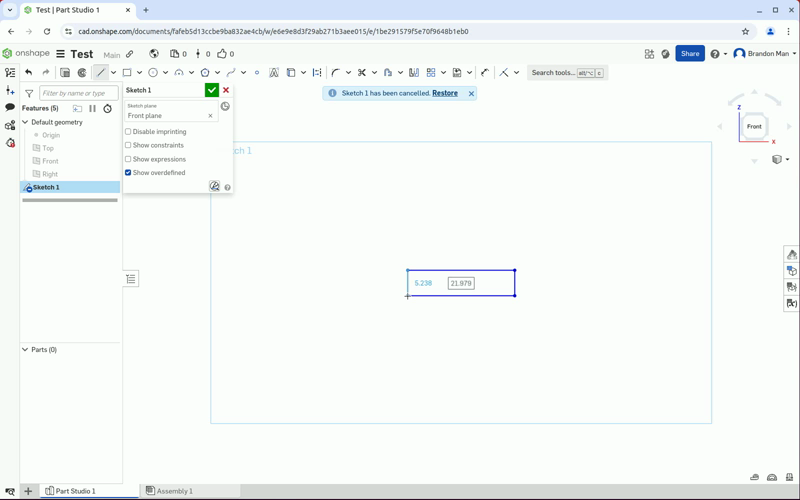
click(407, 295)
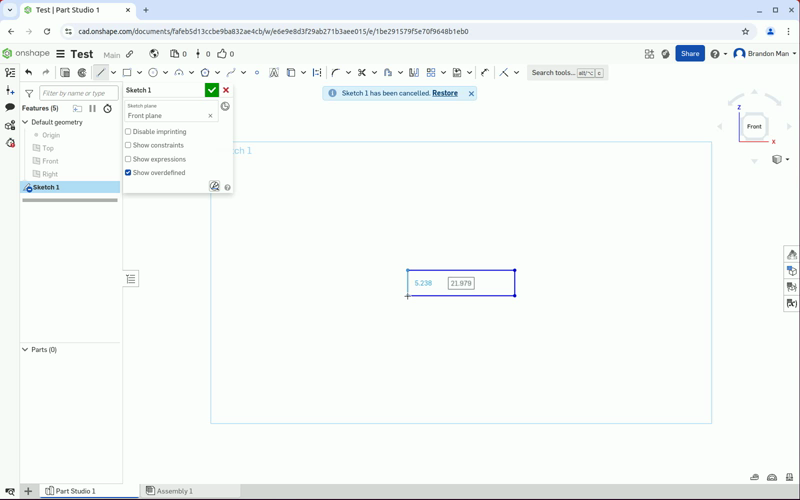
key(esc)
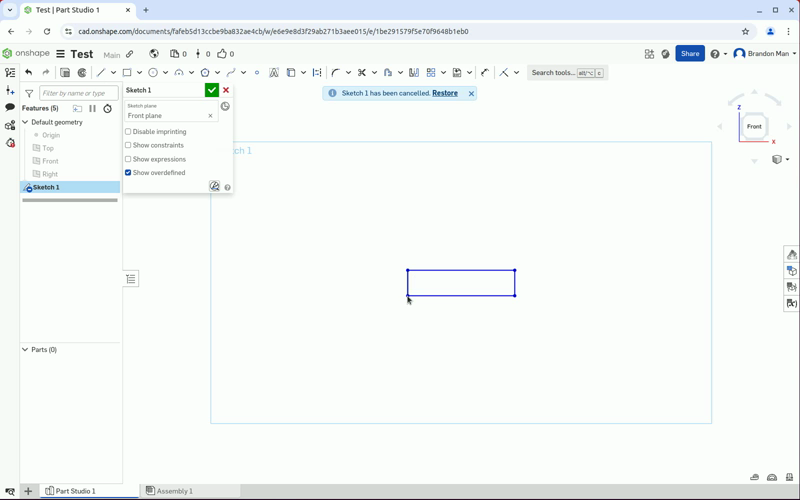
mouse_move(511, 286)
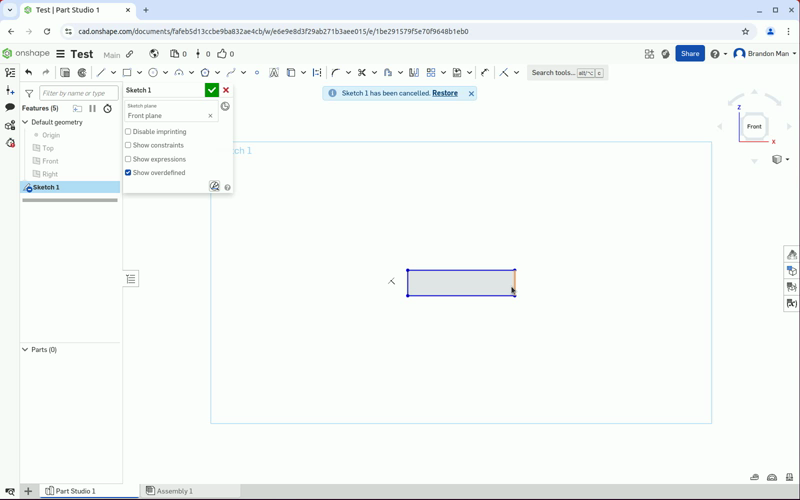
click(511, 286)
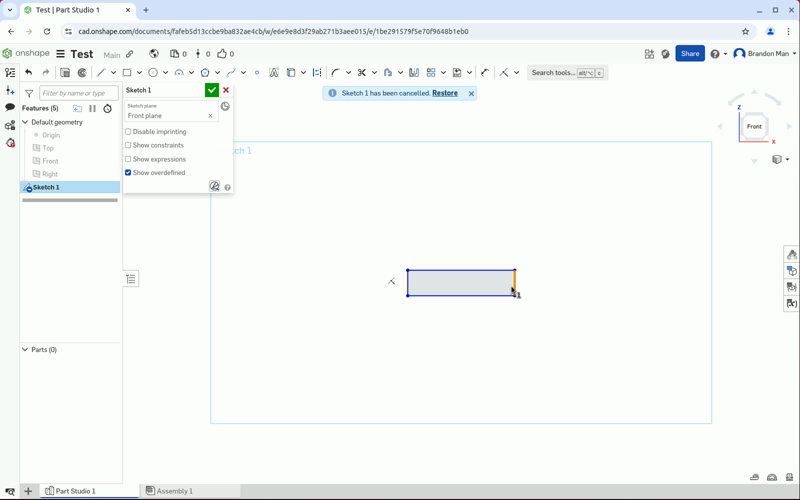
mouse_move(73, 352)
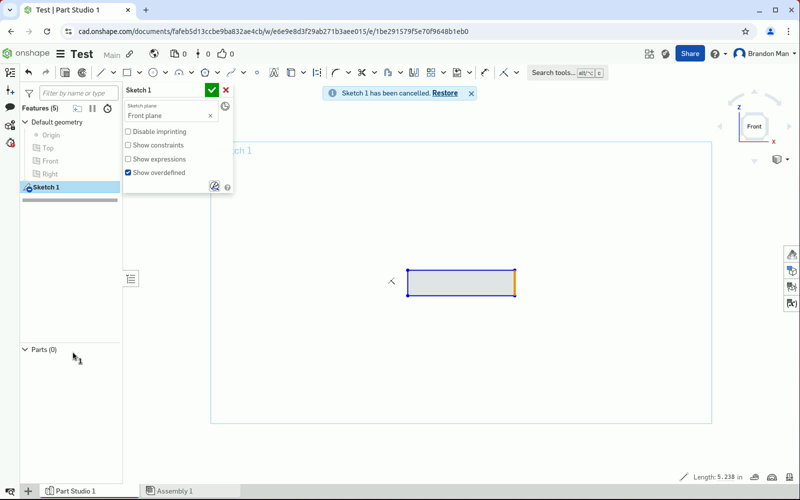
key(shift+y)
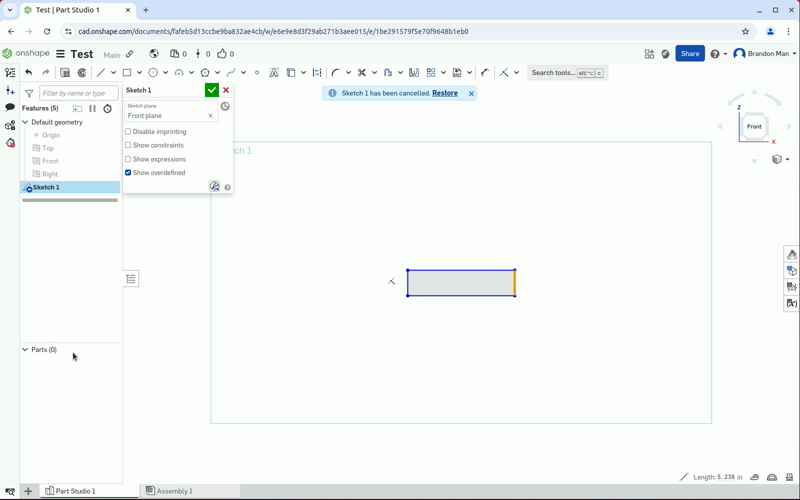
key(shift+e)
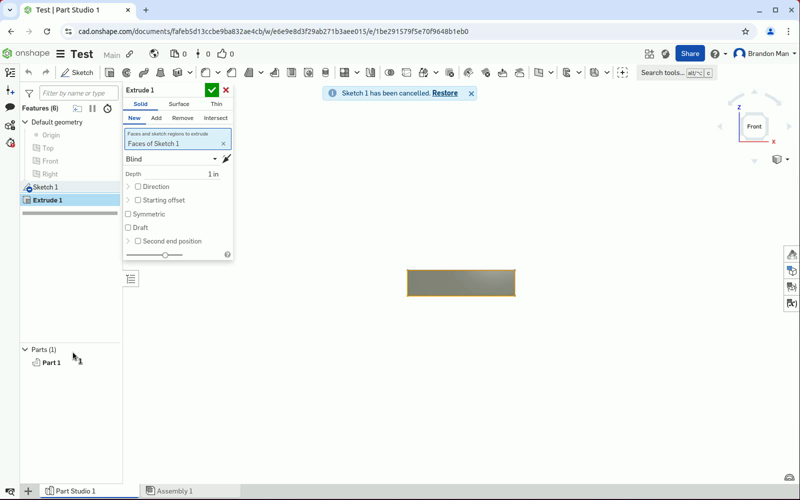
mouse_move(143, 106)
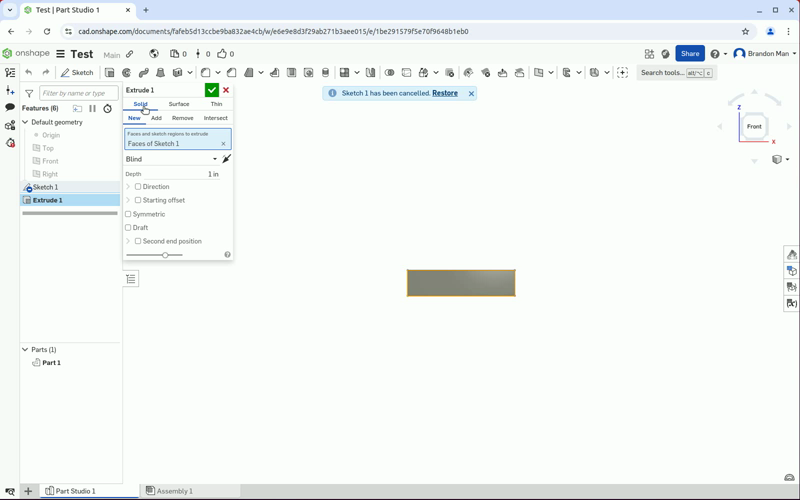
click(143, 106)
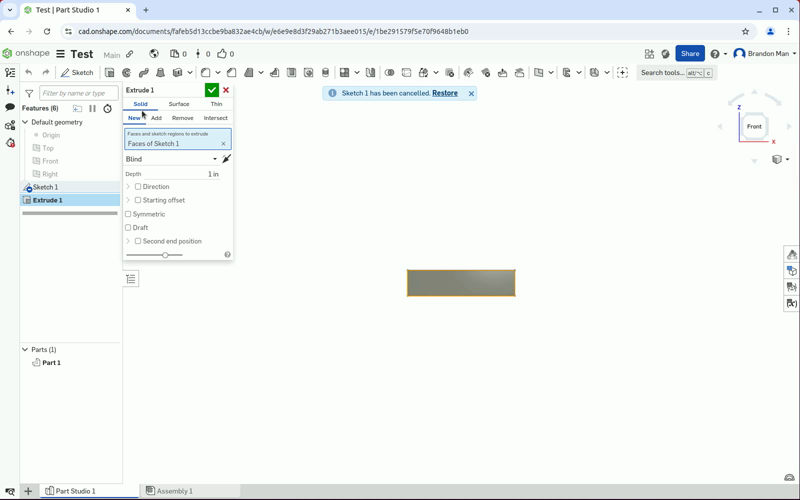
mouse_move(137, 120)
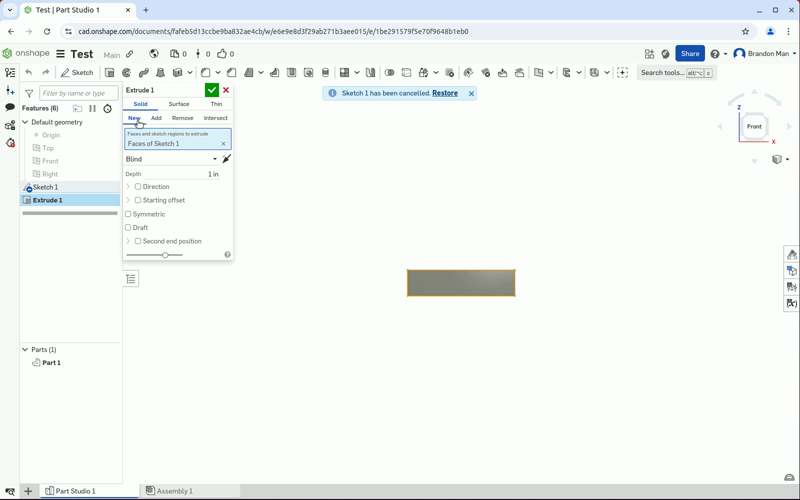
click(137, 120)
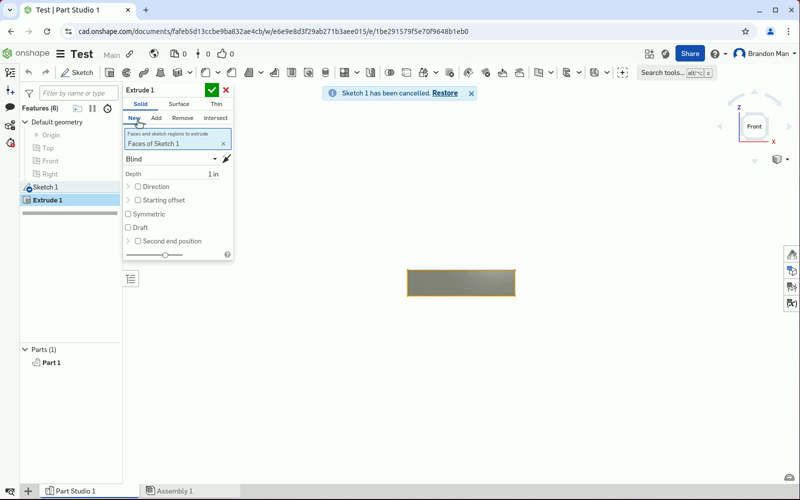
key(tab, 4)
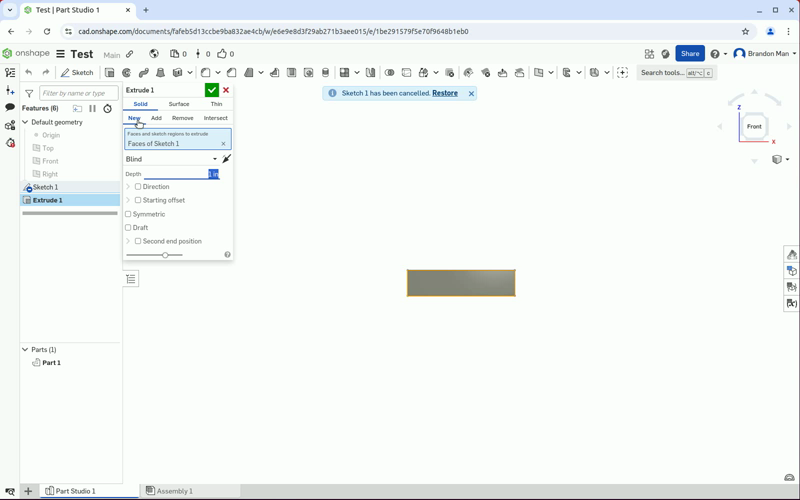
text(46.216)
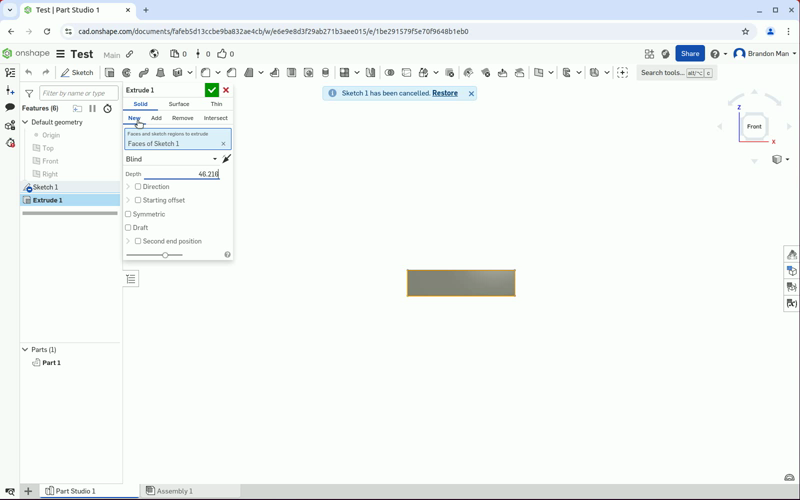
key(tab, 3)
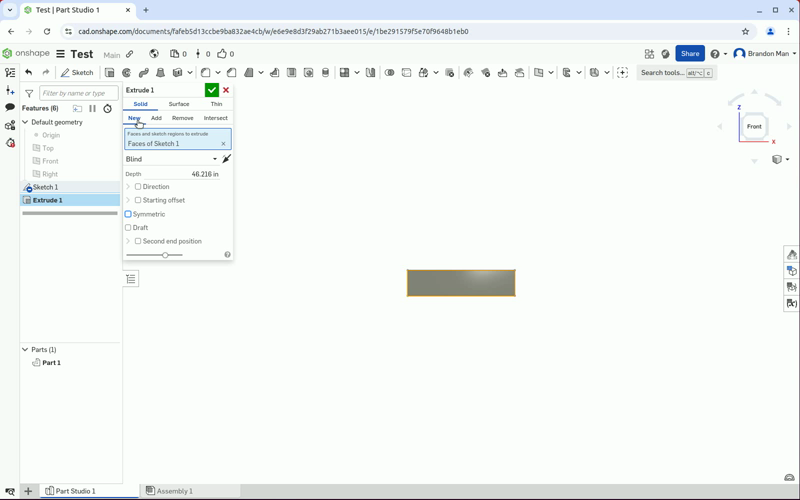
key(space)
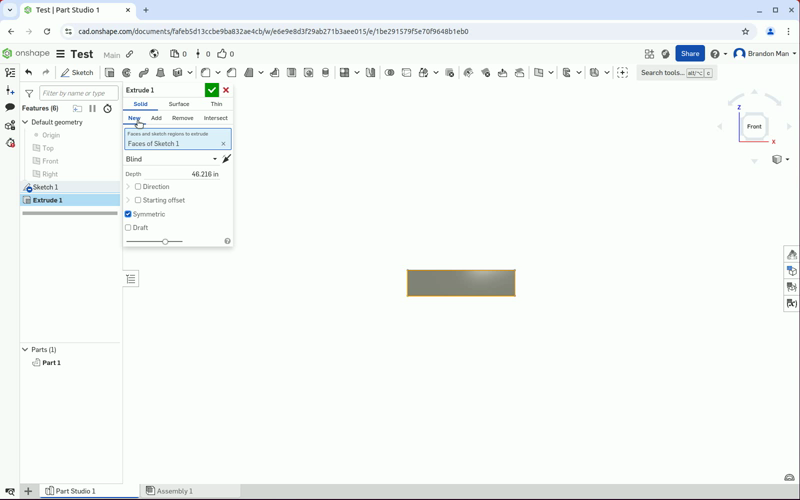
key(enter)
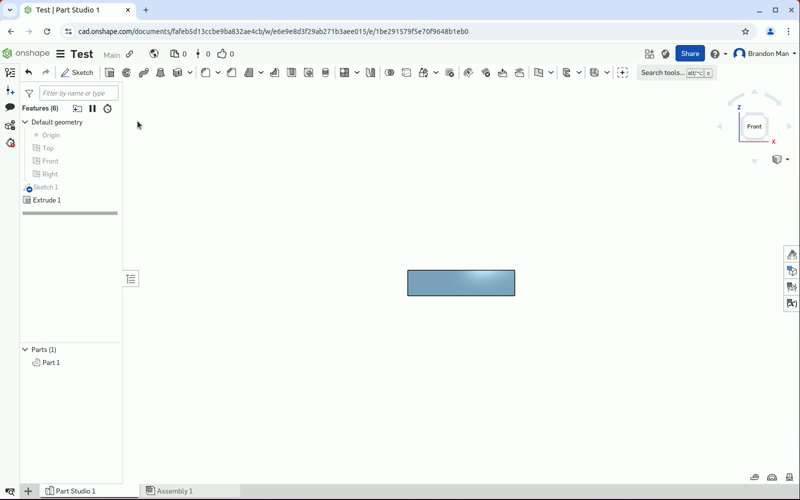
key(shift+h)
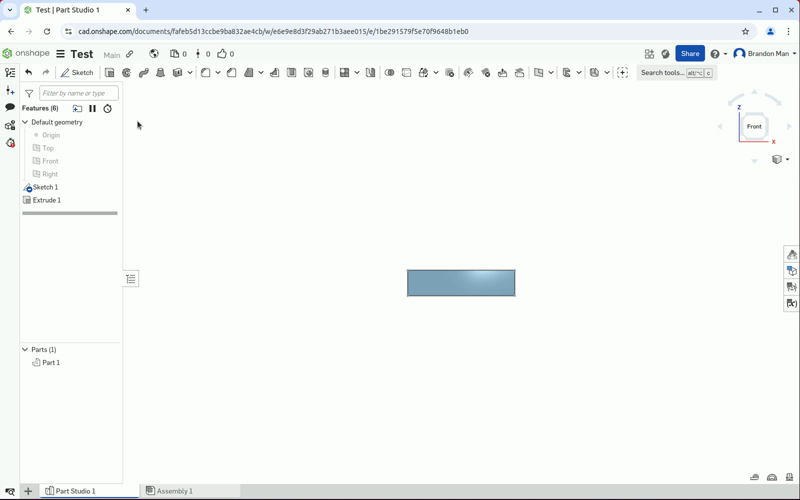
key(shift+h)
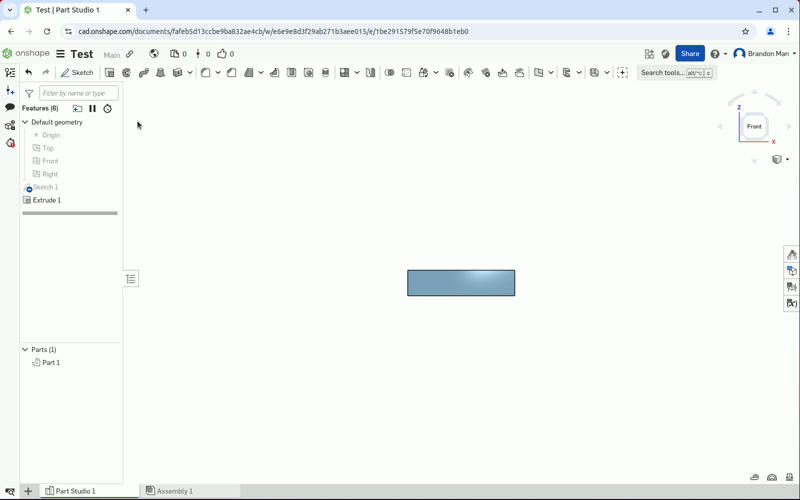
mouse_move(73, 189)
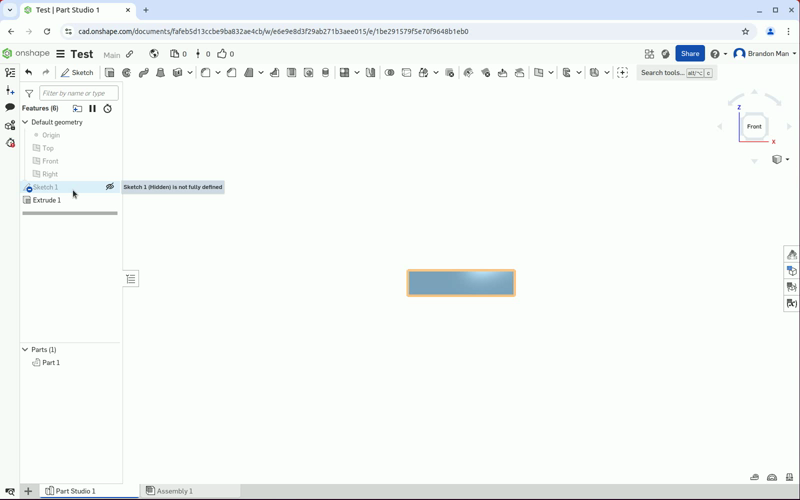
click(73, 189)
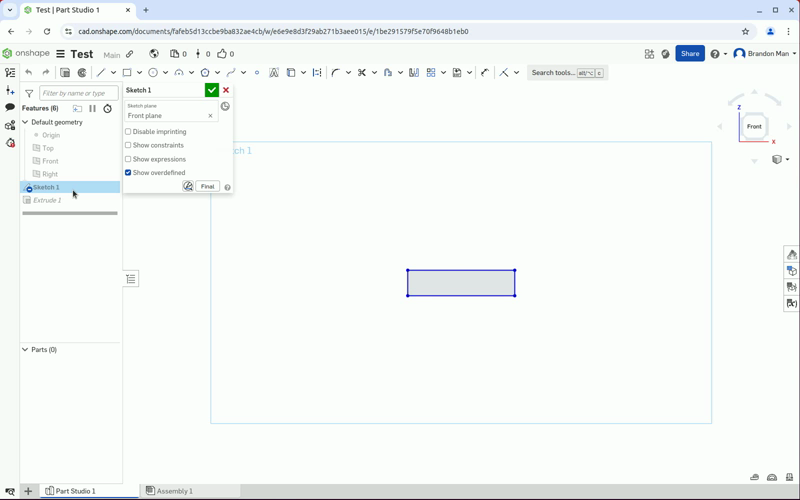
mouse_move(229, 92)
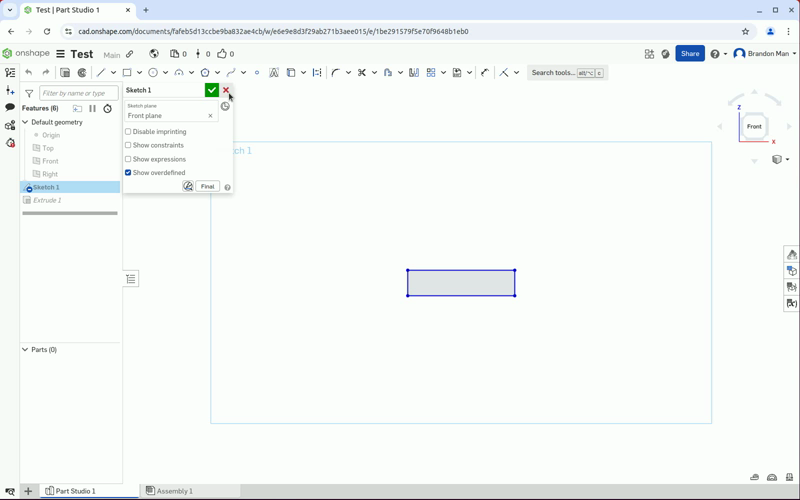
click(229, 92)
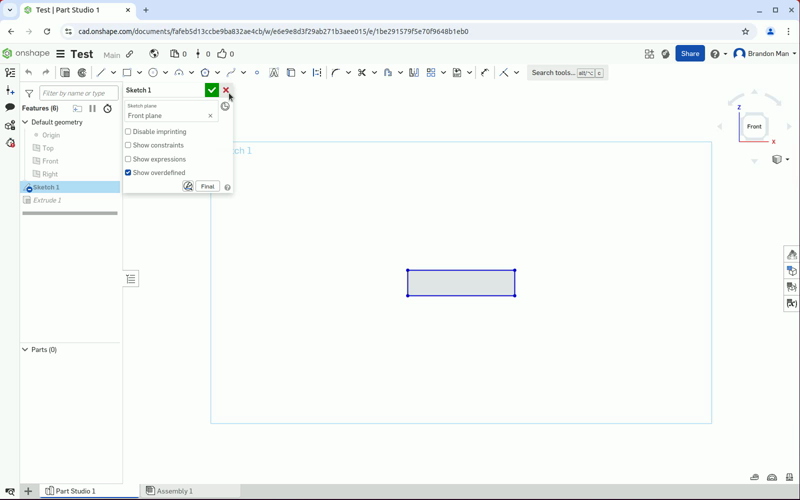
key(shift+s)
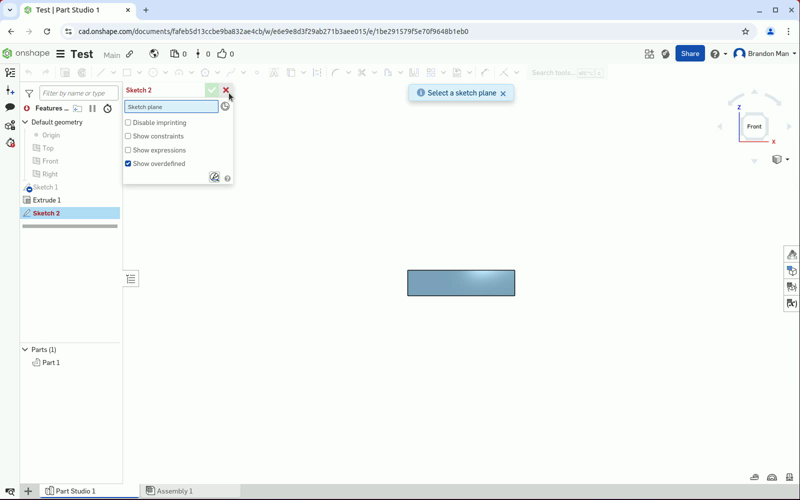
mouse_move(73, 163)
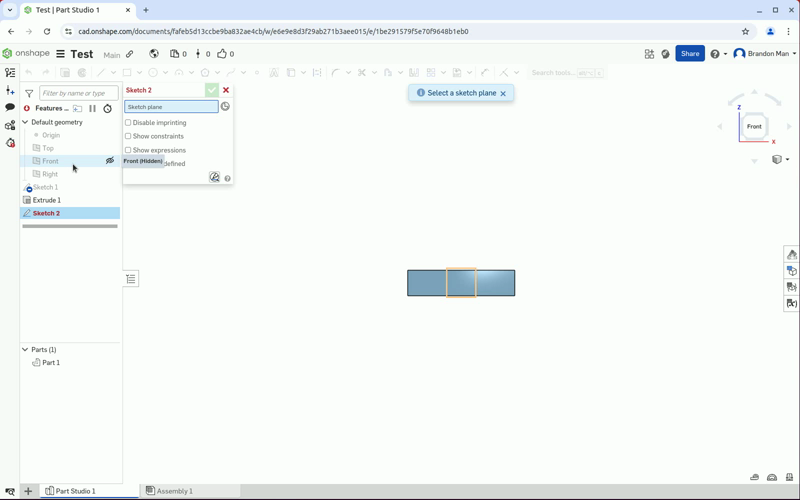
click(73, 163)
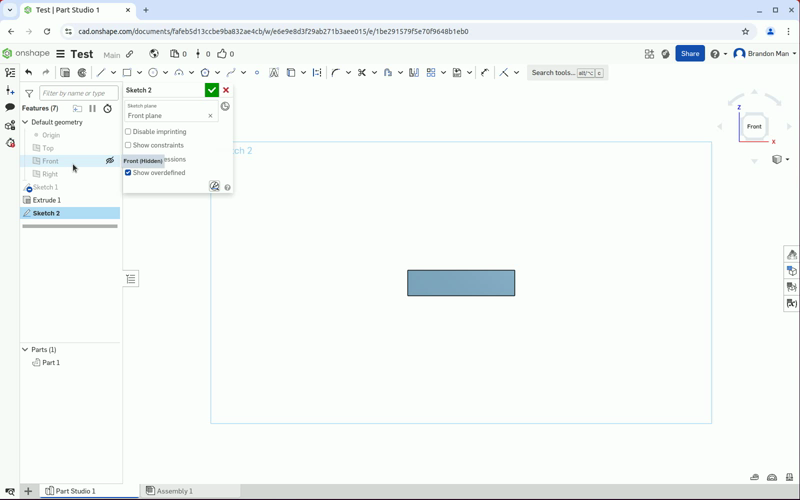
mouse_move(73, 352)
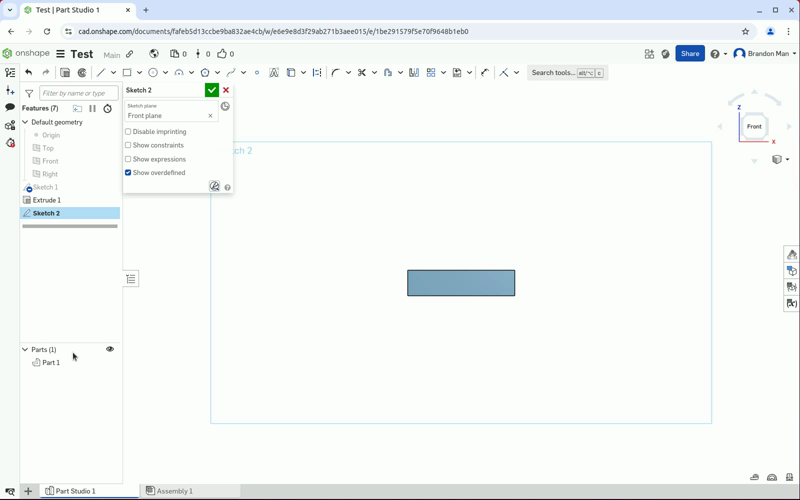
key(y)
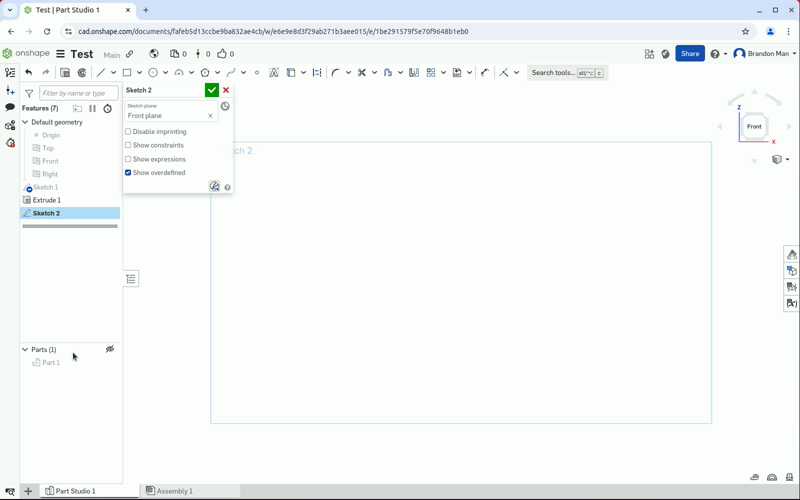
key(l)
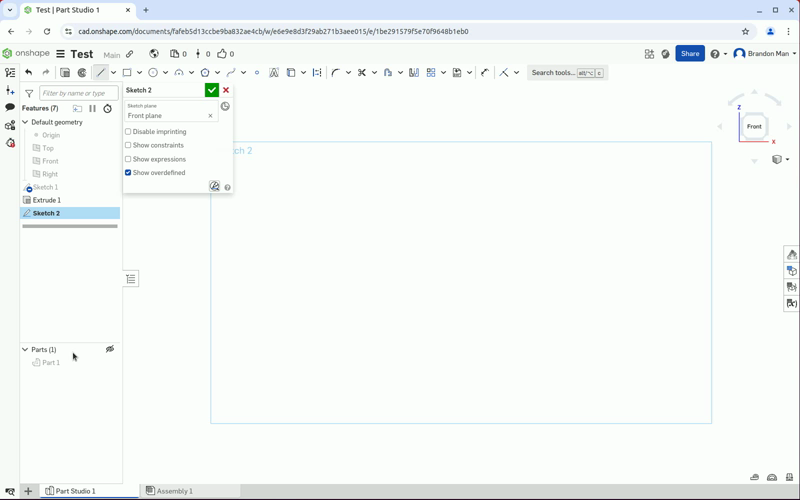
key_down(shift)
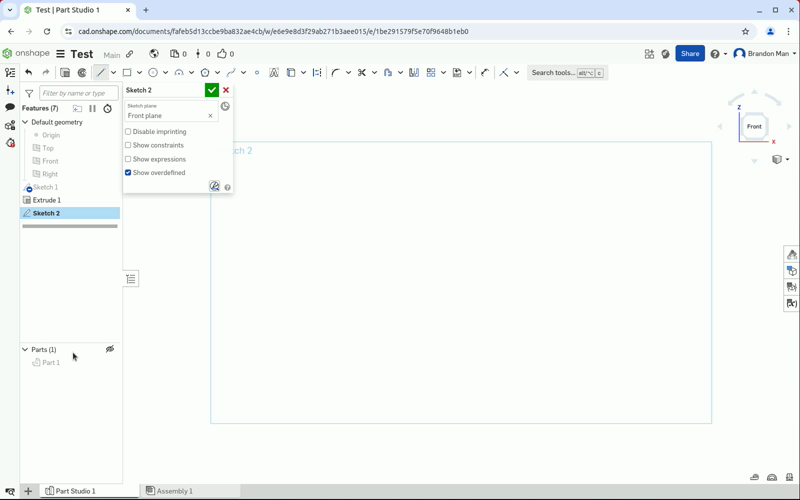
mouse_move(420, 270)
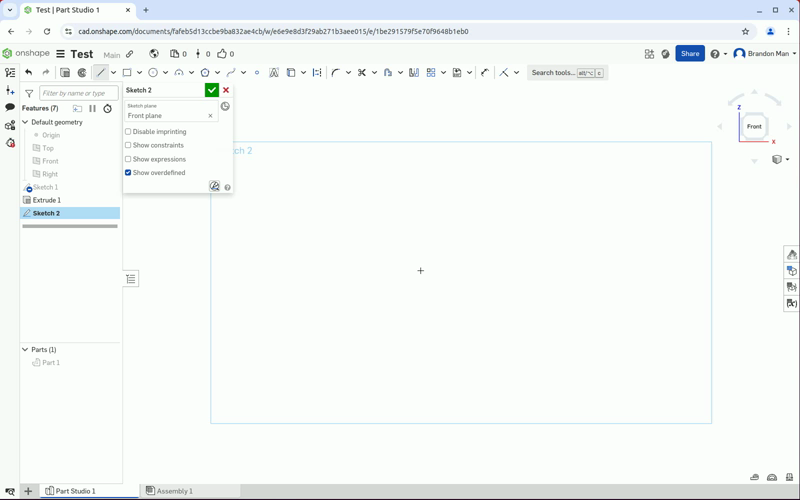
click(420, 270)
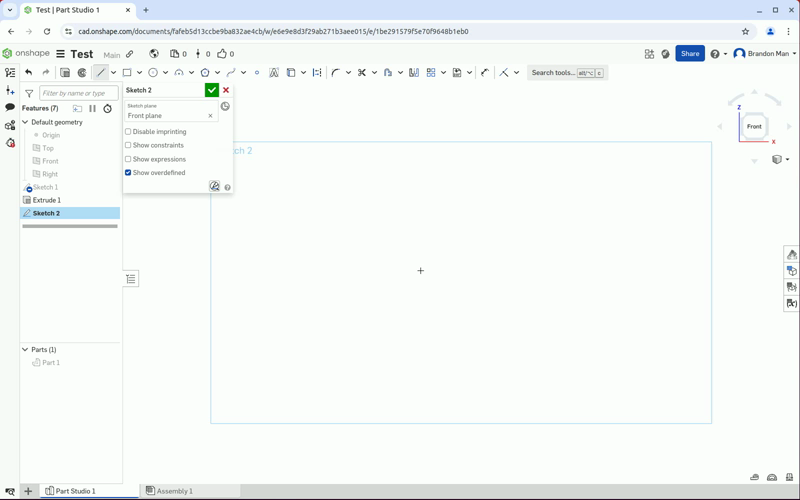
key_up(shift)
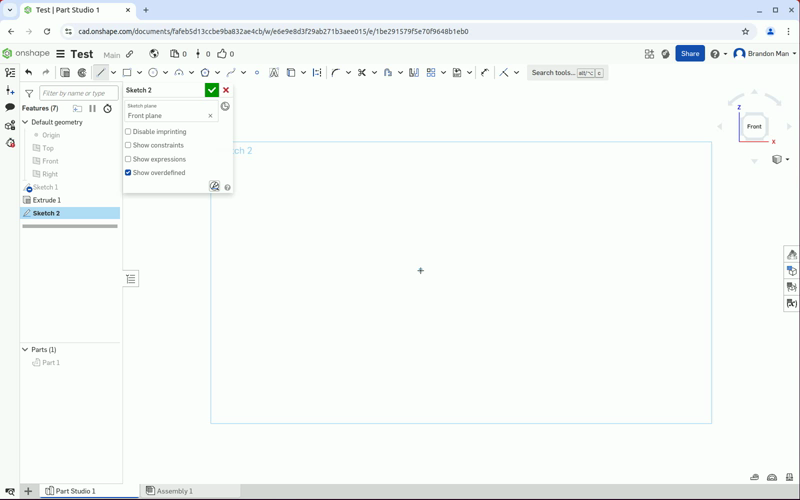
key_down(shift)
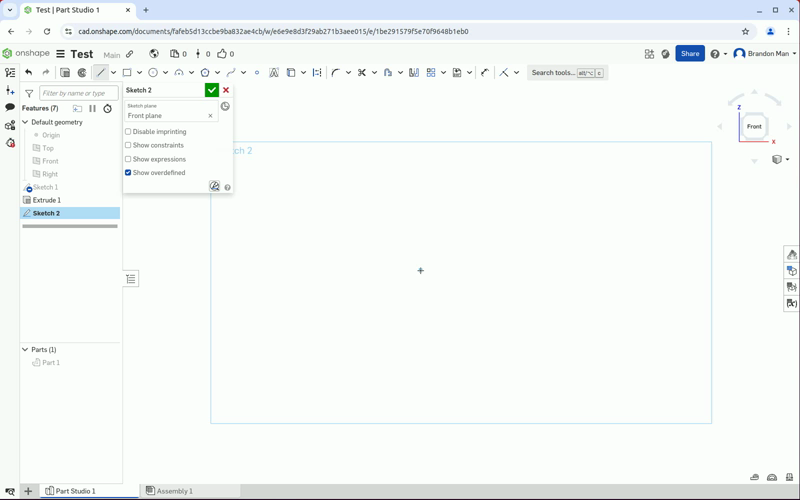
mouse_move(450, 270)
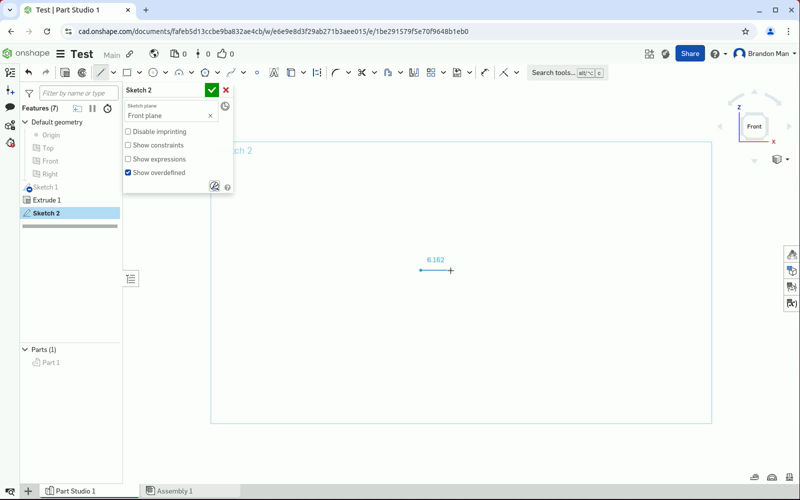
mouse_move(422, 279)
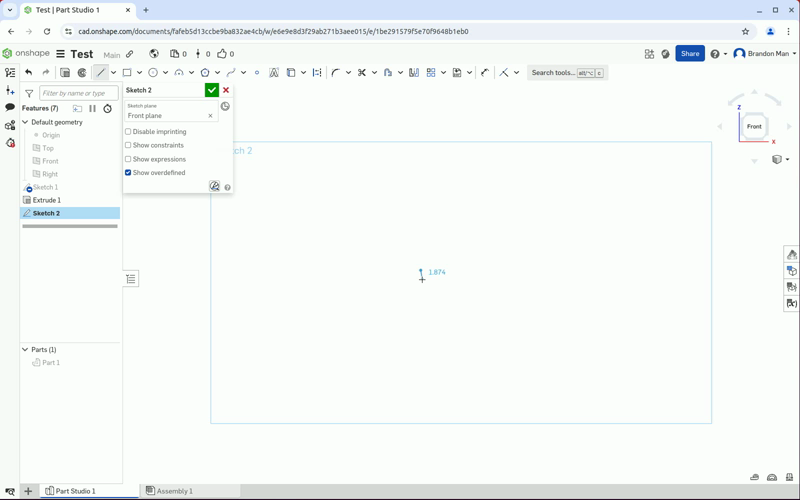
click(422, 279)
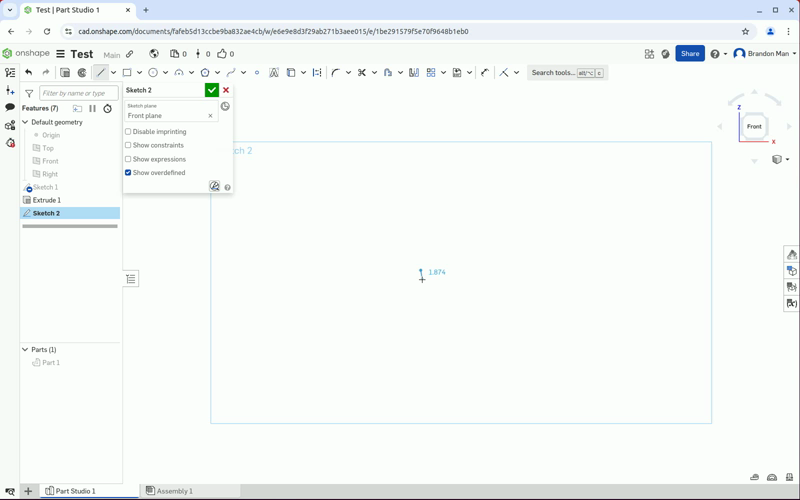
key_up(shift)
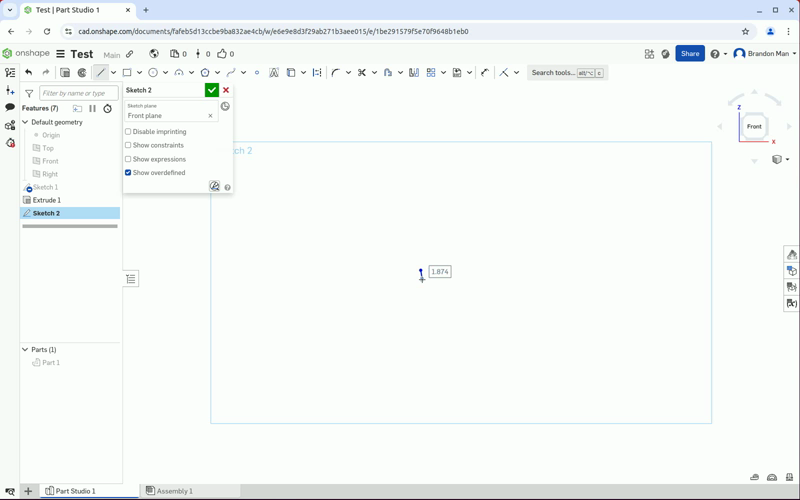
key_down(shift)
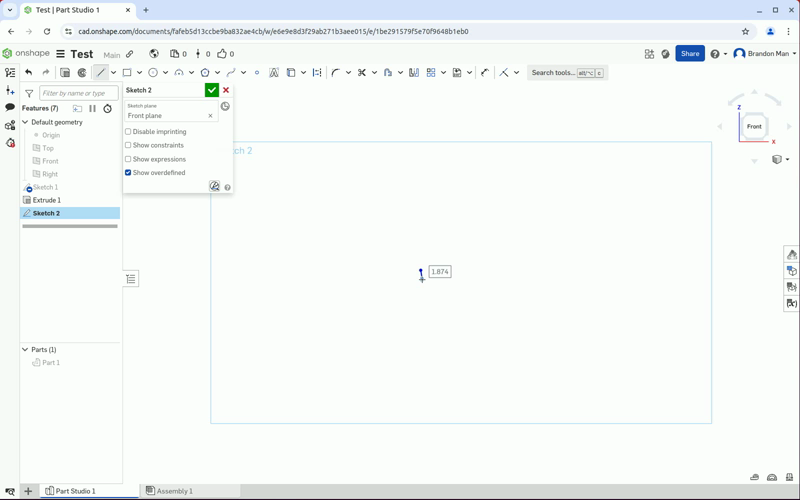
mouse_move(452, 279)
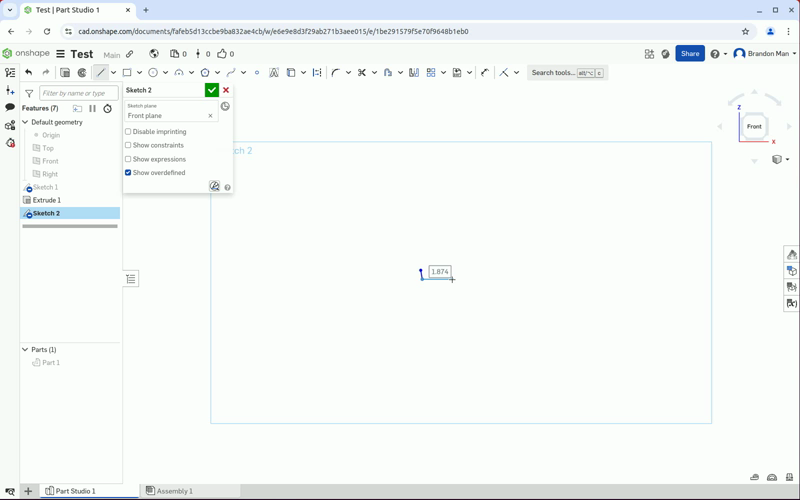
mouse_move(437, 279)
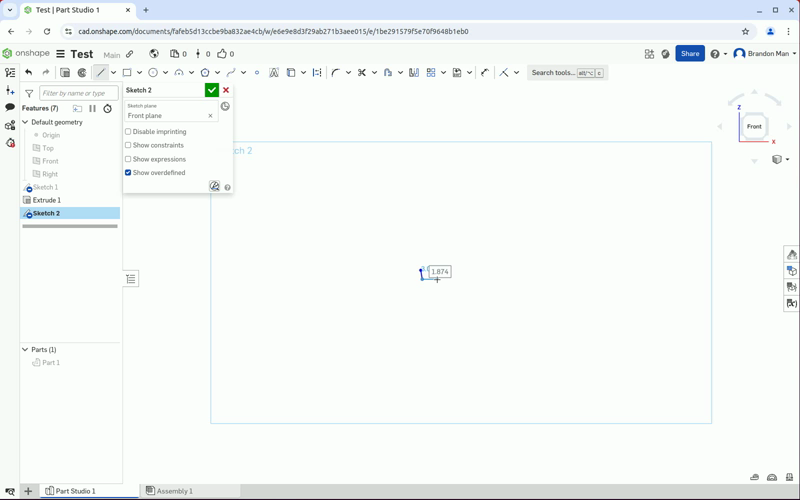
click(437, 279)
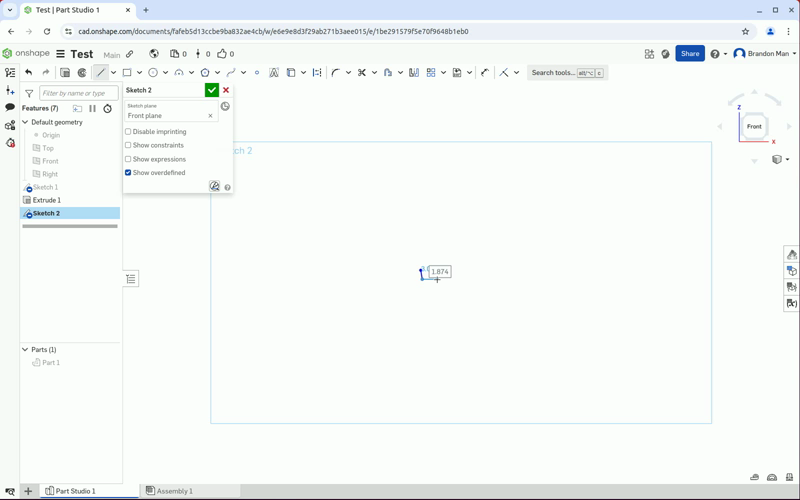
key_up(shift)
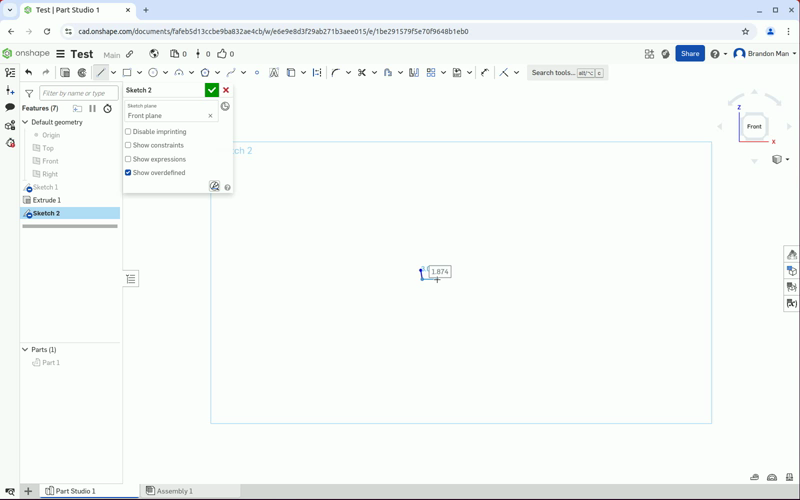
key_down(shift)
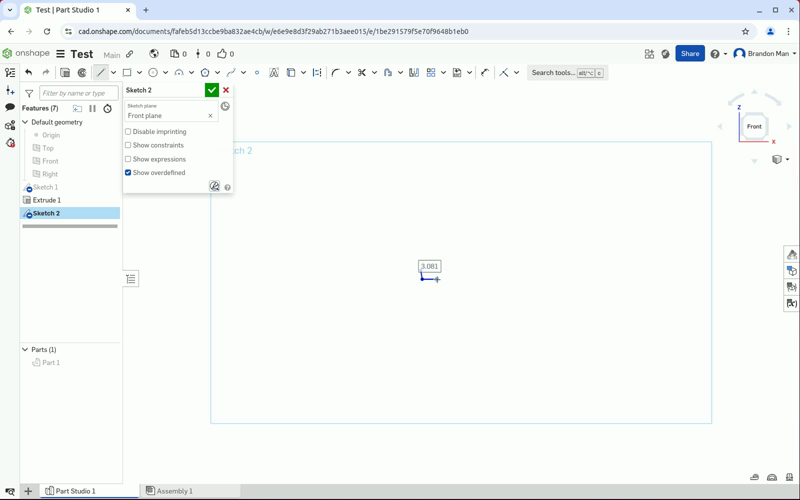
mouse_move(467, 279)
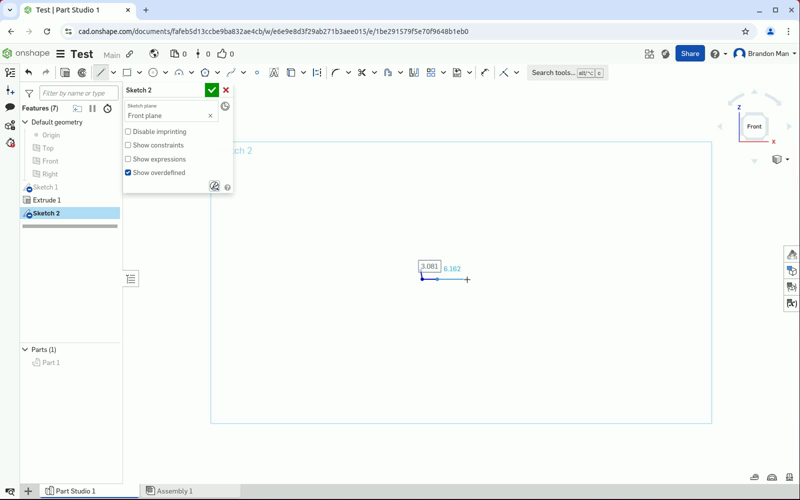
mouse_move(435, 270)
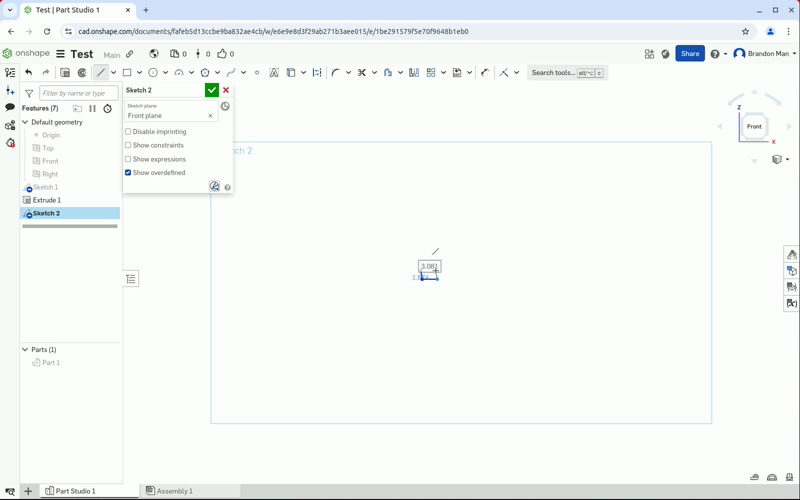
click(435, 270)
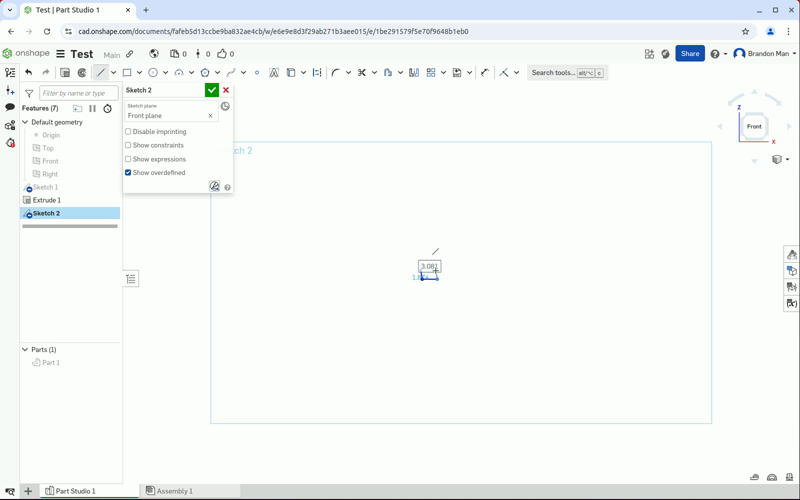
key_up(shift)
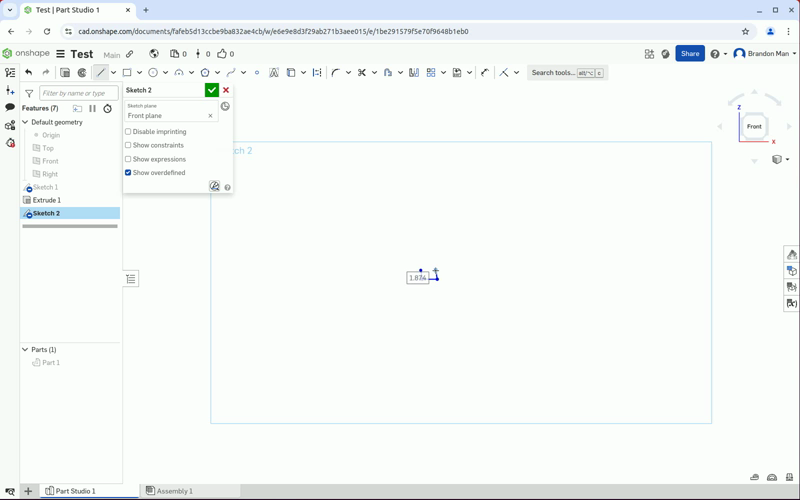
mouse_move(465, 270)
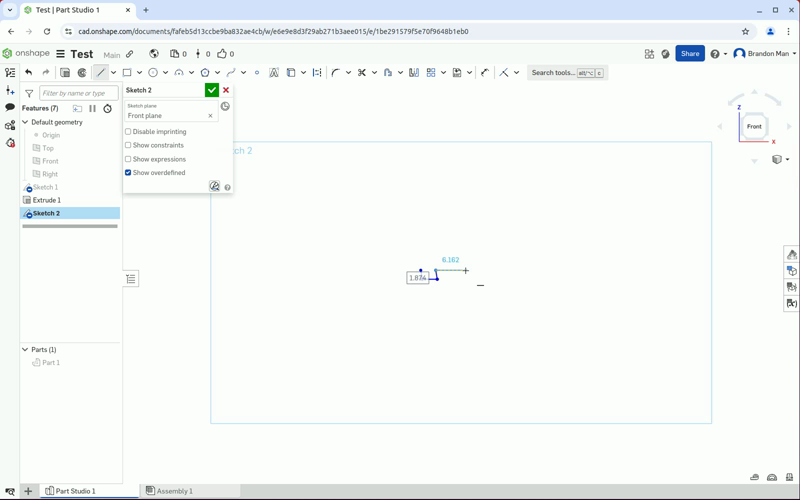
key_down(shift)
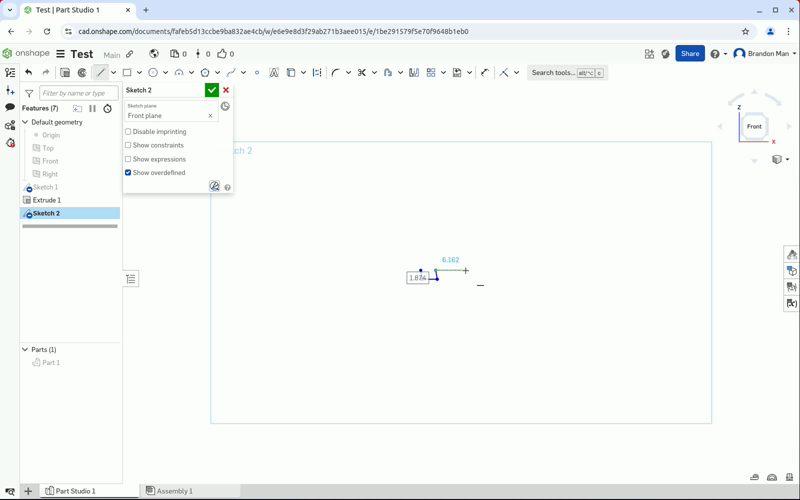
mouse_move(420, 270)
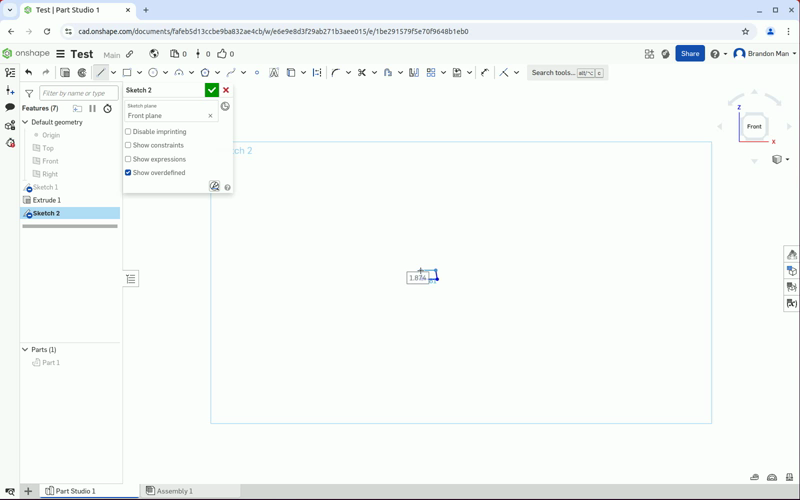
key_up(shift)
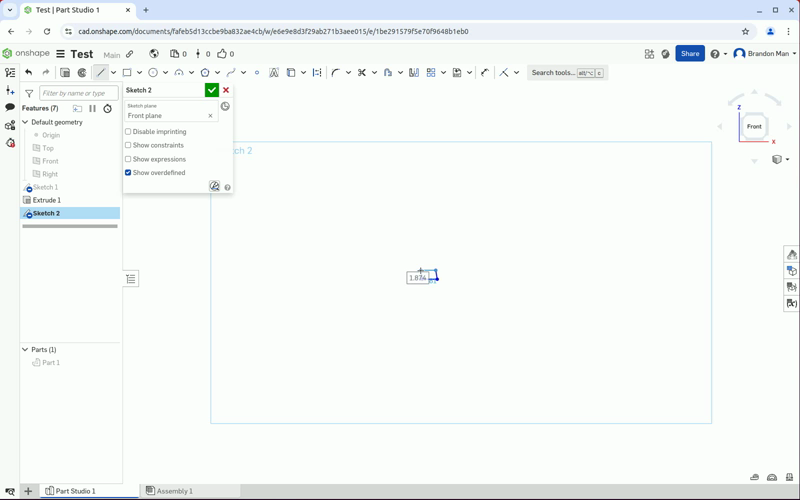
click(420, 270)
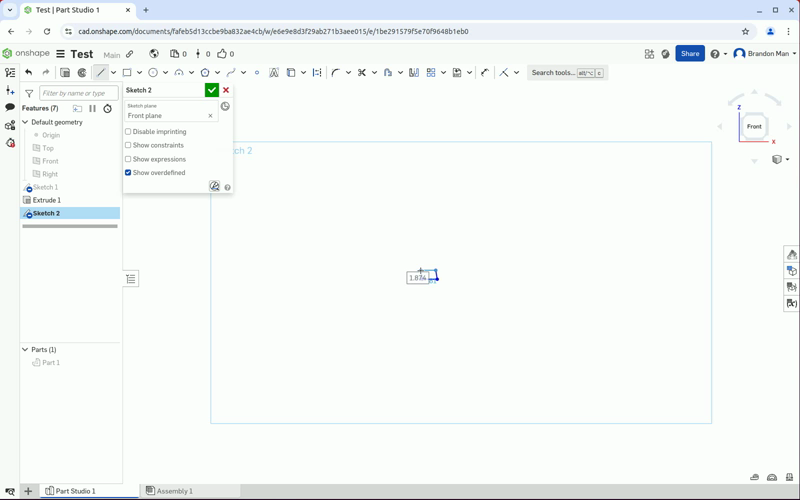
key(esc)
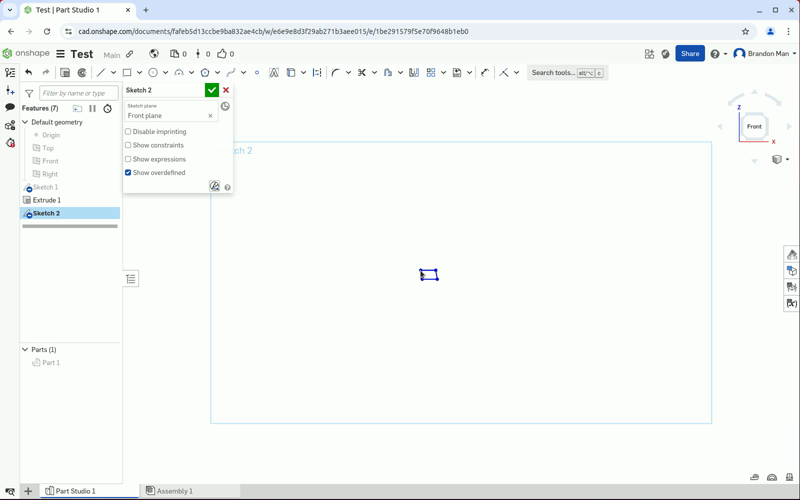
mouse_move(428, 276)
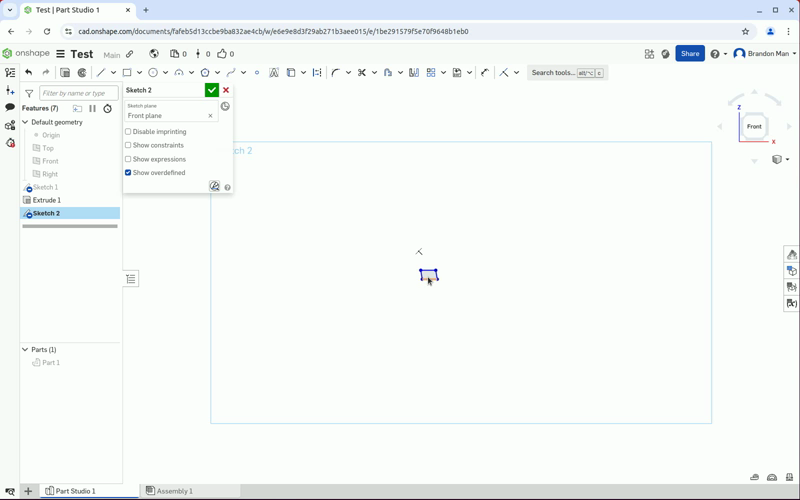
scroll(6)
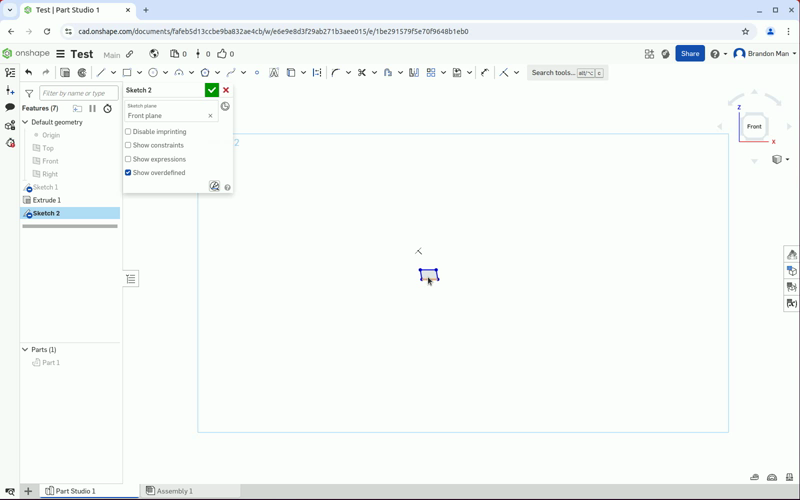
scroll(6)
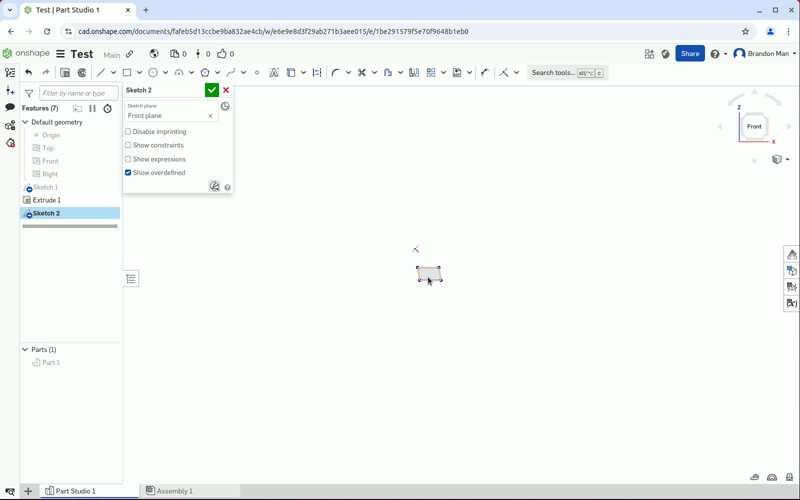
scroll(6)
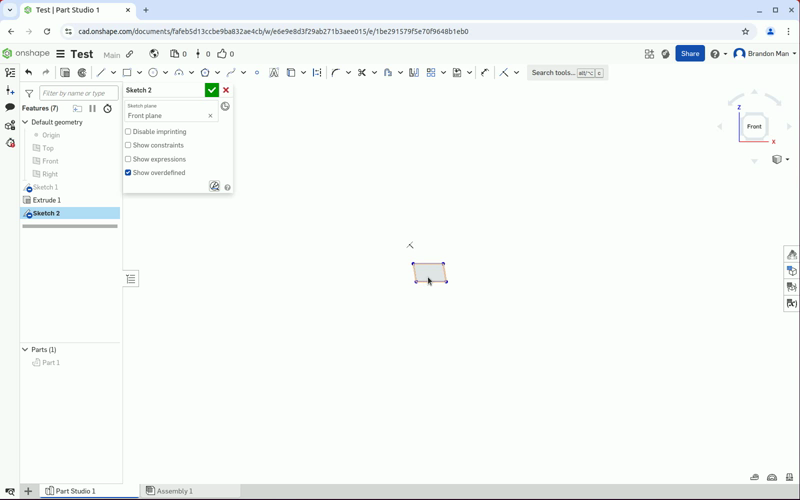
scroll(6)
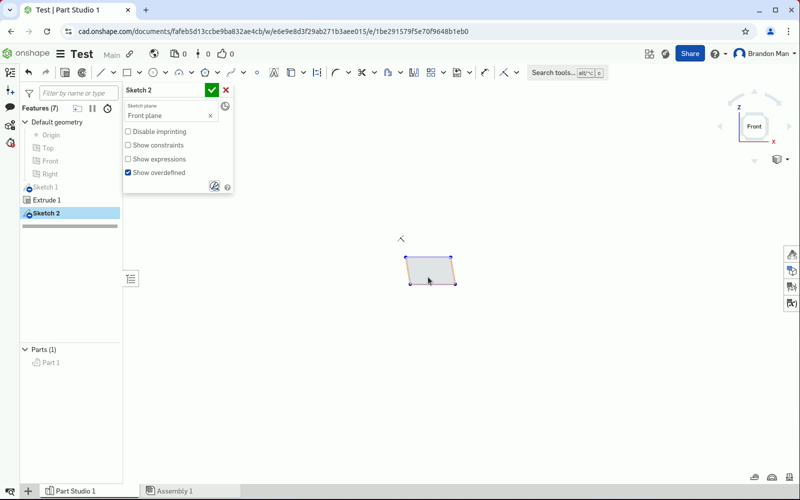
scroll(6)
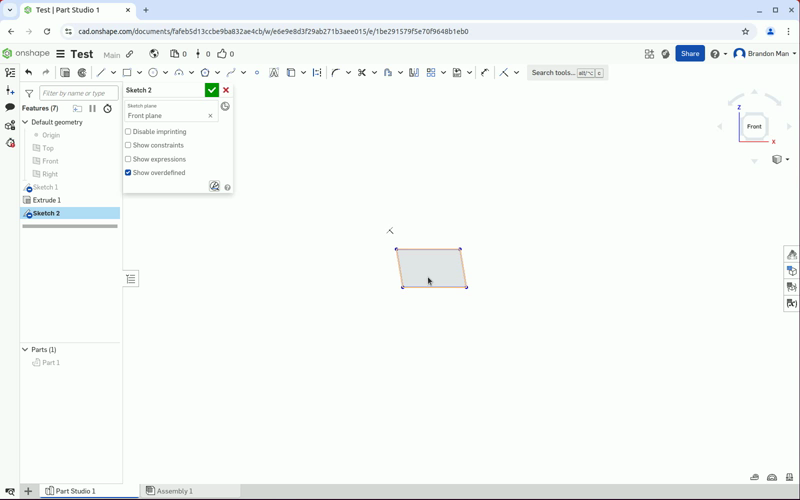
scroll(6)
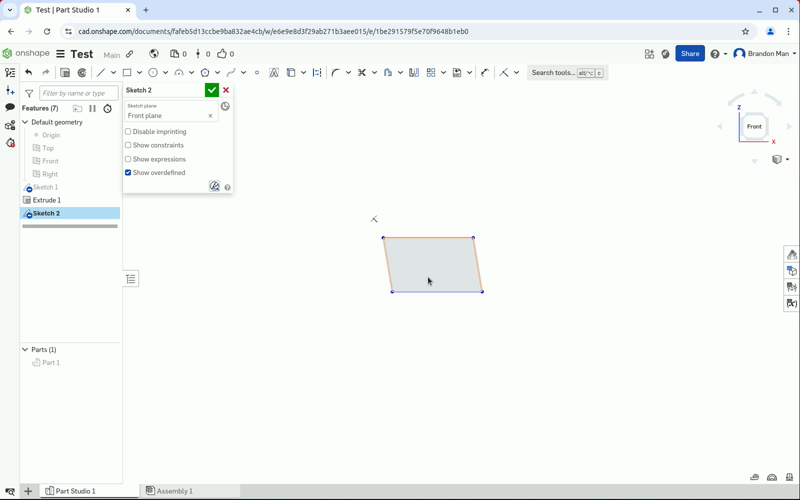
scroll(6)
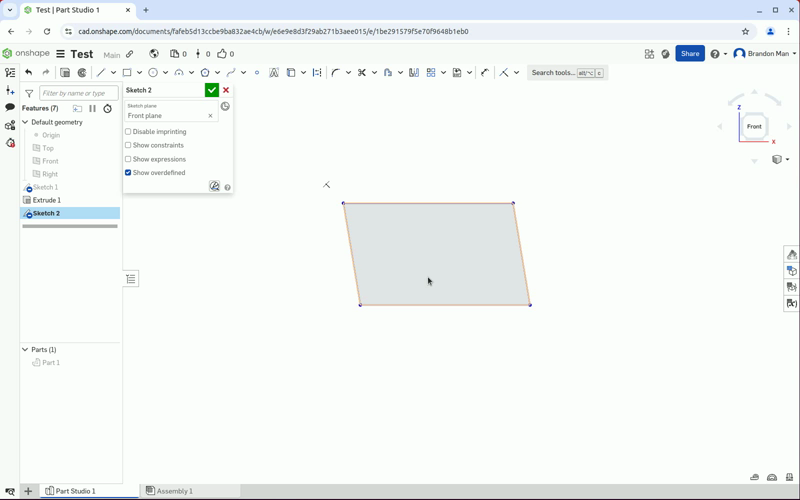
click(428, 276)
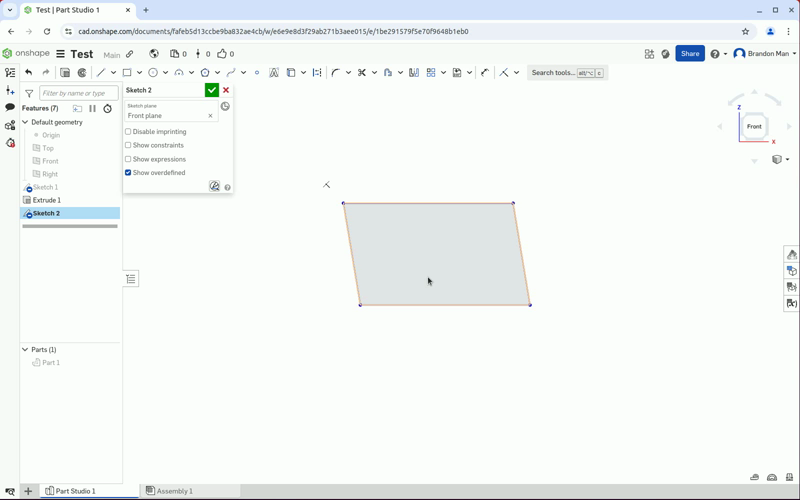
scroll(-6)
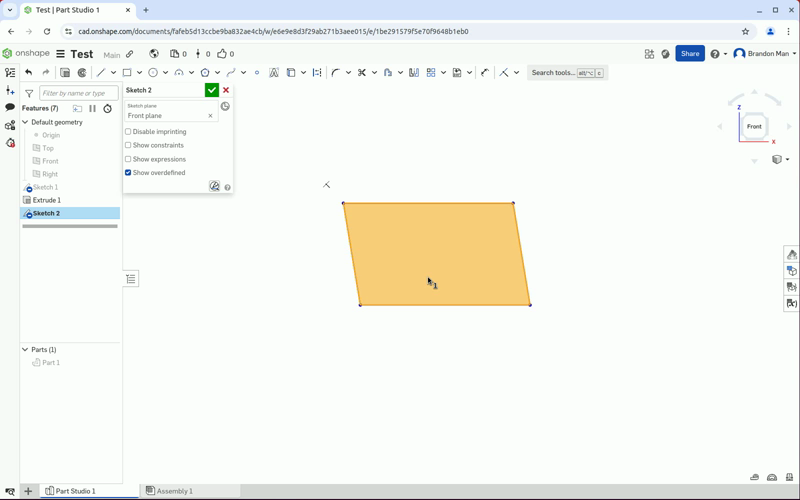
scroll(-6)
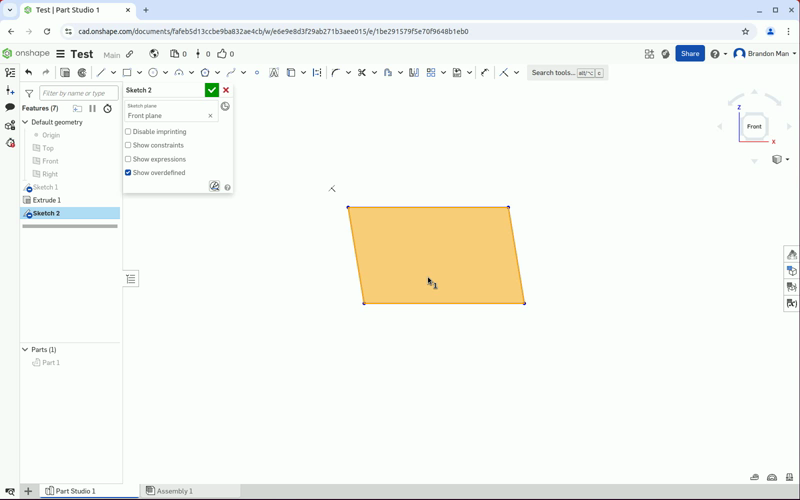
scroll(-6)
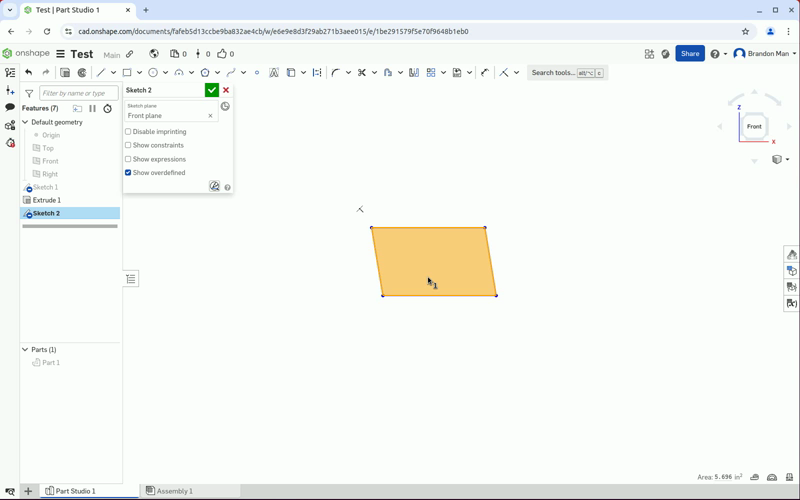
scroll(-6)
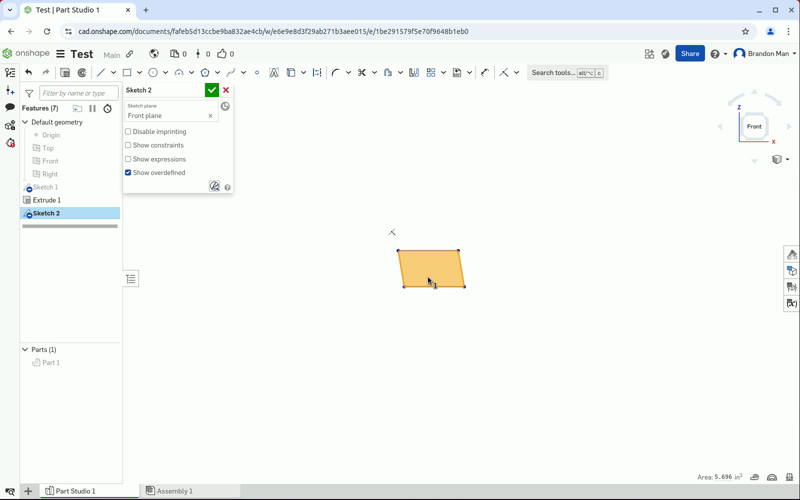
scroll(-6)
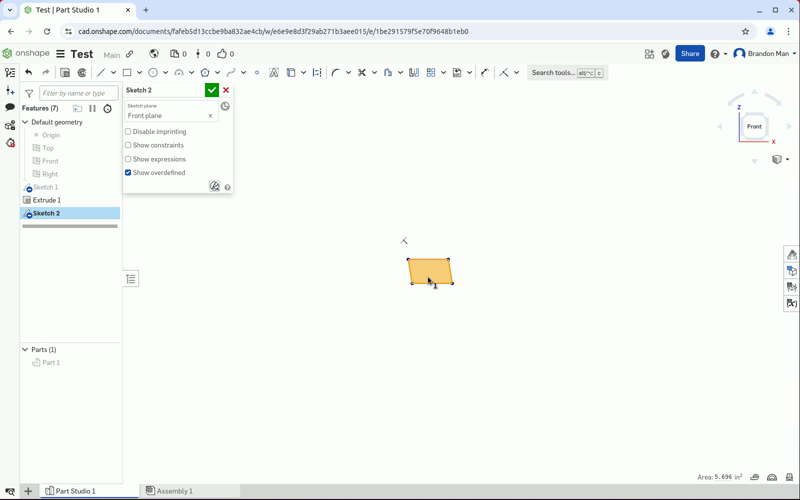
scroll(-6)
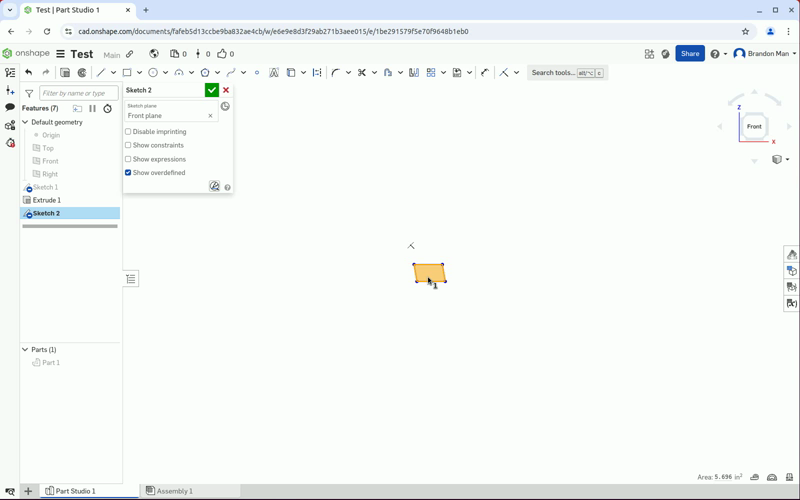
scroll(-6)
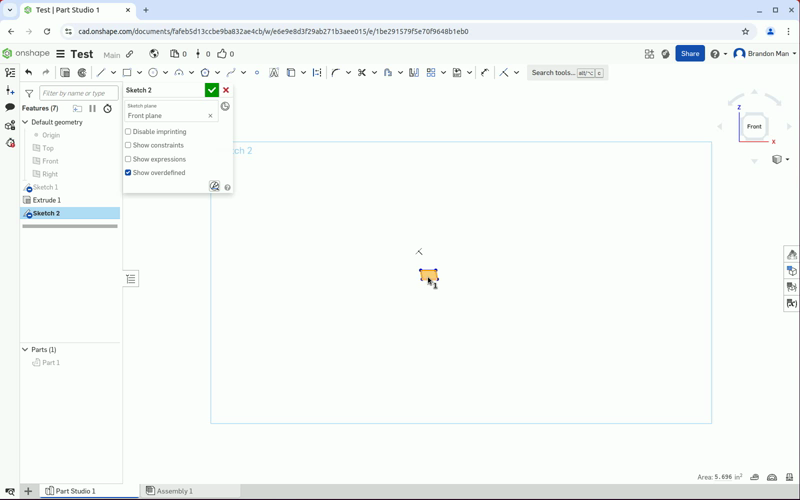
mouse_move(73, 352)
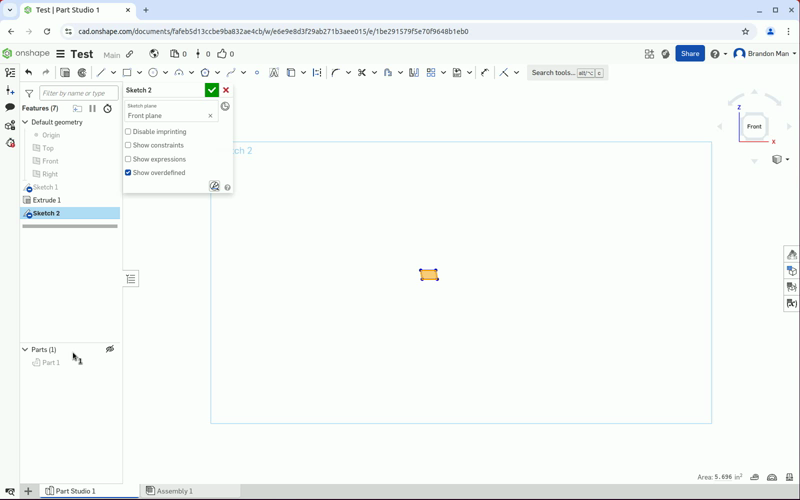
key(shift+y)
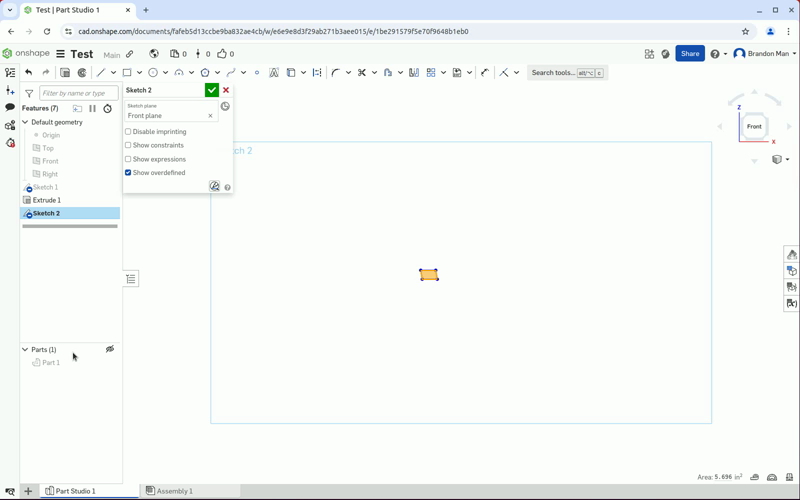
key(shift+e)
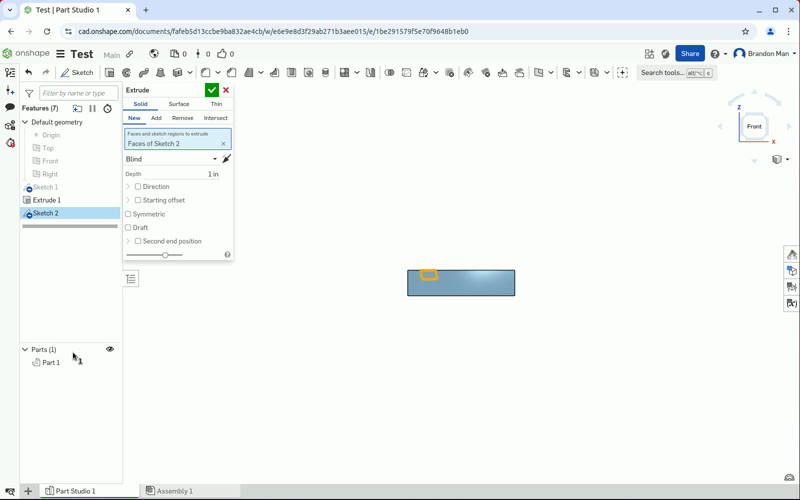
mouse_move(143, 106)
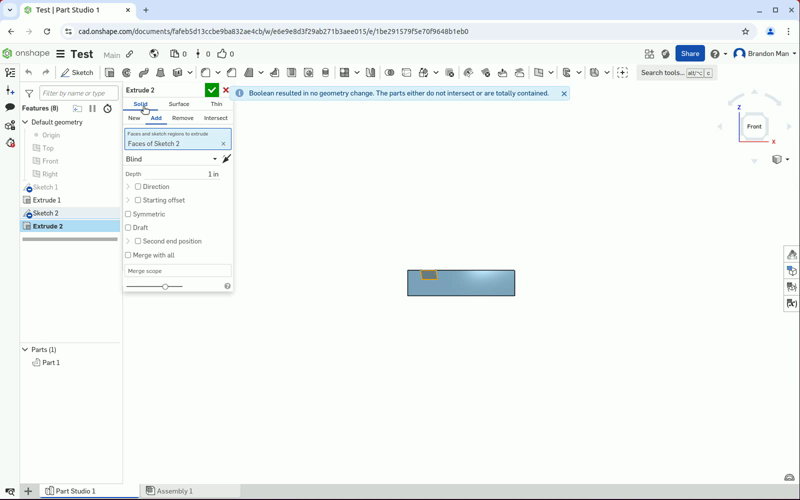
click(143, 106)
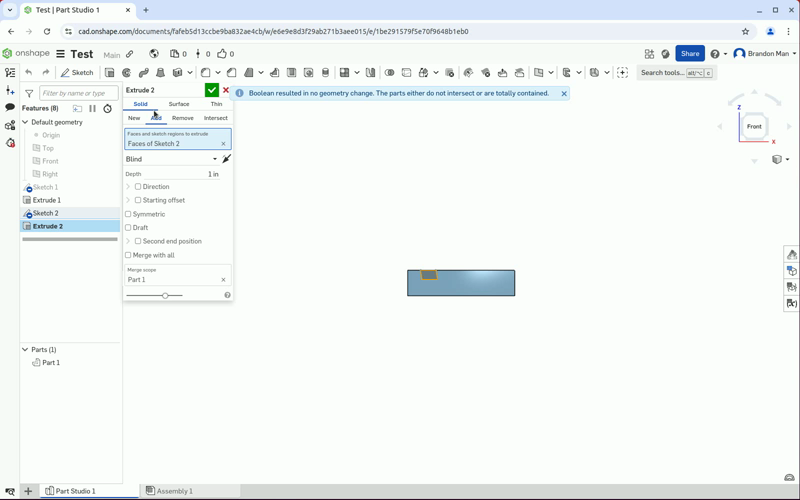
mouse_move(186, 120)
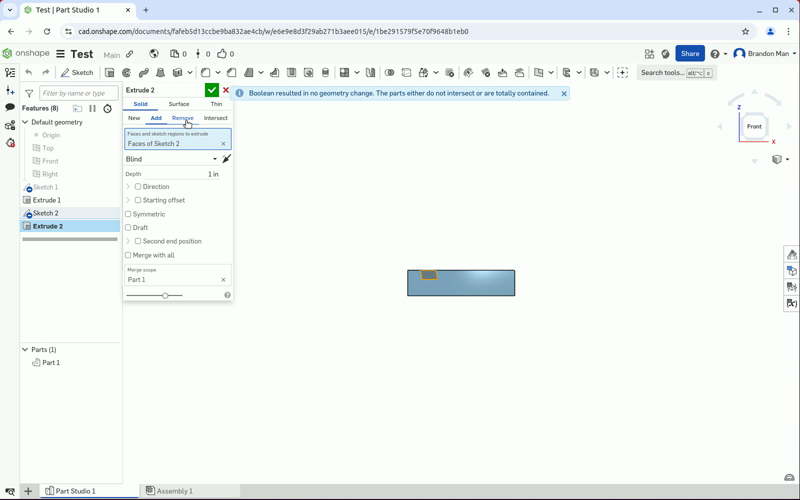
click(186, 120)
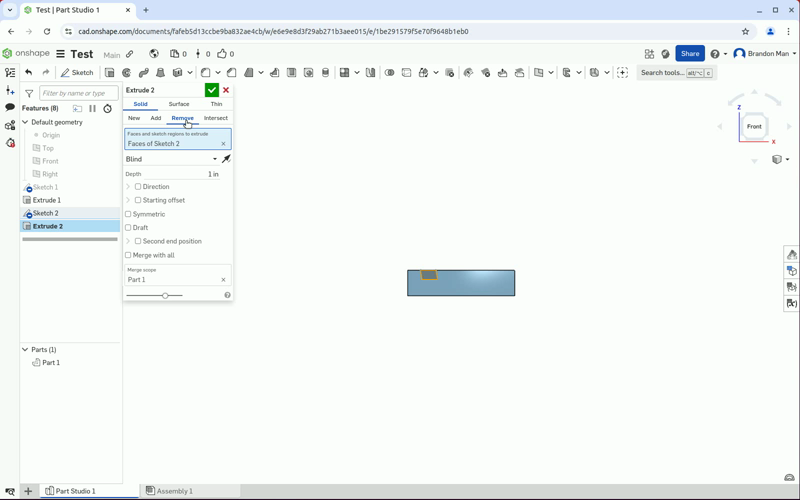
key(tab, 4)
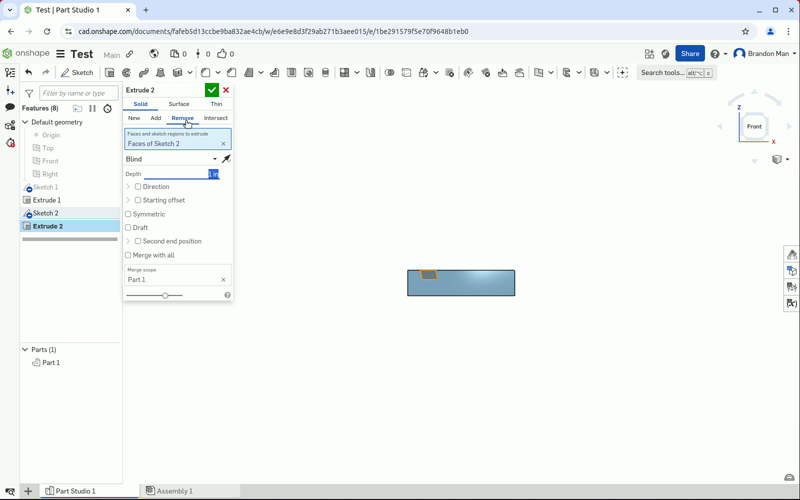
text(47.66)
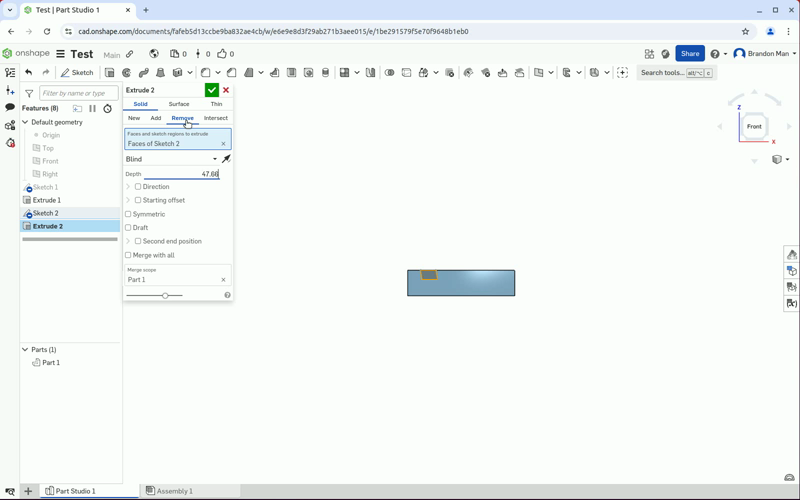
key(tab, 3)
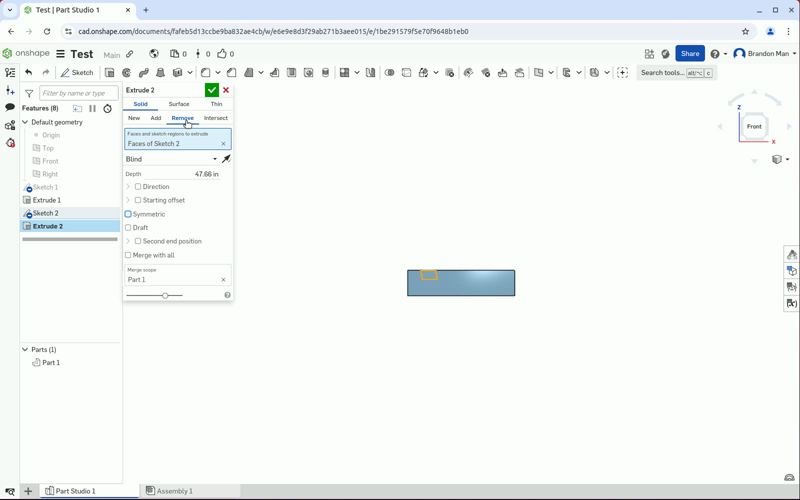
key(space)
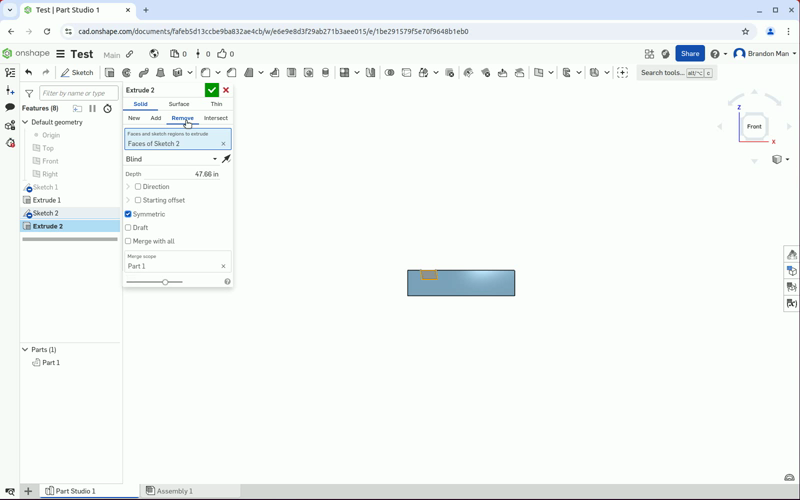
key(tab, 2)
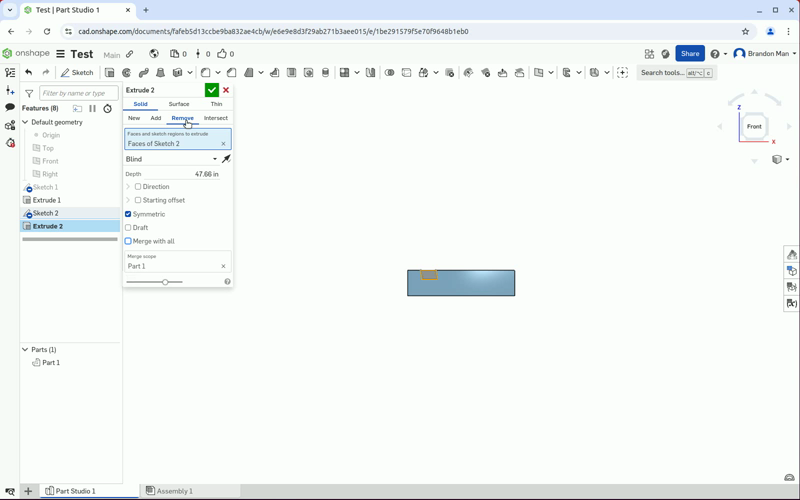
key(space)
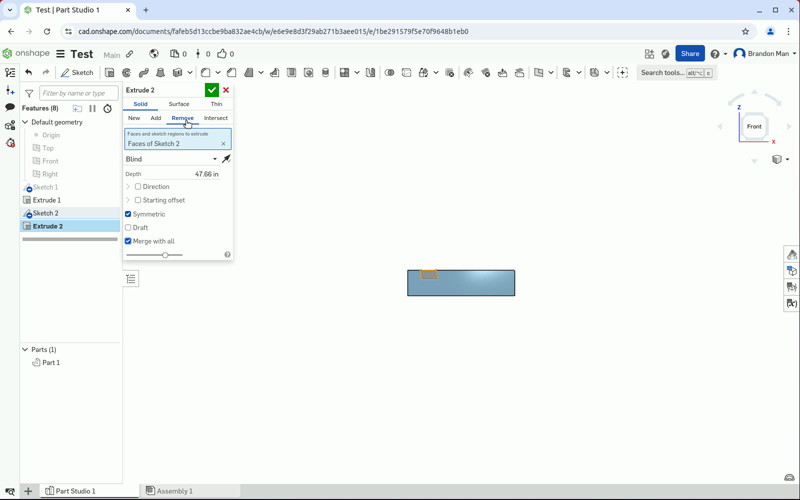
key(enter)
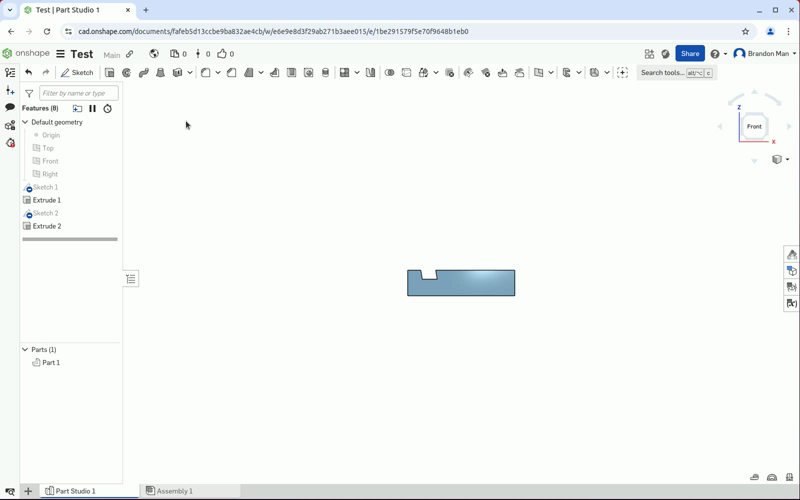
key(shift+h)
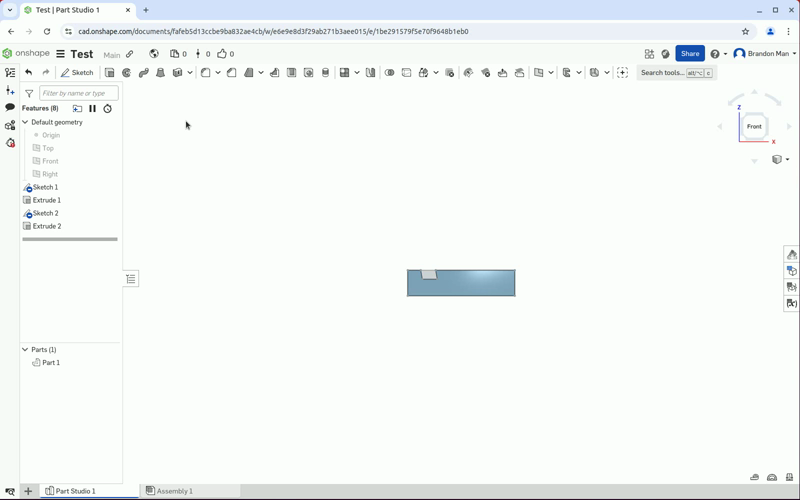
key(shift+h)
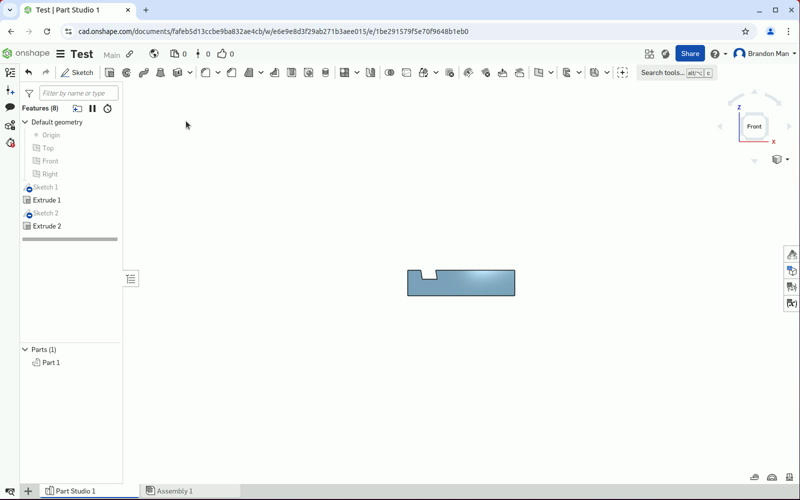
mouse_move(73, 189)
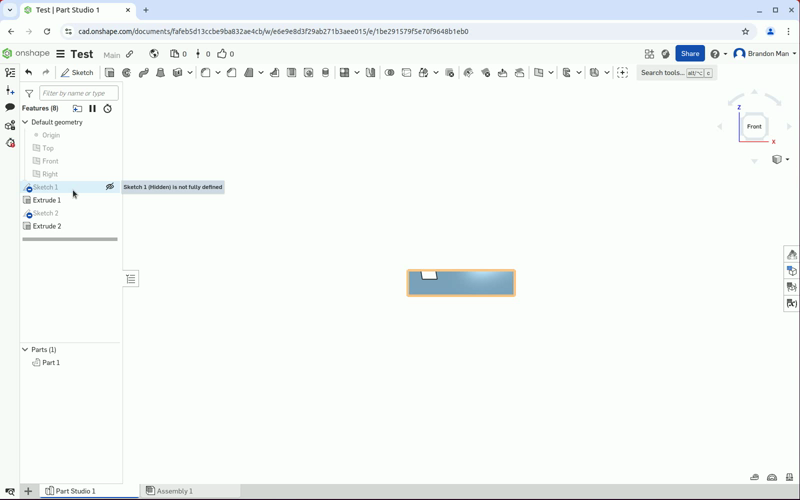
click(73, 189)
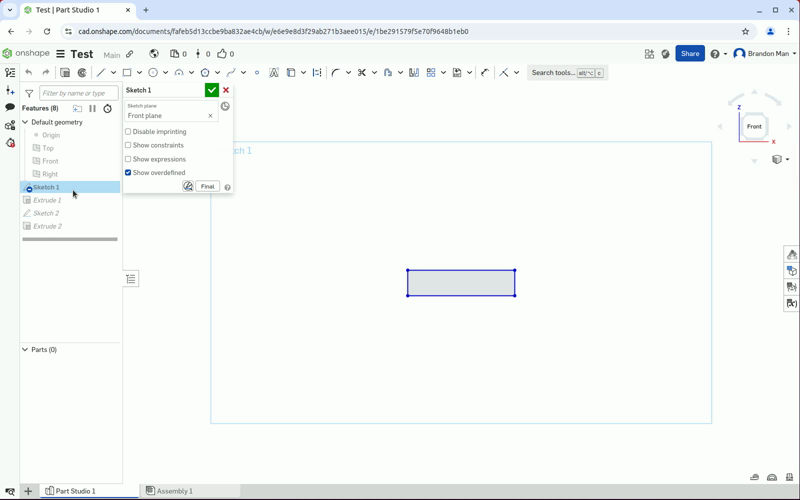
mouse_move(229, 92)
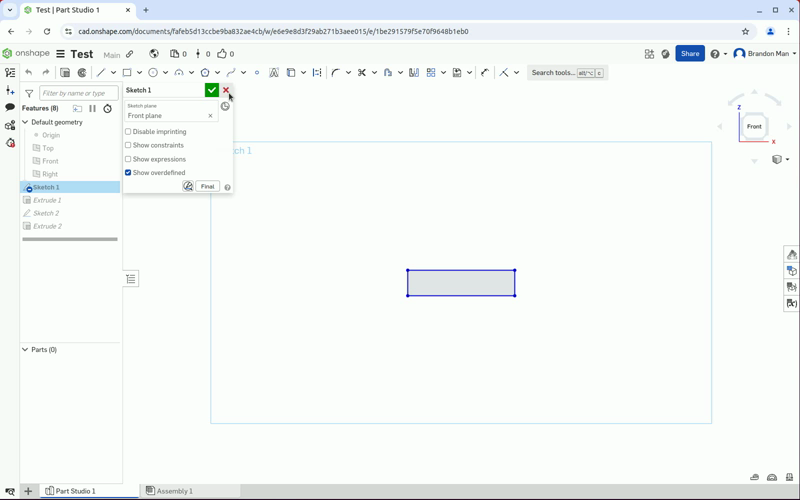
click(229, 92)
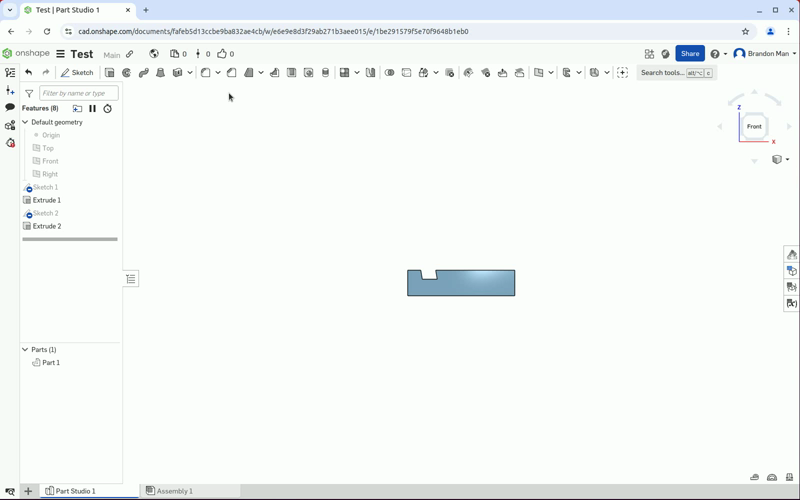
mouse_move(73, 352)
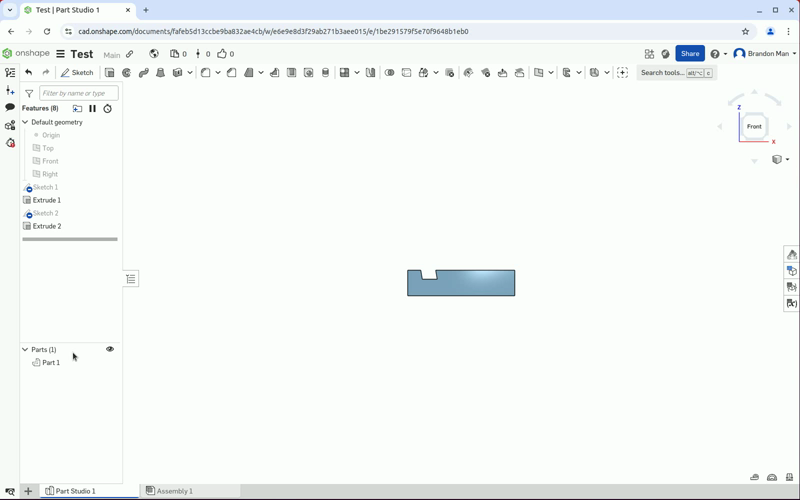
key(y)
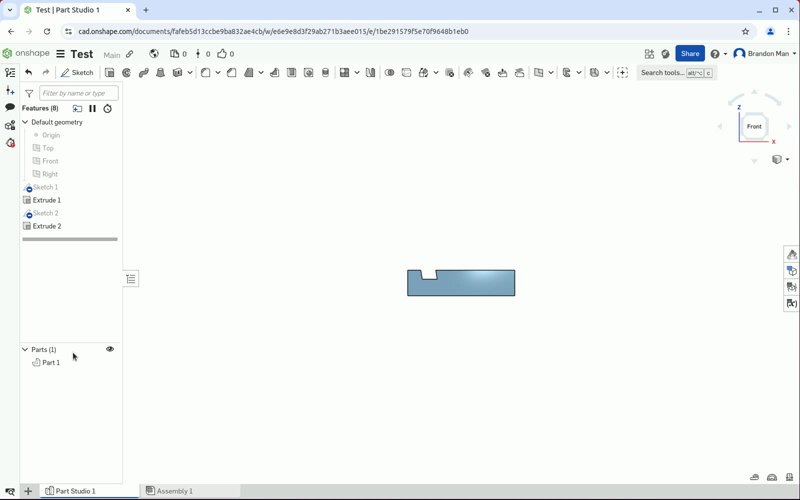
key(shift+p)
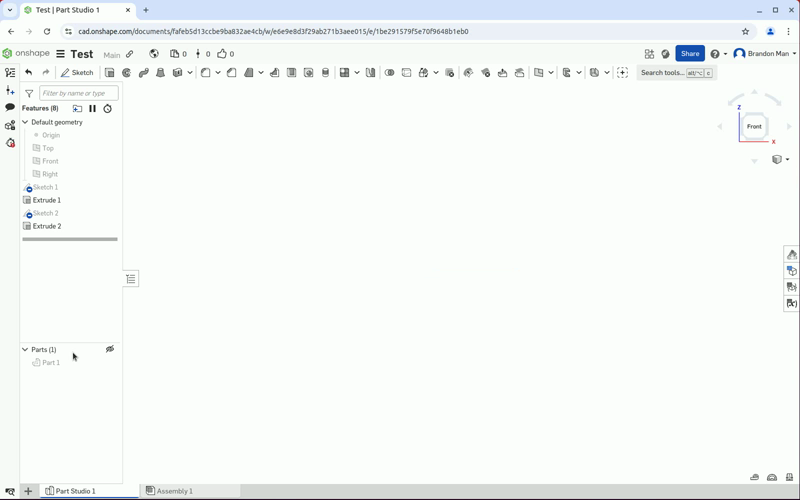
key(space)
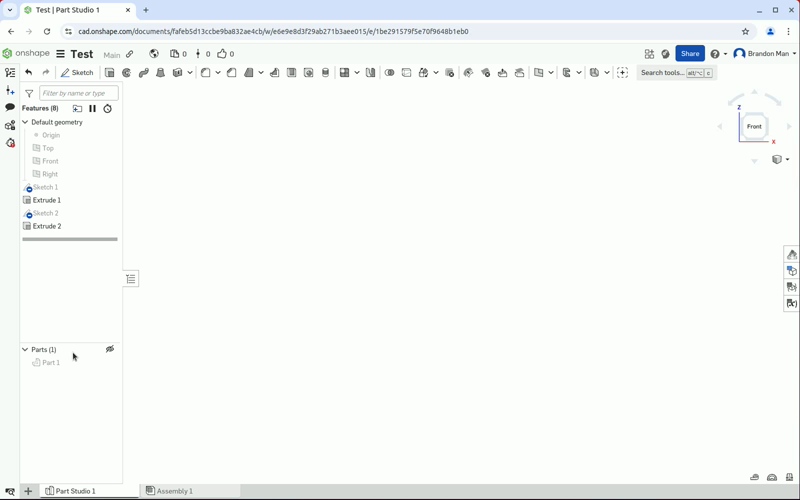
key_down(shift)
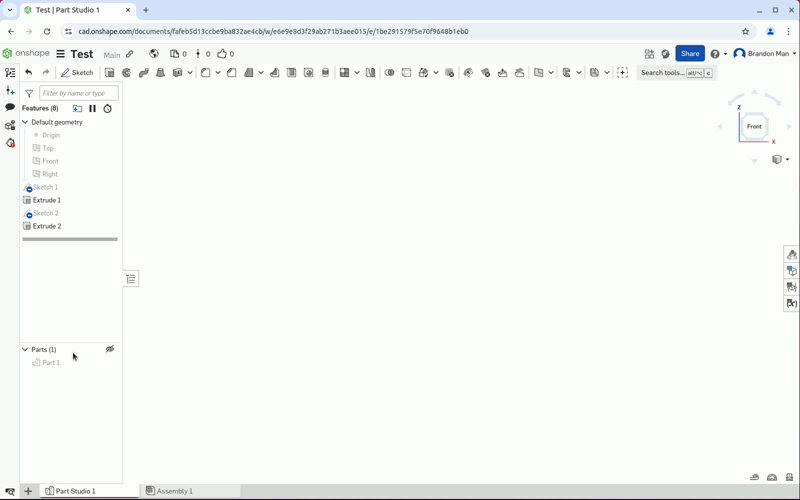
key(left)
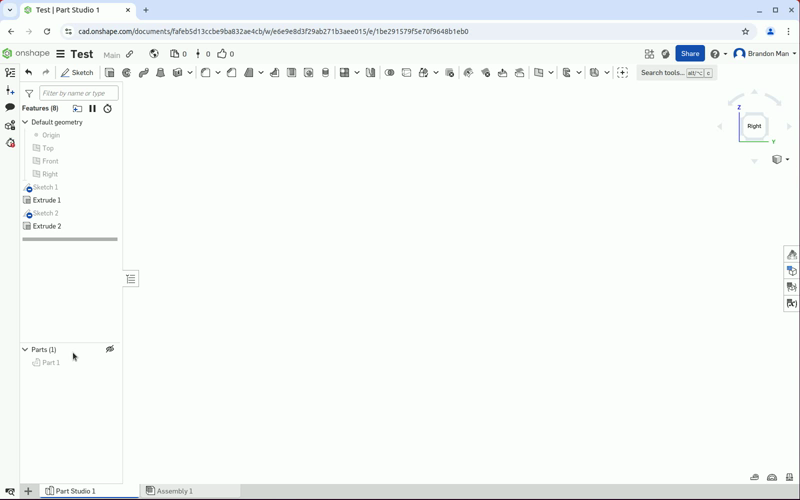
key_up(shift)
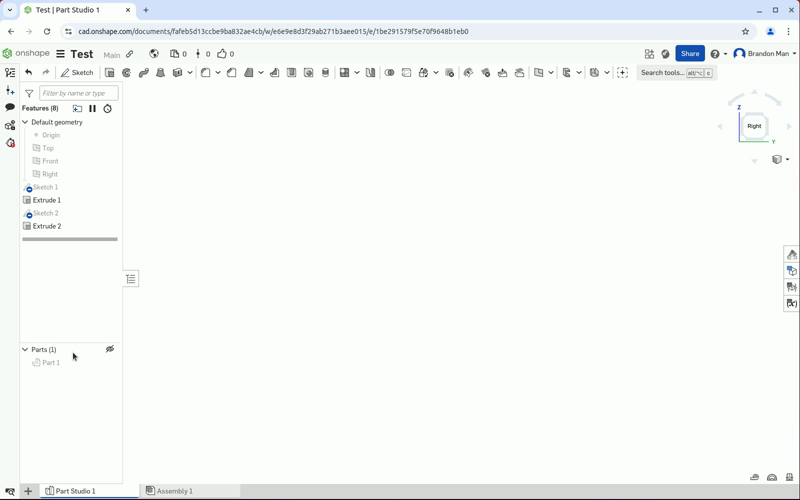
mouse_move(73, 352)
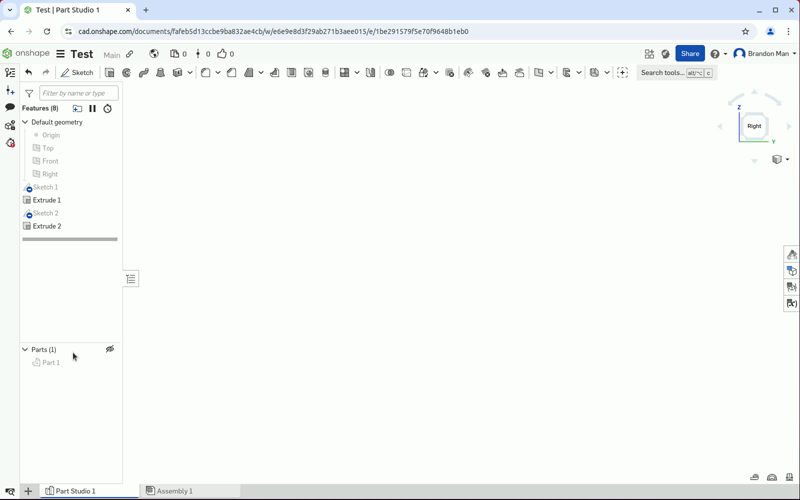
key(shift+y)
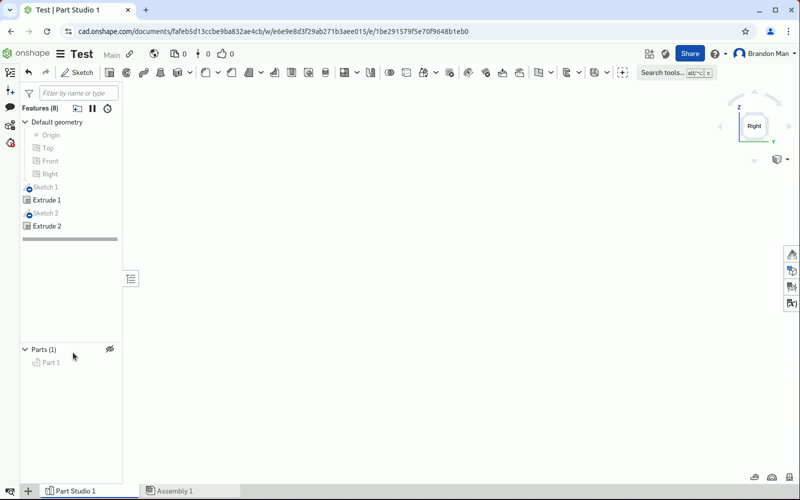
key(shift+s)
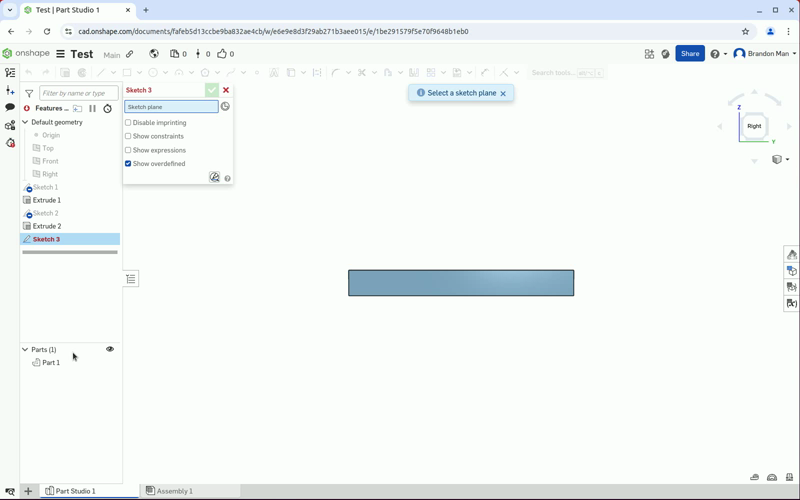
mouse_move(73, 176)
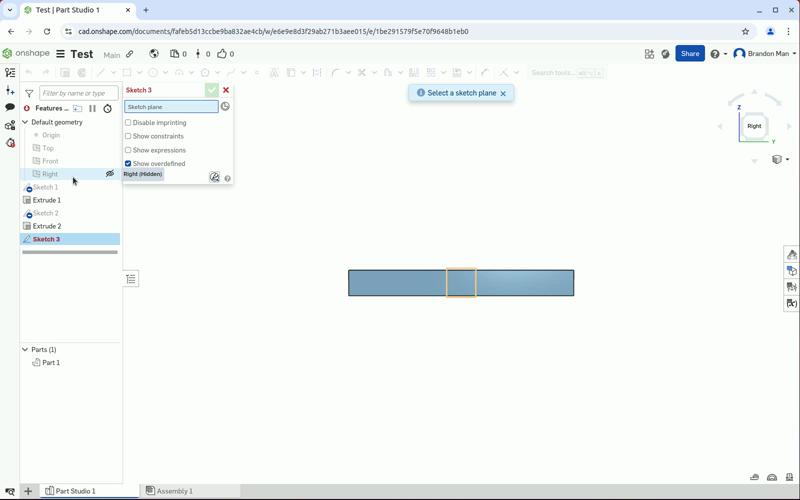
click(73, 176)
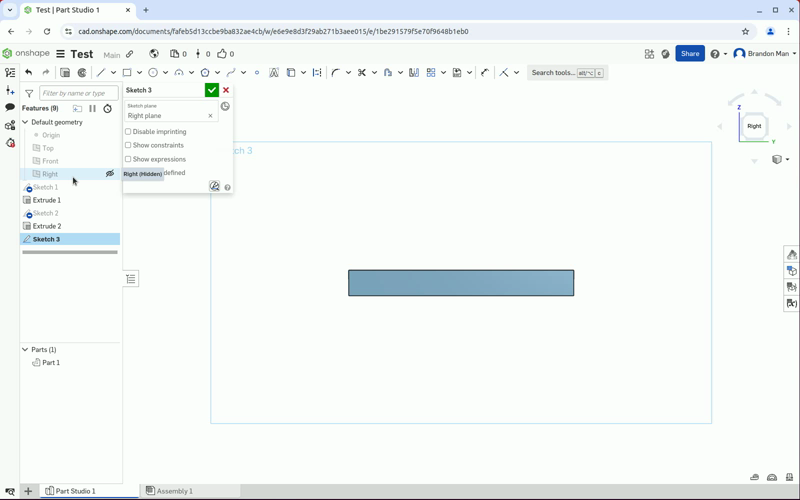
mouse_move(73, 352)
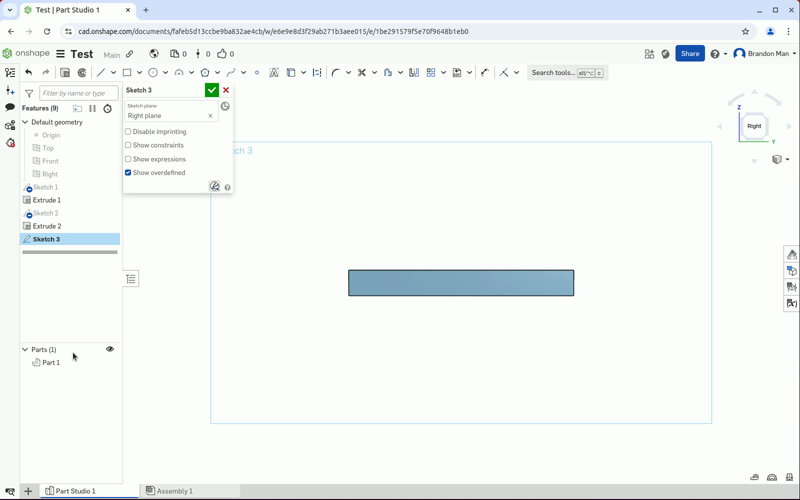
key(y)
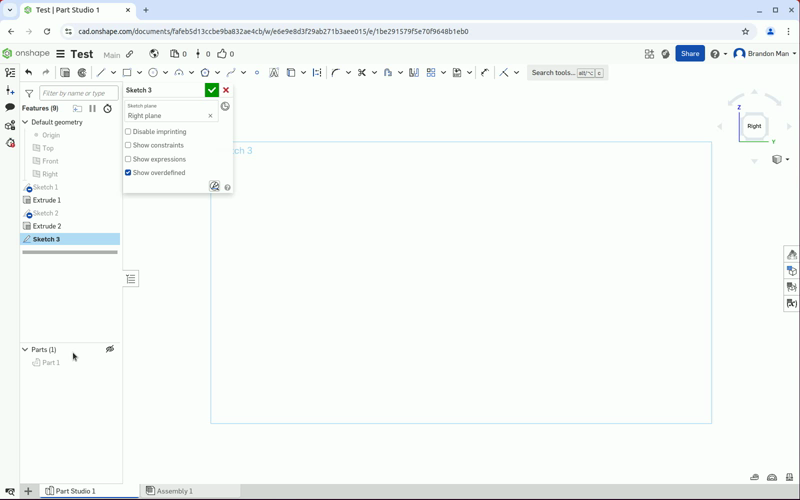
key(l)
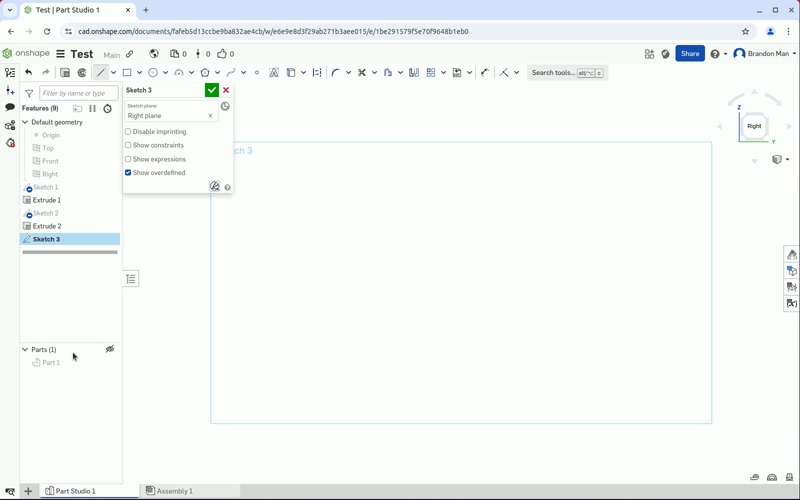
key_down(shift)
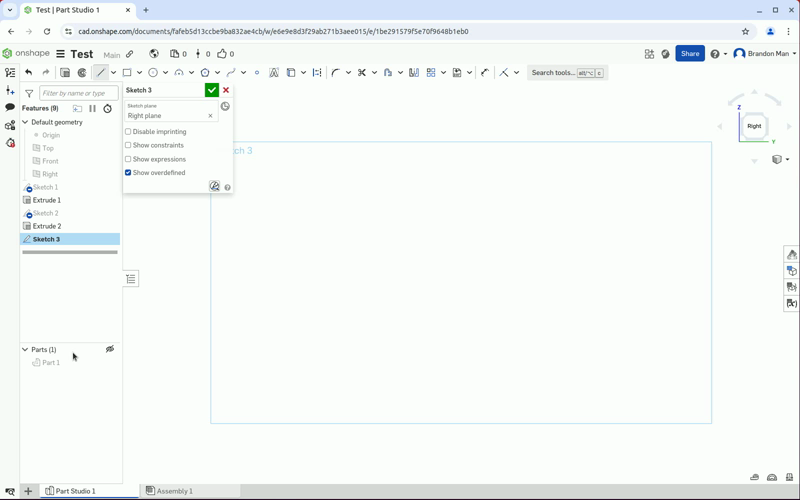
mouse_move(359, 278)
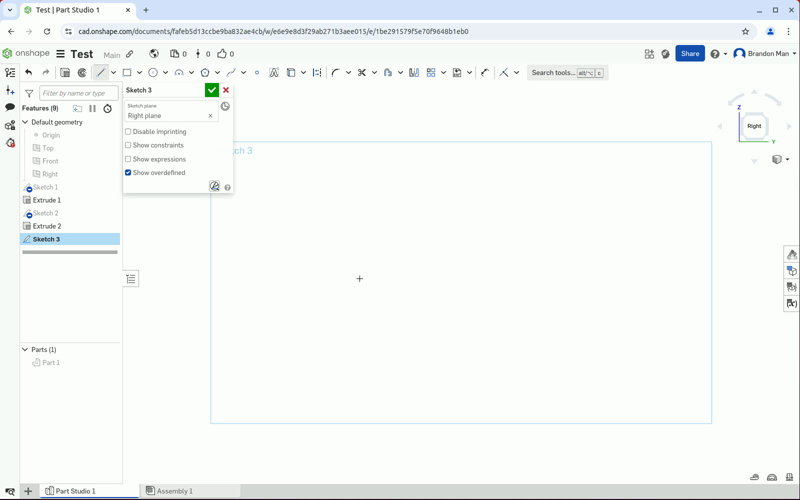
click(359, 278)
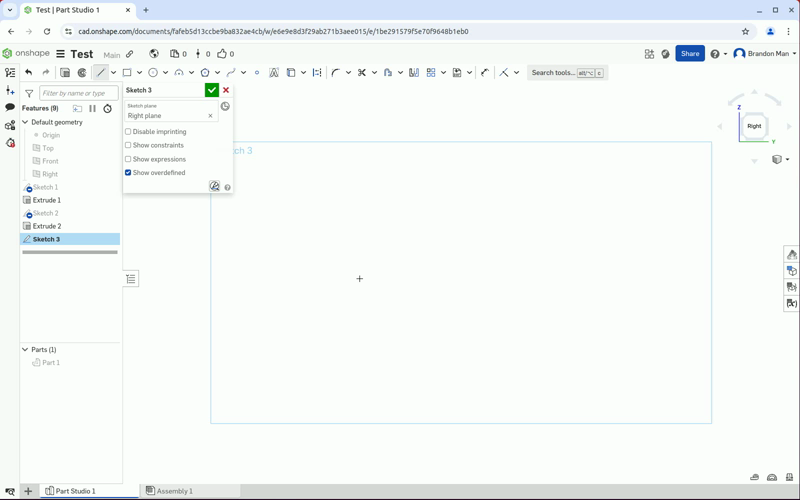
key_up(shift)
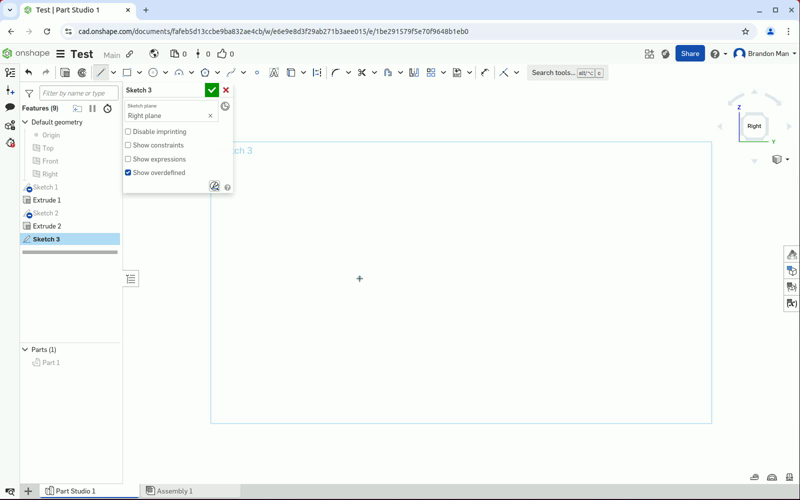
key_down(shift)
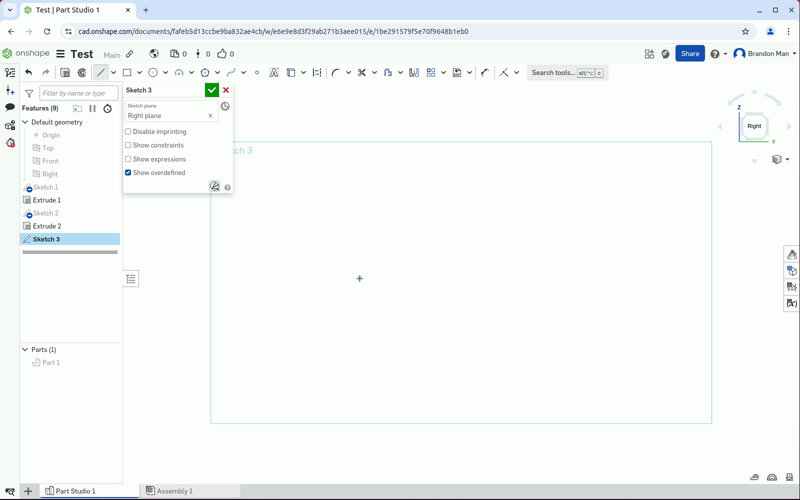
mouse_move(389, 278)
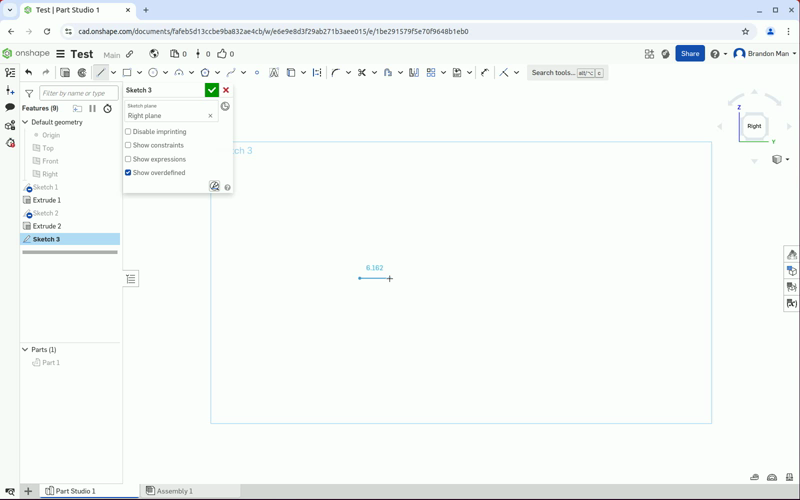
mouse_move(374, 278)
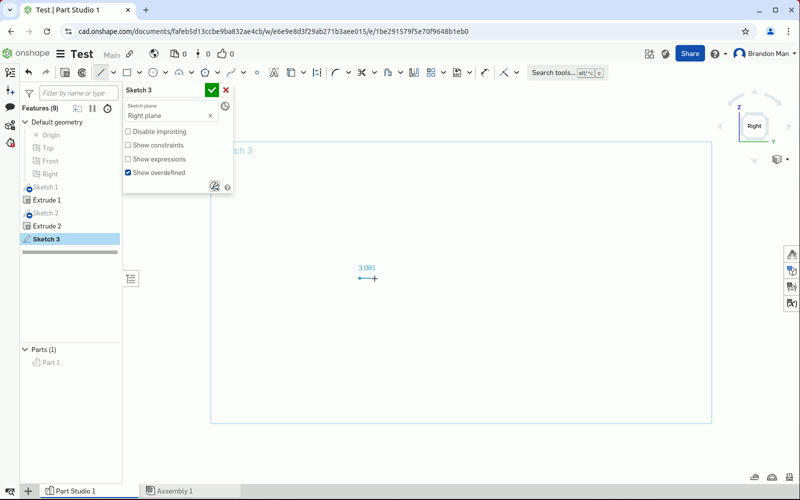
click(374, 278)
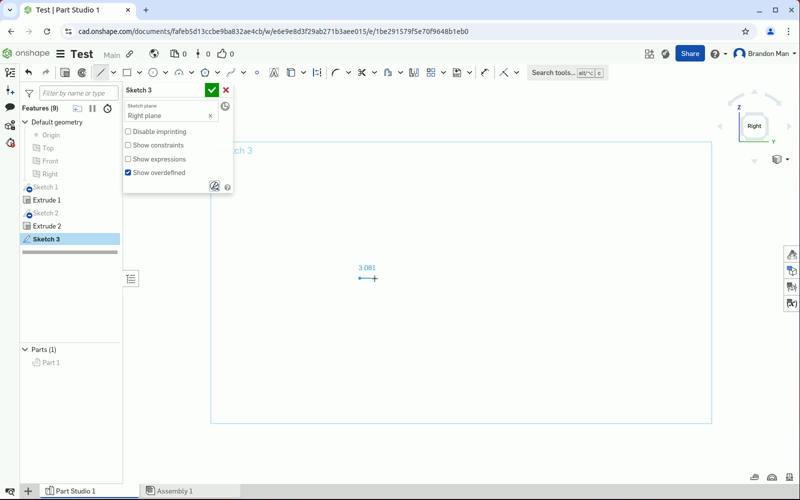
key_up(shift)
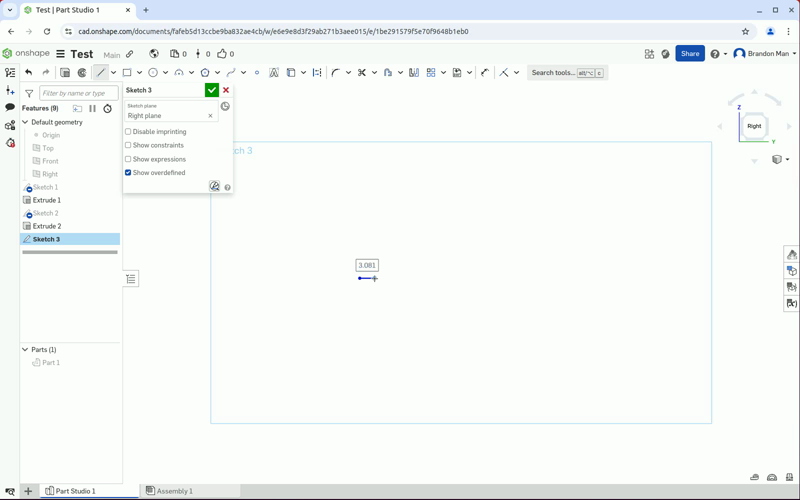
key_down(shift)
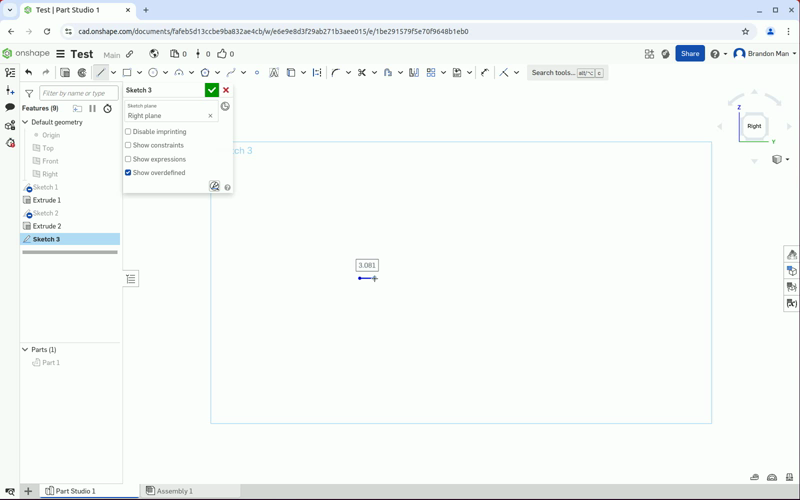
mouse_move(404, 278)
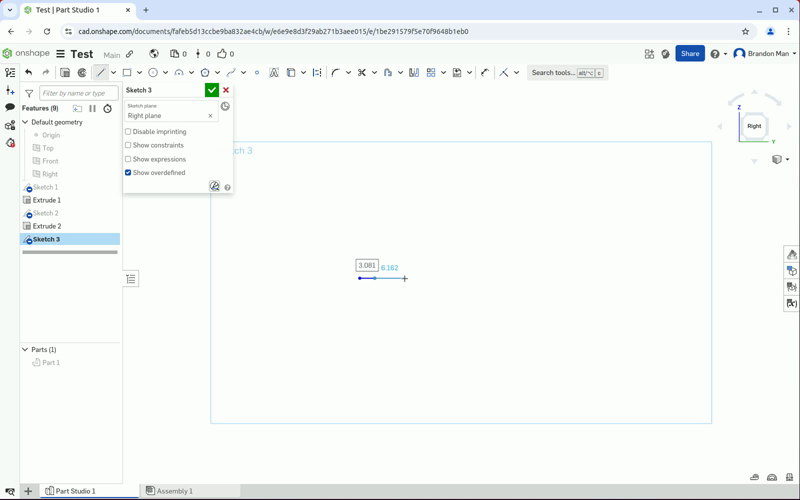
mouse_move(376, 269)
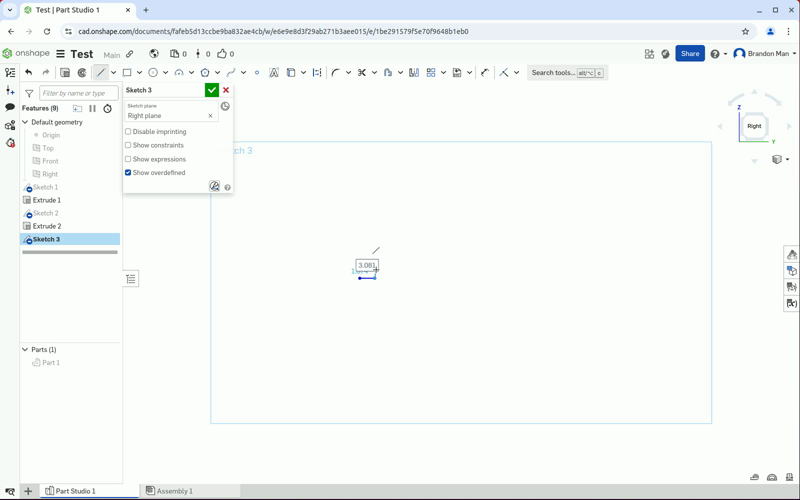
click(376, 269)
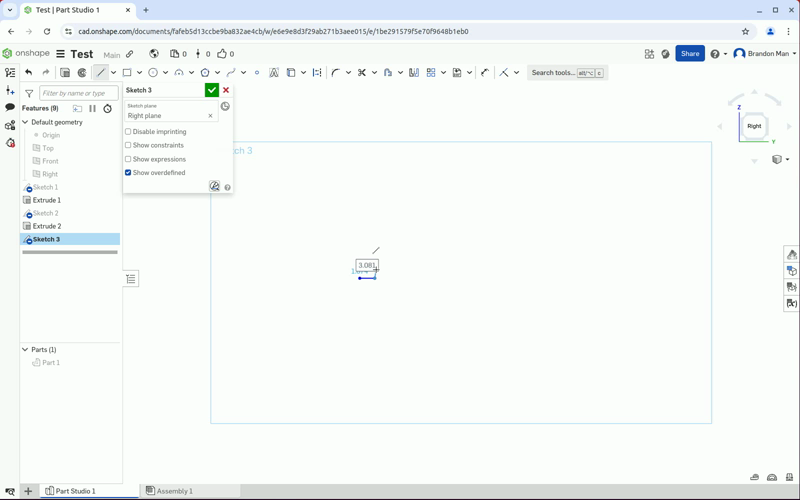
key_up(shift)
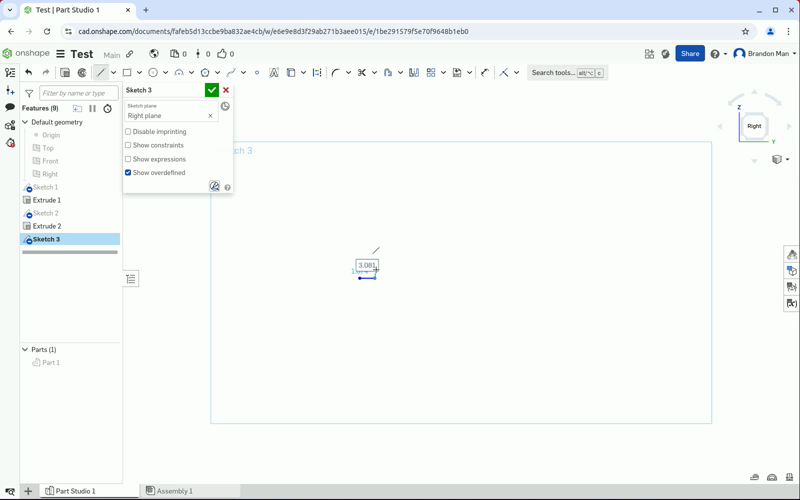
key_down(shift)
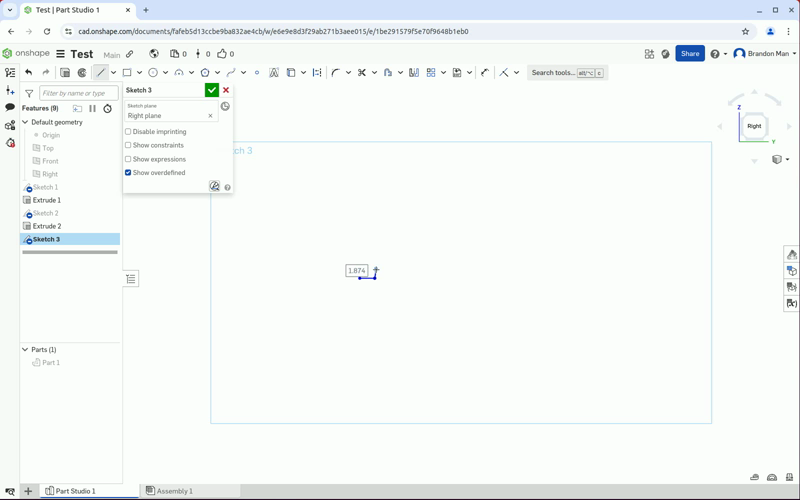
mouse_move(406, 269)
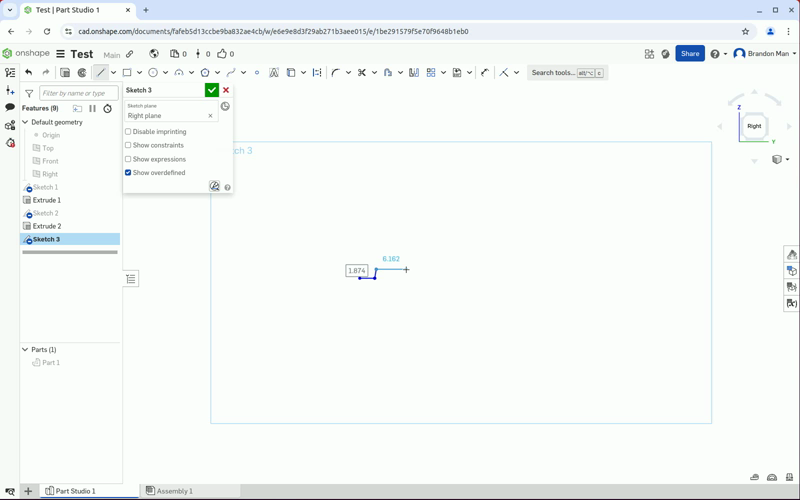
mouse_move(361, 269)
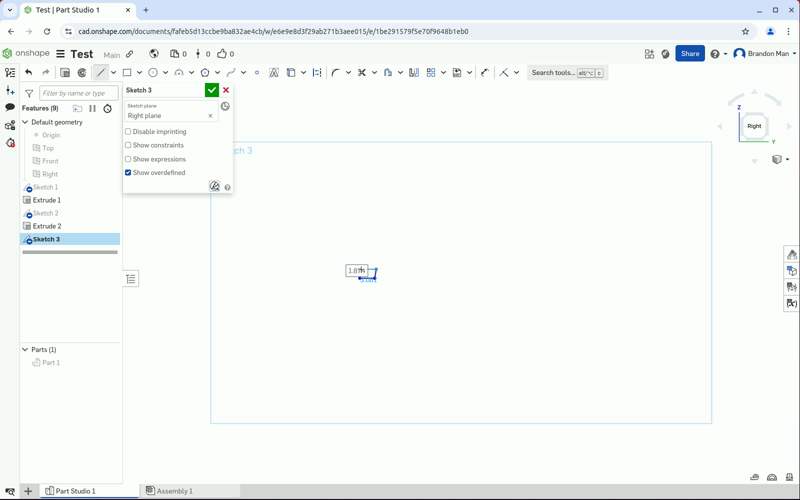
click(361, 269)
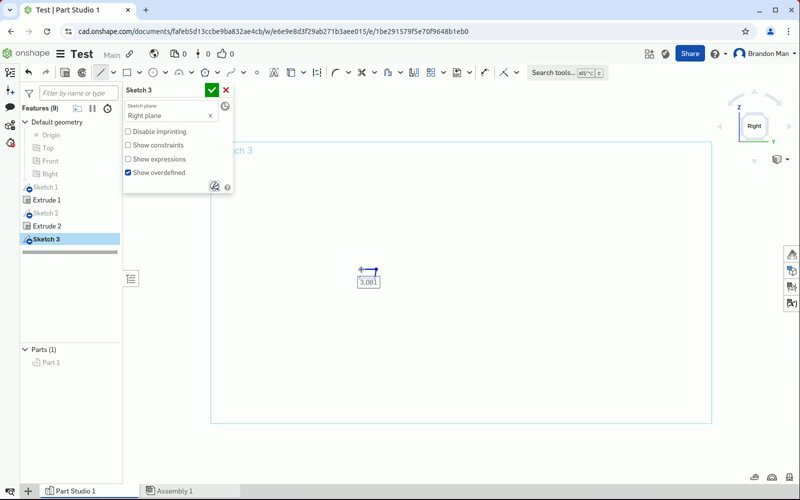
key_up(shift)
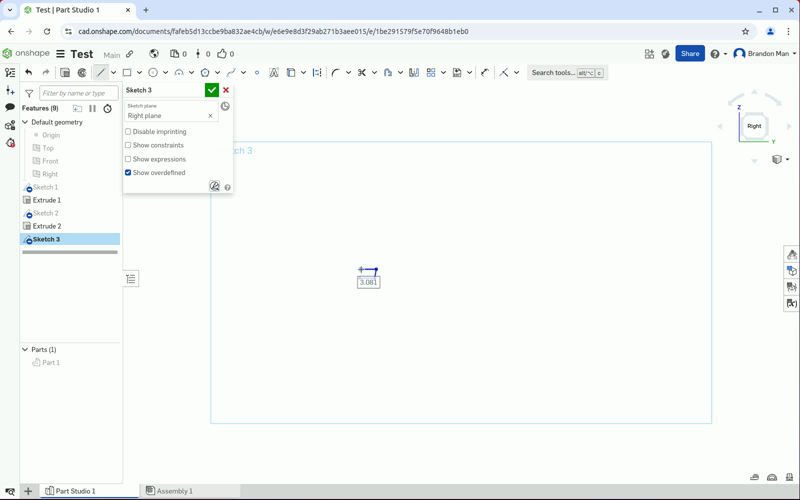
mouse_move(391, 269)
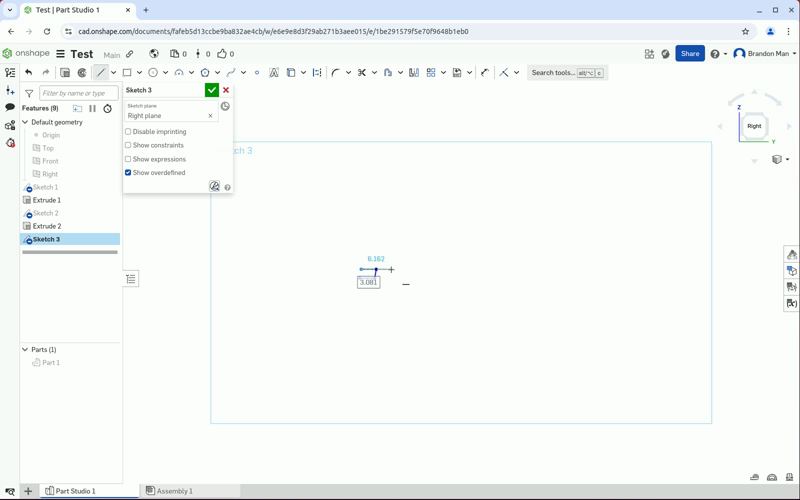
key_down(shift)
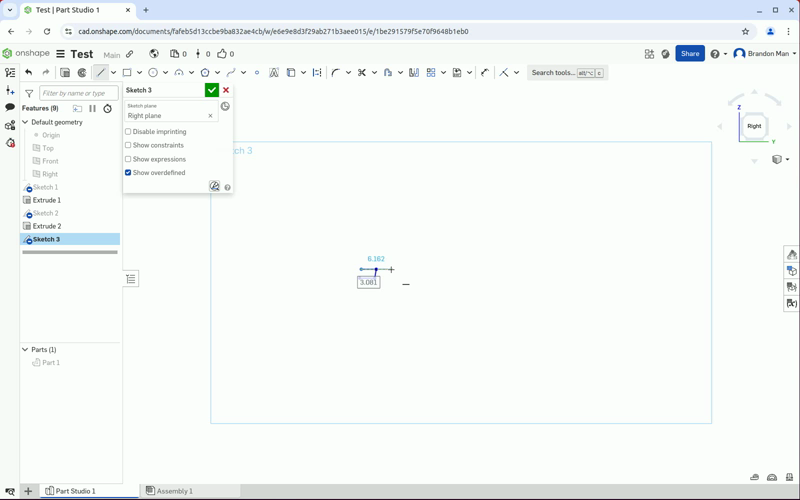
mouse_move(359, 278)
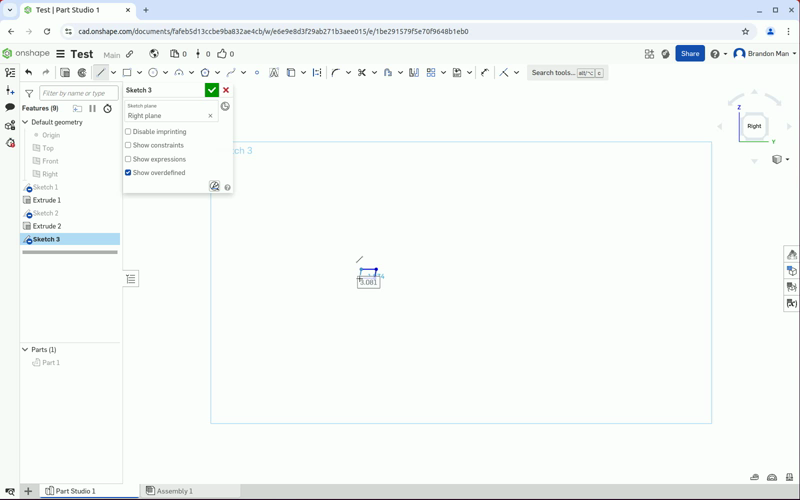
key_up(shift)
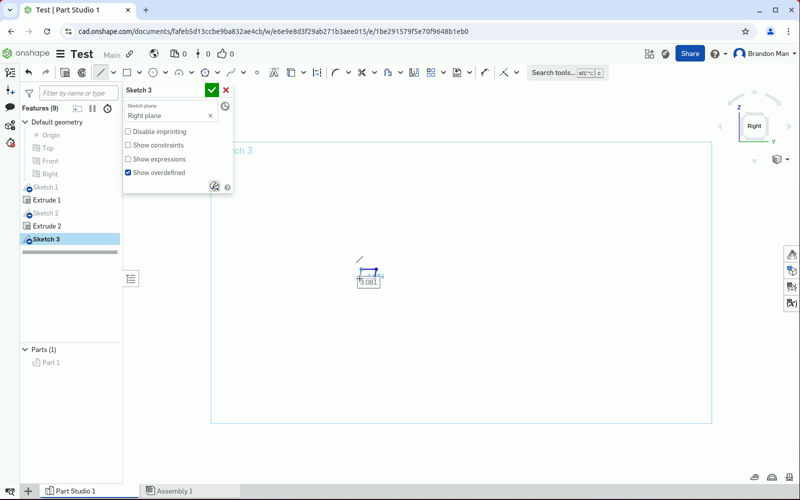
click(359, 278)
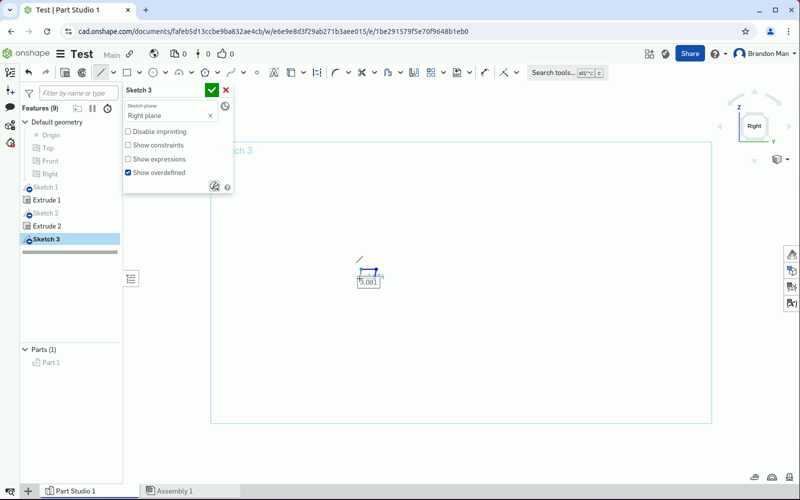
key(esc)
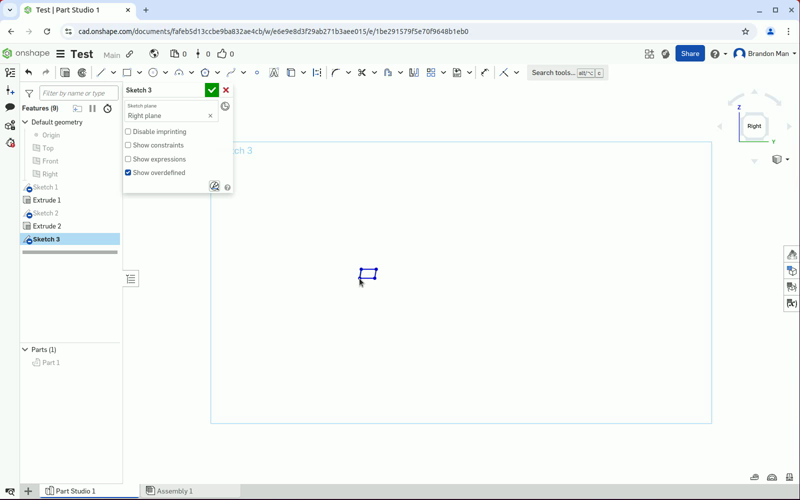
mouse_move(365, 276)
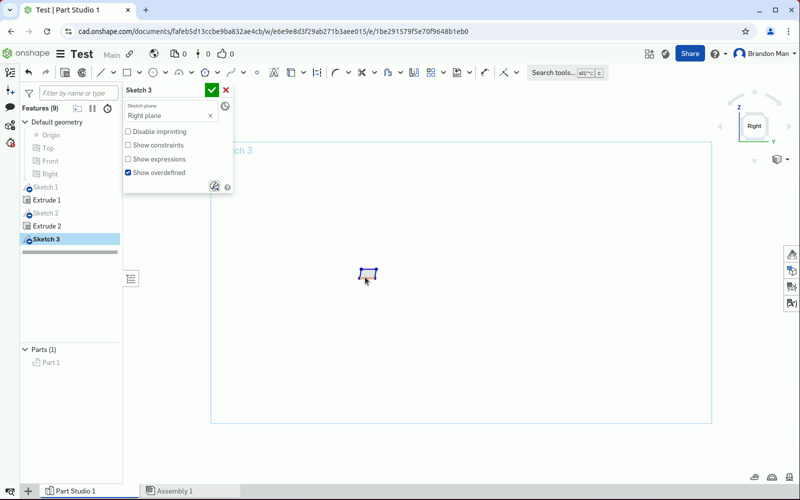
scroll(6)
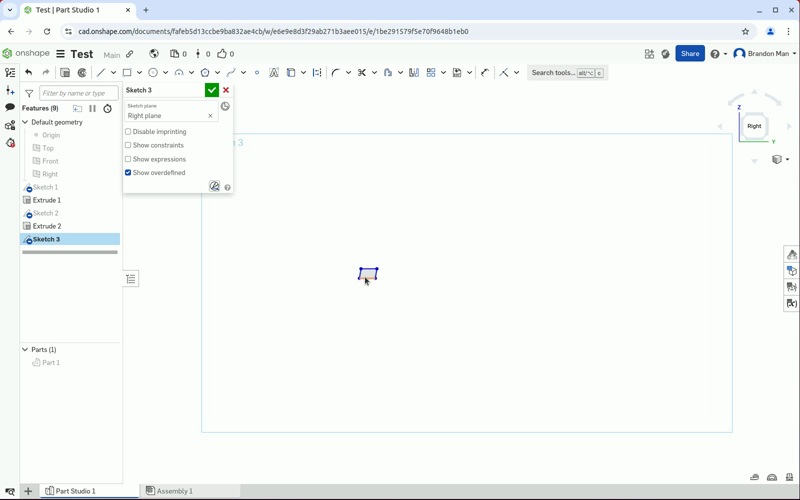
scroll(6)
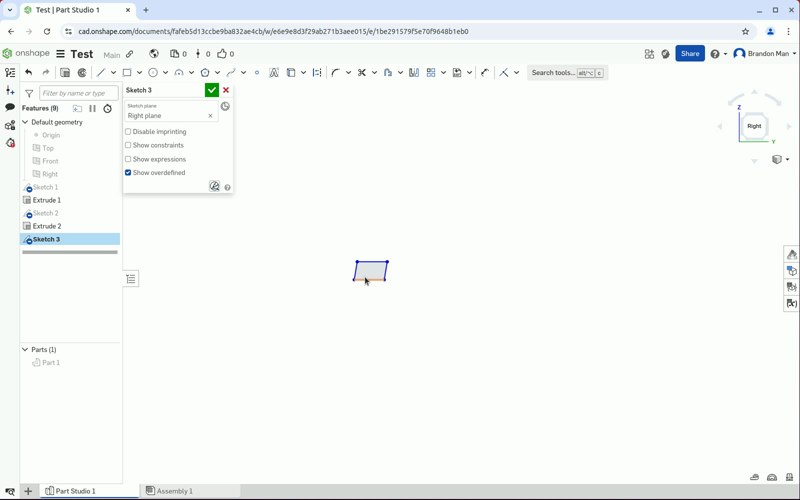
scroll(6)
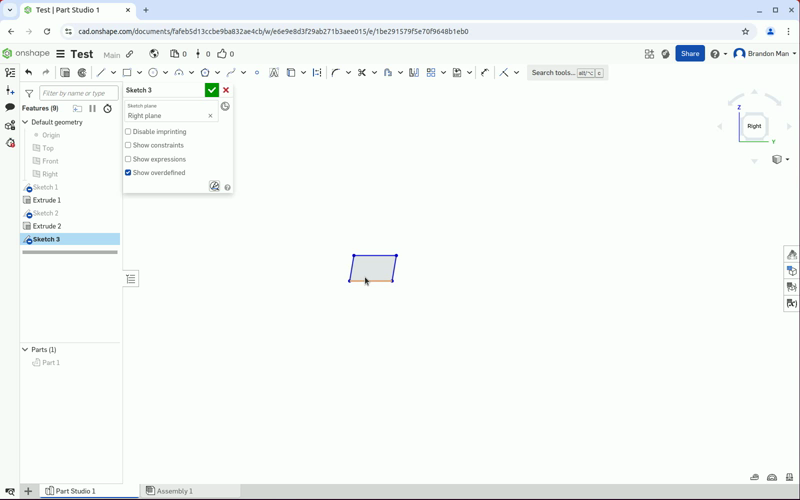
scroll(6)
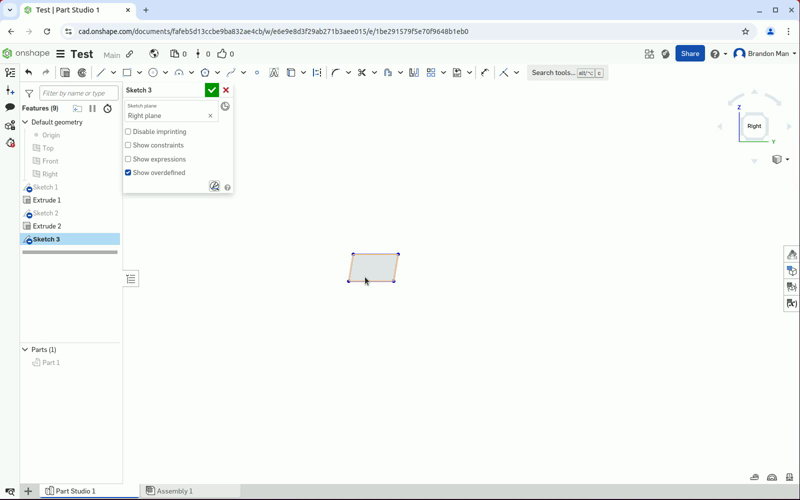
scroll(6)
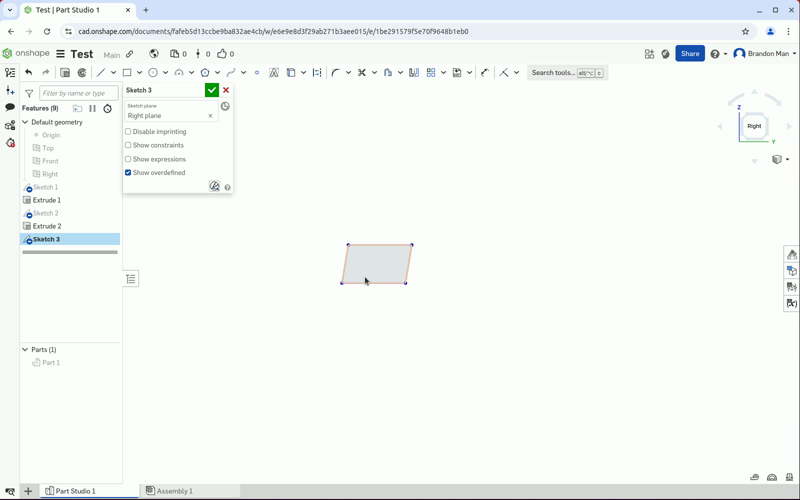
scroll(6)
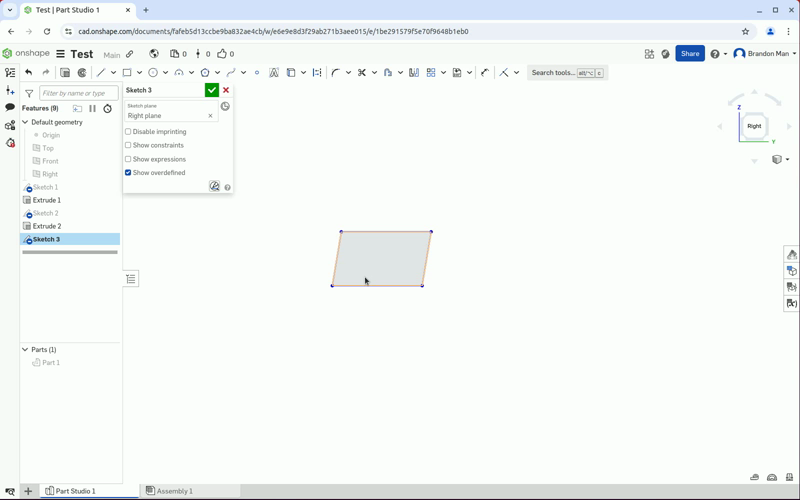
scroll(6)
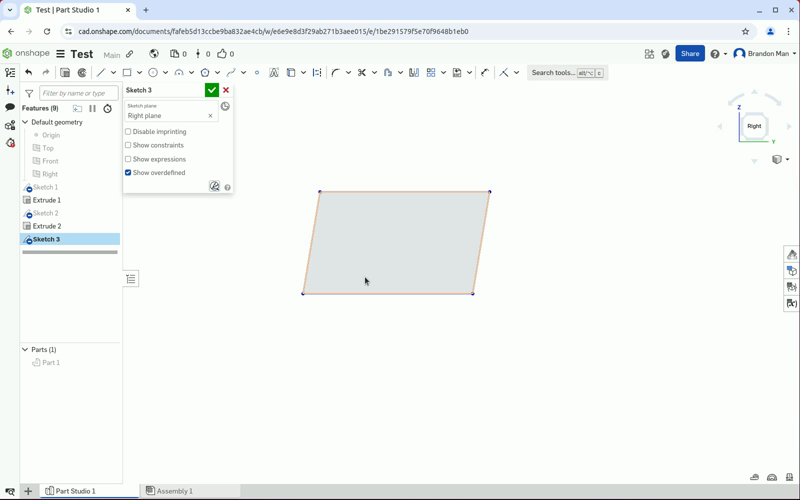
click(365, 276)
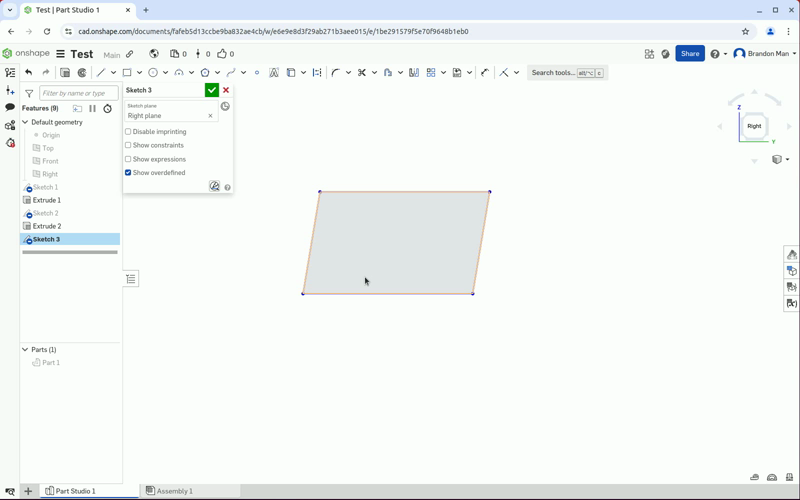
scroll(-6)
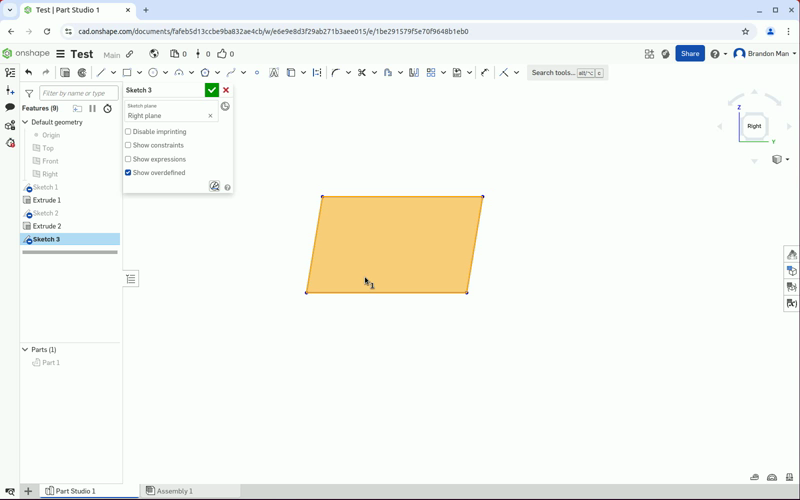
scroll(-6)
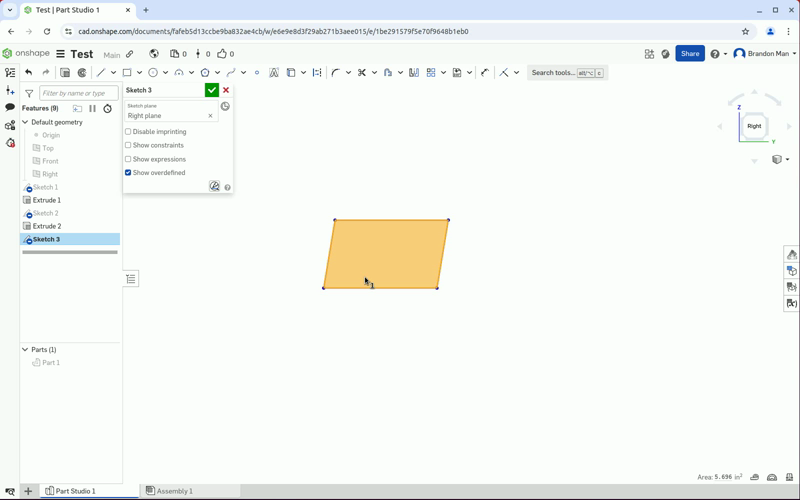
scroll(-6)
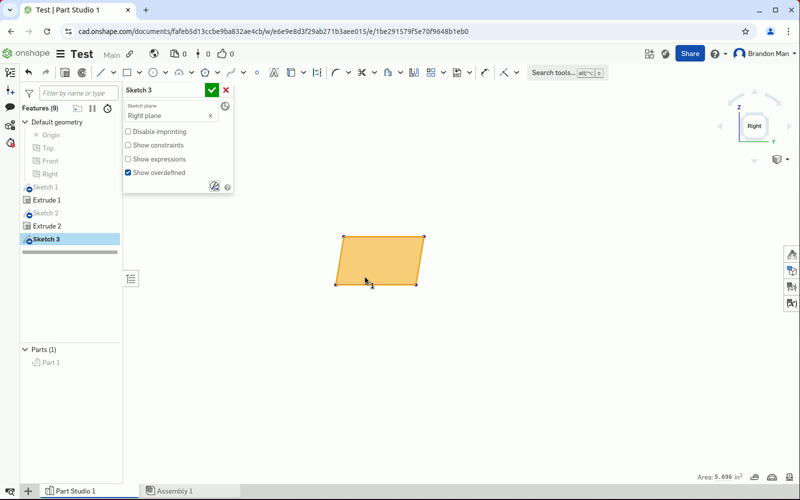
scroll(-6)
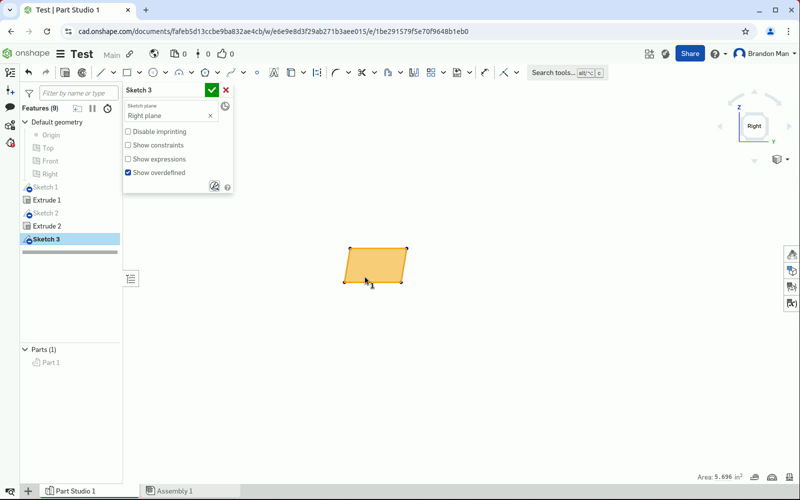
scroll(-6)
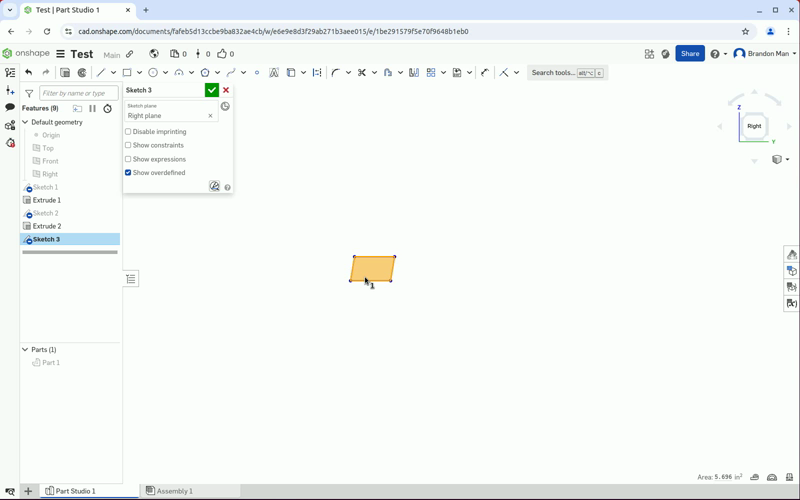
scroll(-6)
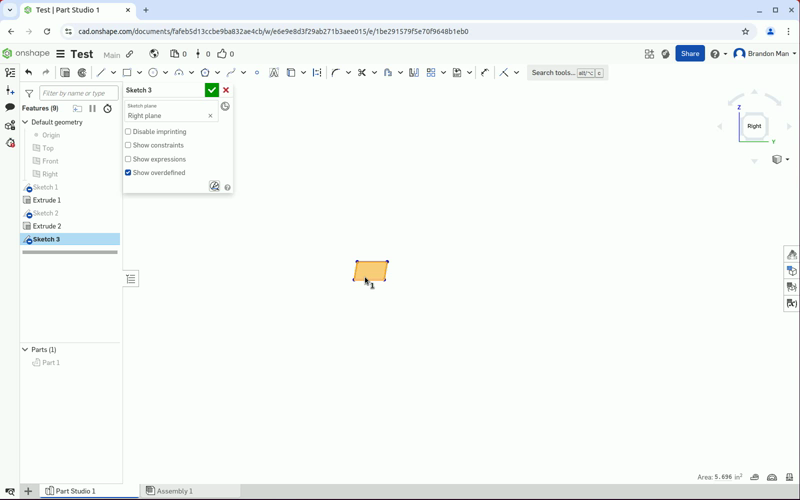
scroll(-6)
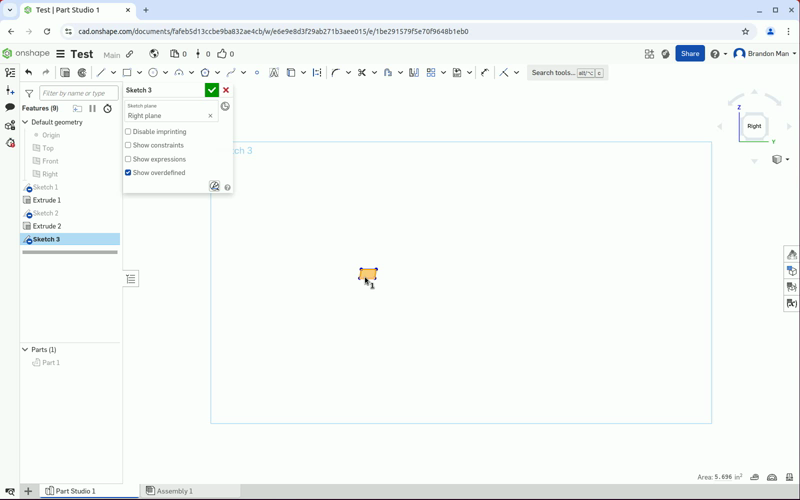
mouse_move(73, 352)
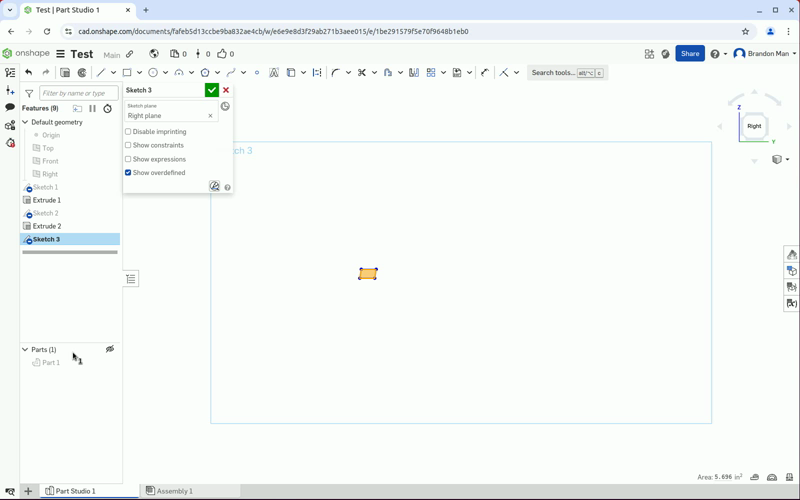
key(shift+y)
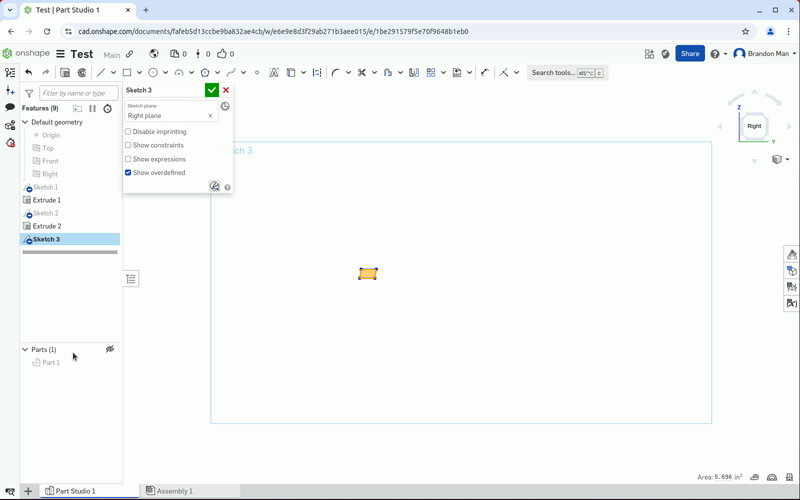
key(shift+e)
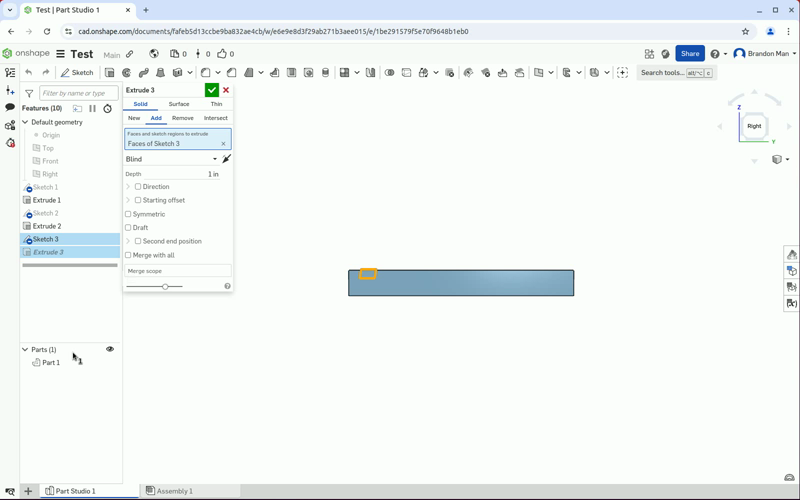
mouse_move(143, 106)
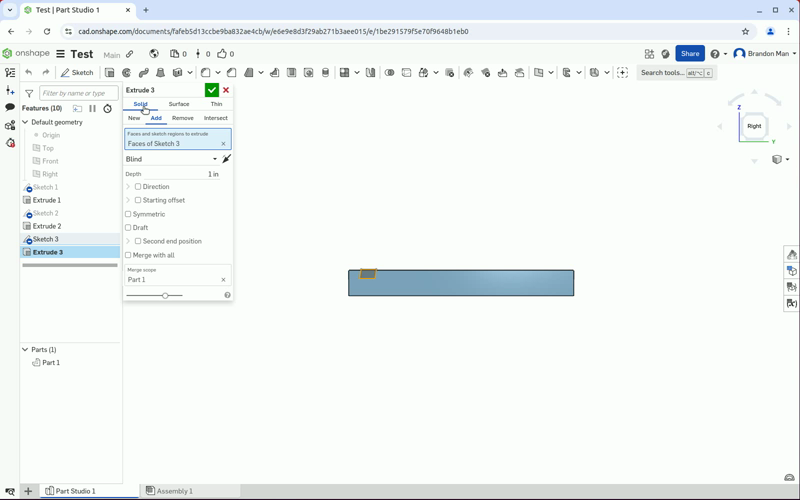
click(143, 106)
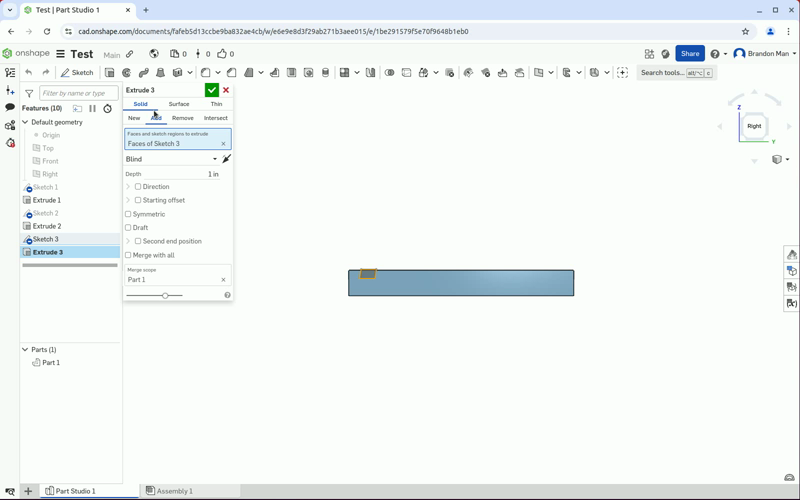
mouse_move(186, 120)
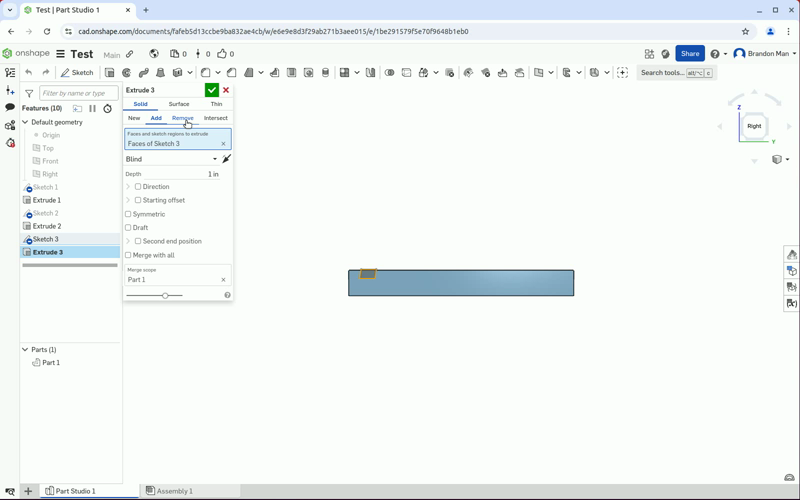
click(186, 120)
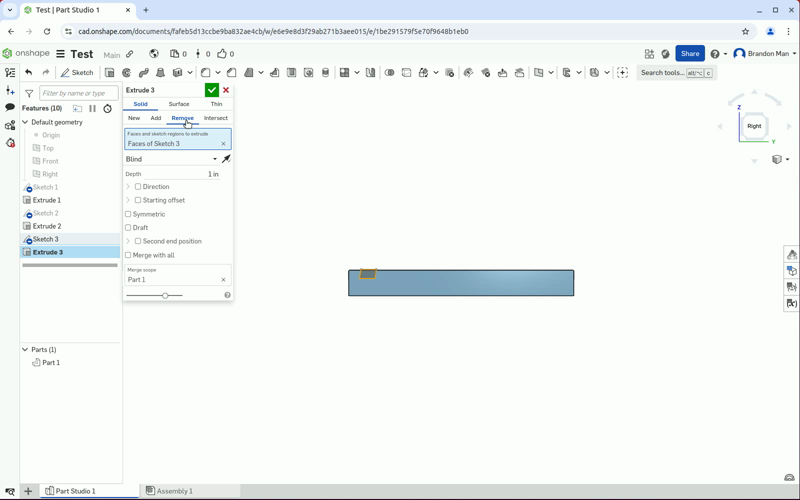
key(tab, 4)
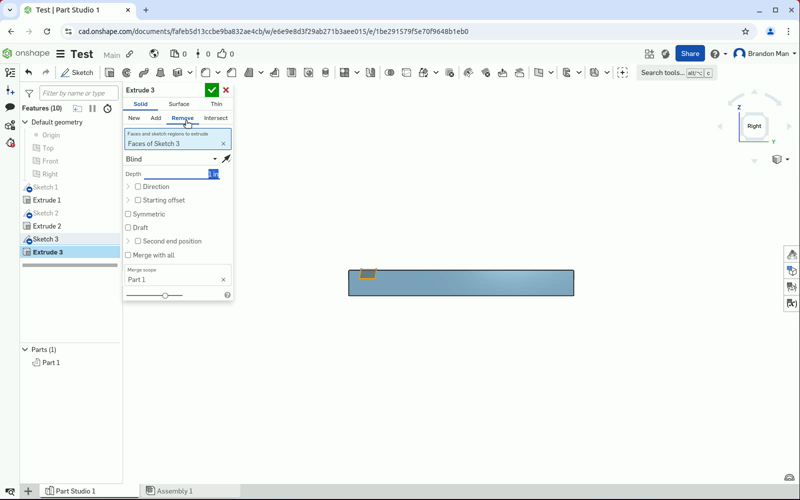
text(-23.59)
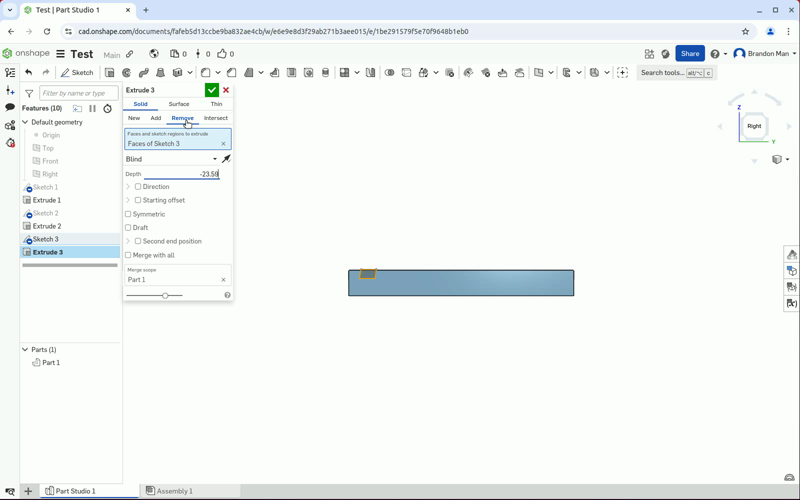
key(tab, 3)
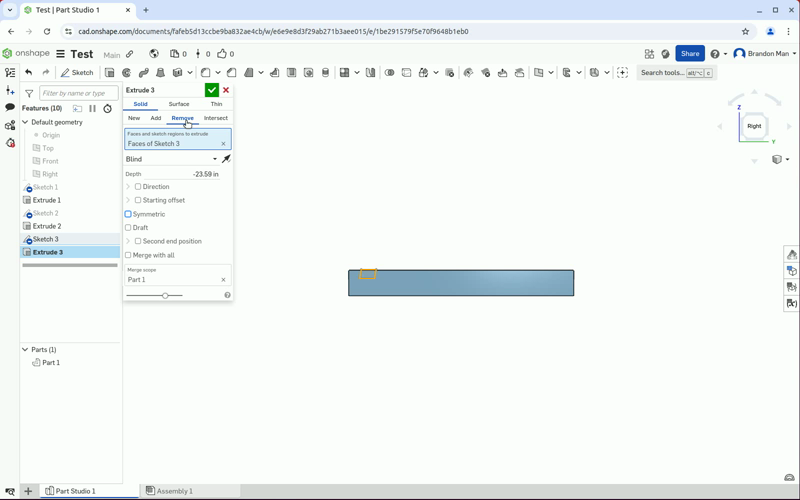
key(space)
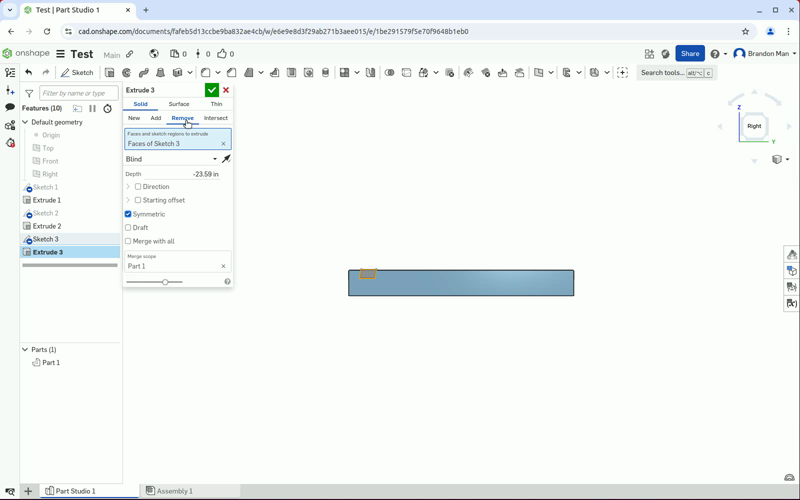
key(tab, 2)
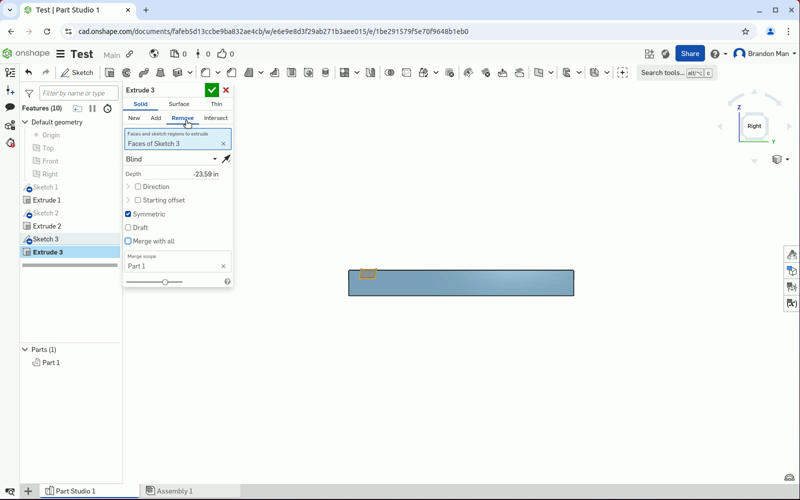
key(space)
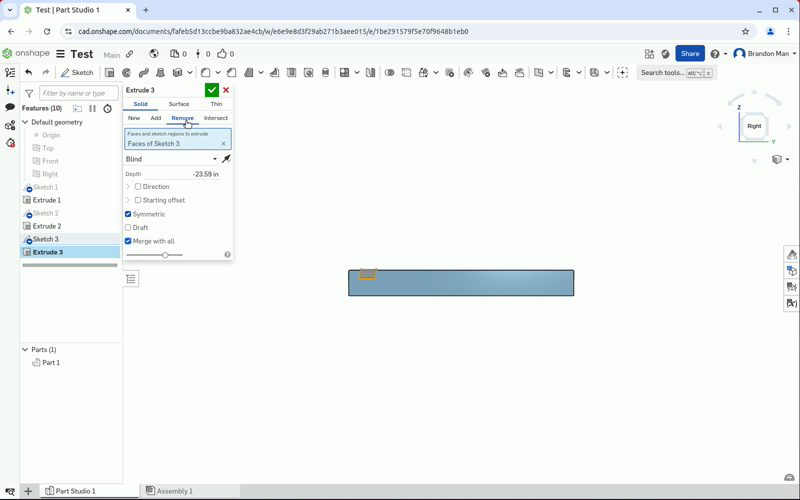
key(enter)
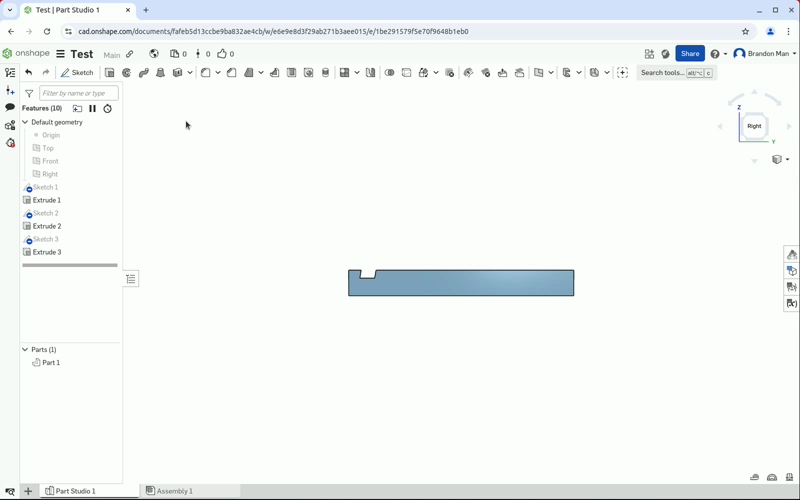
key(shift+h)
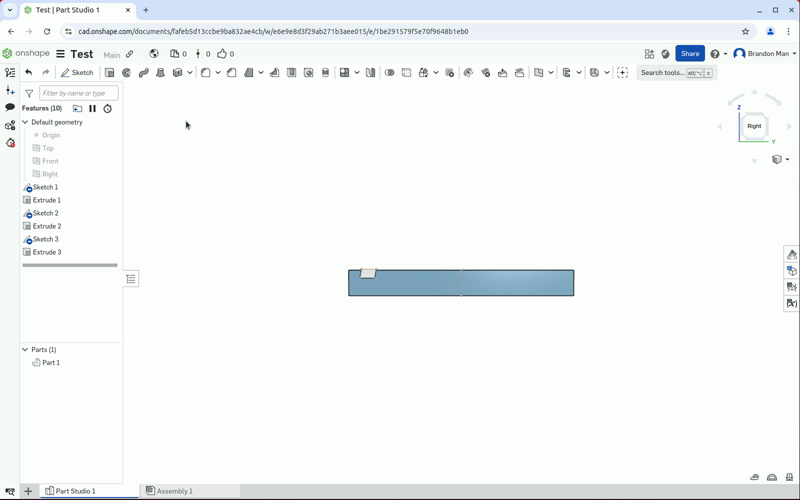
key(shift+h)
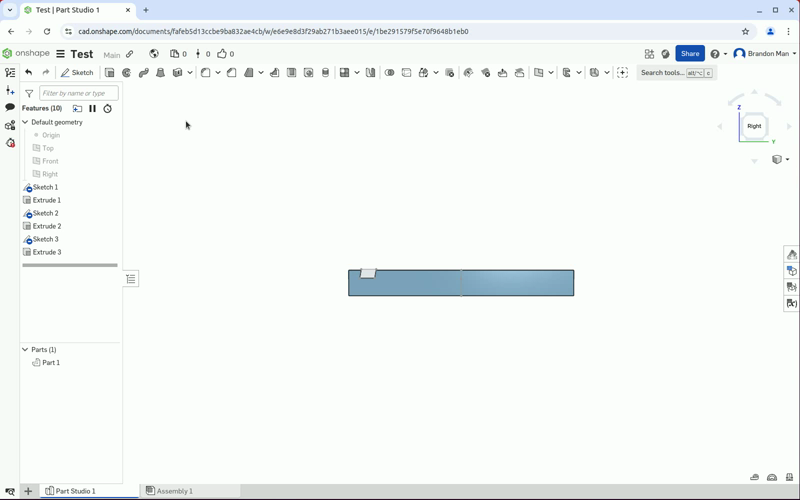
key(shift+7)
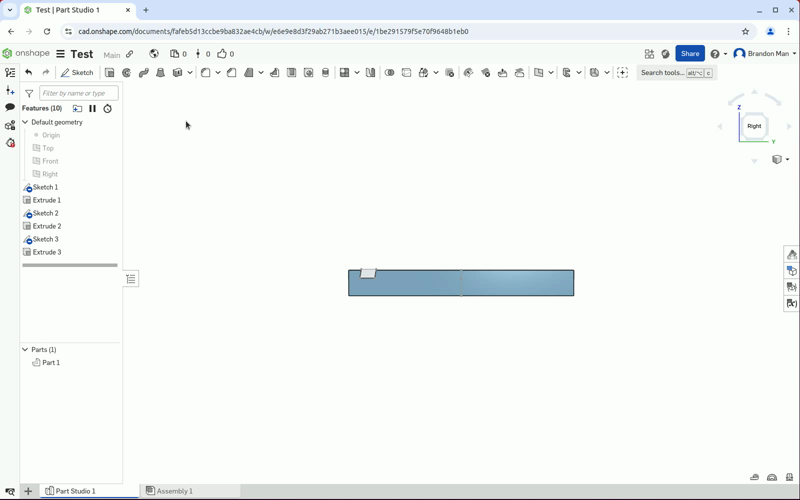
key(right, 2)
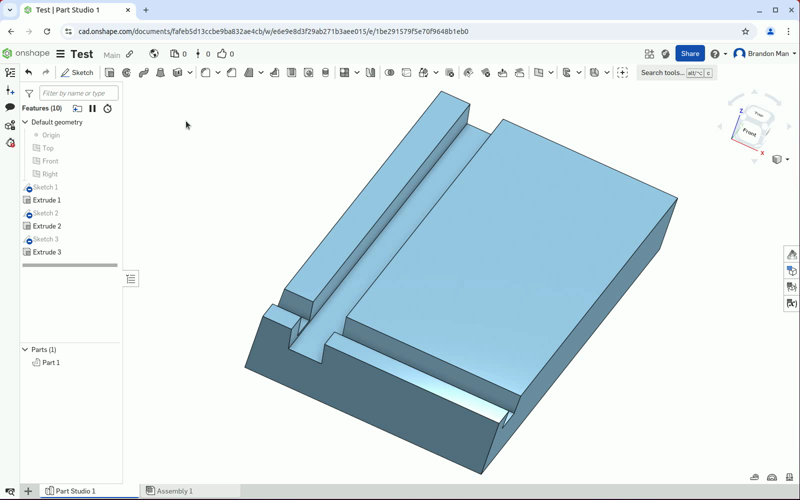
key(down, 2)
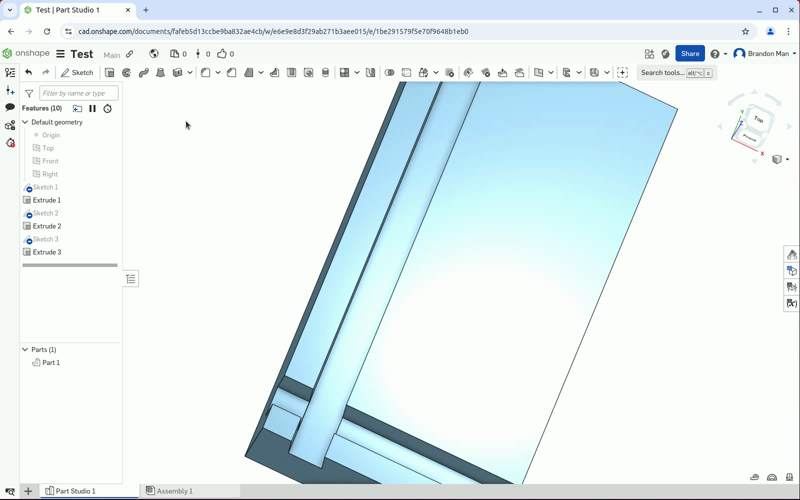
key(up, 2)
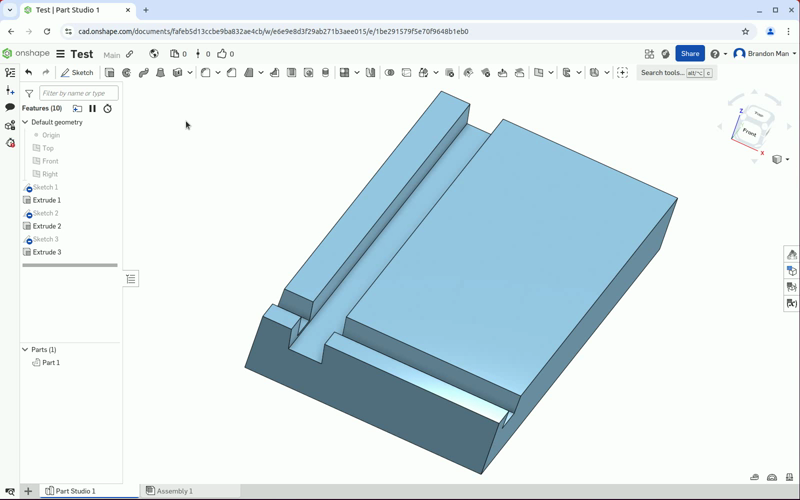
key(left, 2)
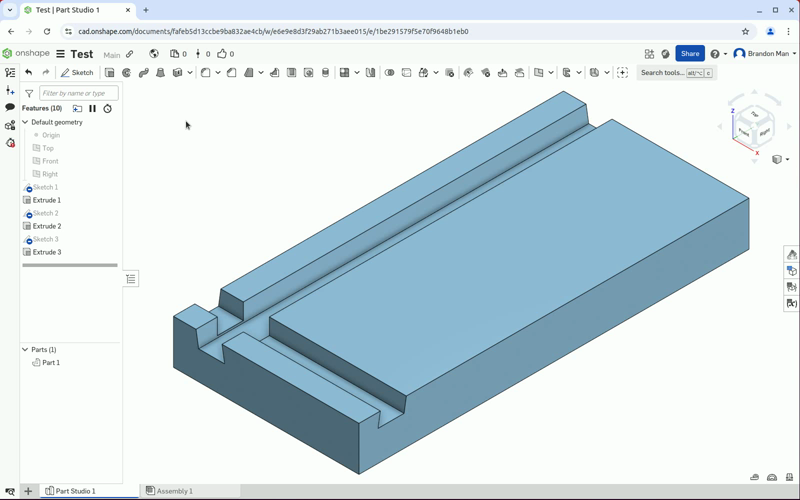
mouse_move(73, 189)
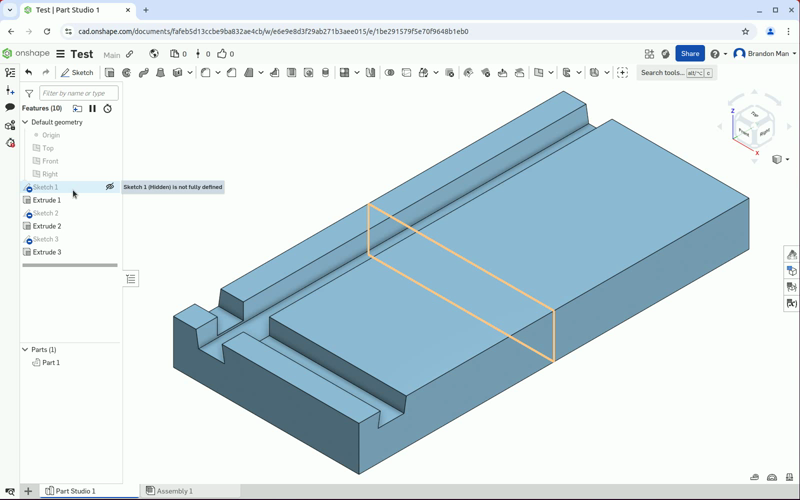
click(73, 189)